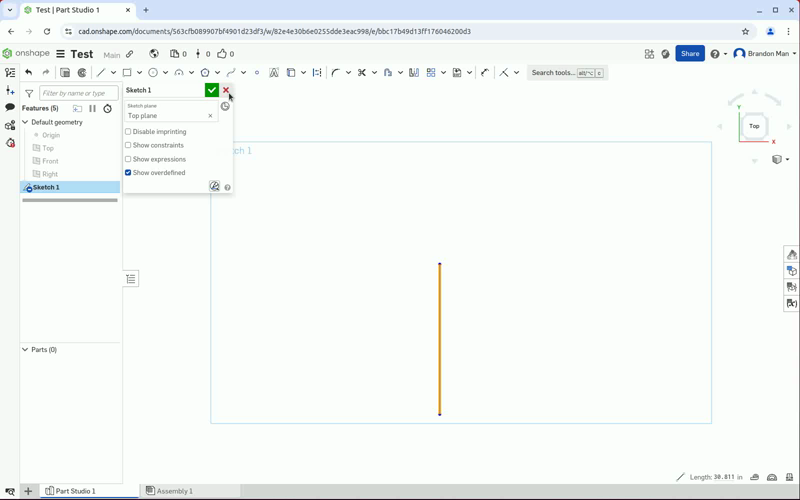
key(shift+h)
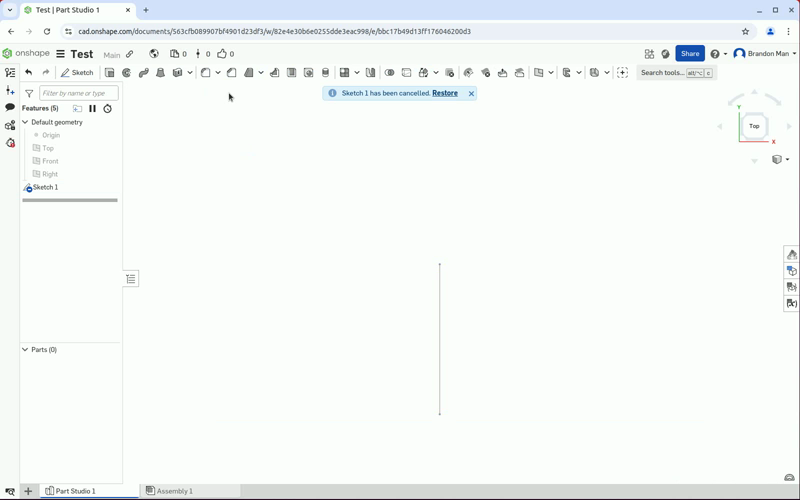
key(shift+s)
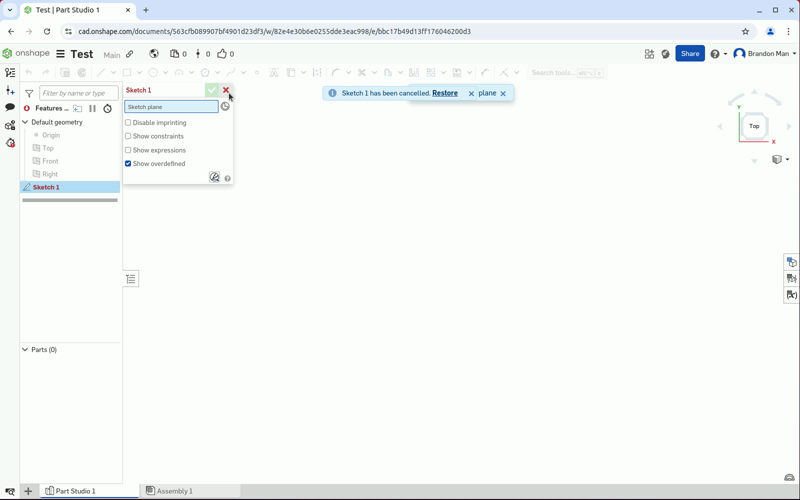
mouse_move(73, 150)
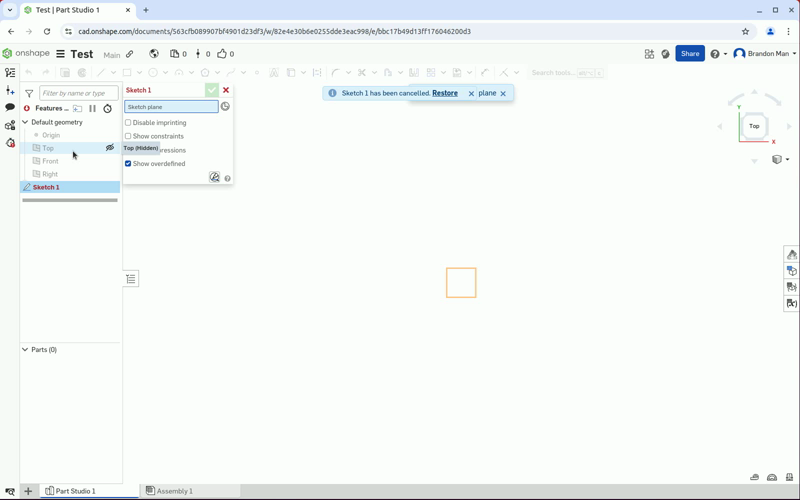
click(73, 150)
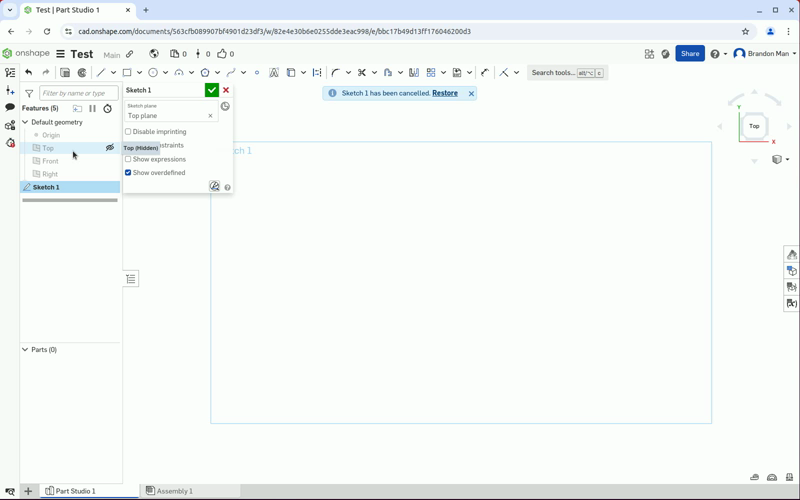
mouse_move(73, 352)
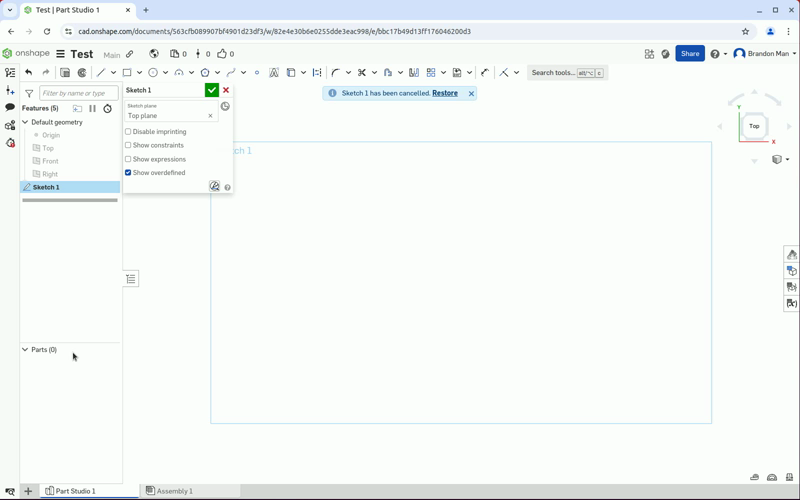
key(y)
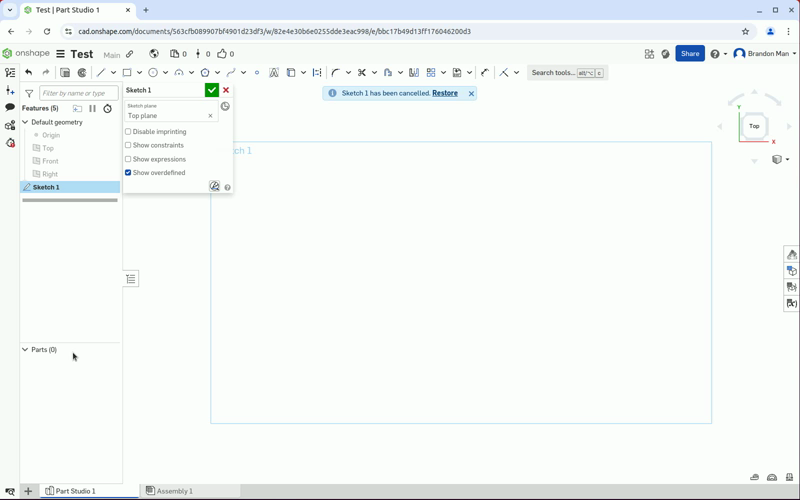
key(l)
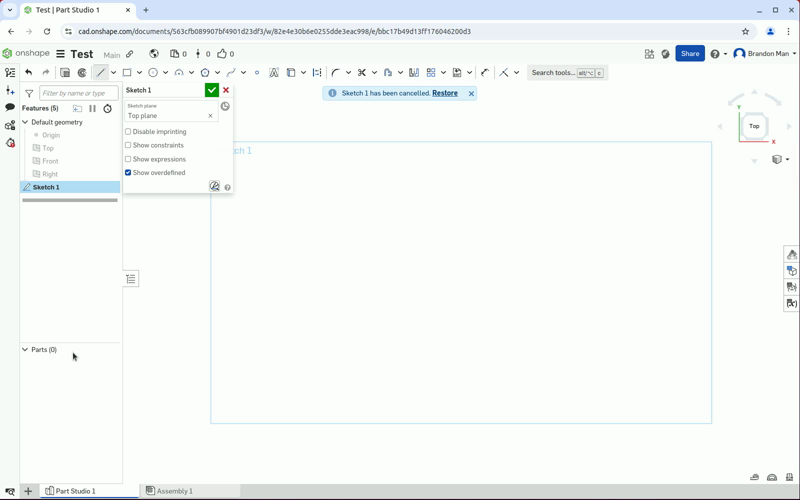
key_down(shift)
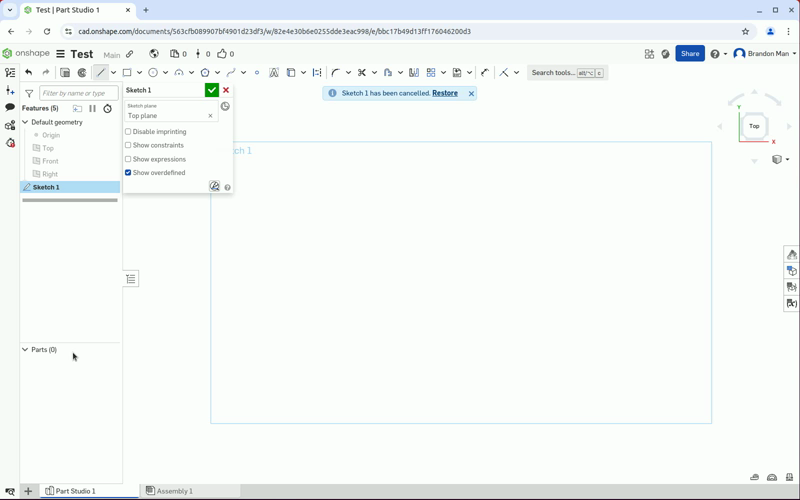
mouse_move(389, 354)
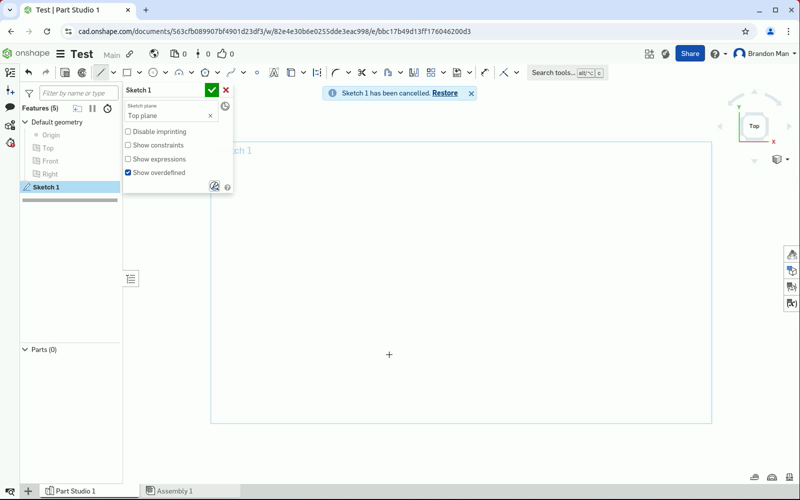
click(389, 354)
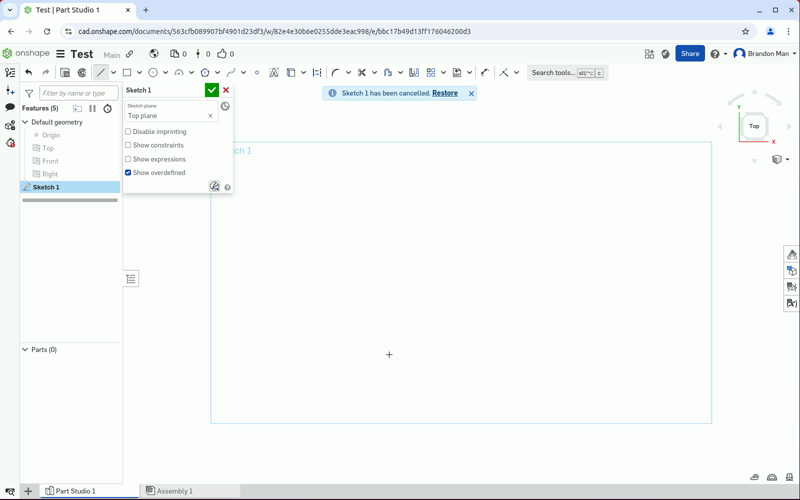
key_up(shift)
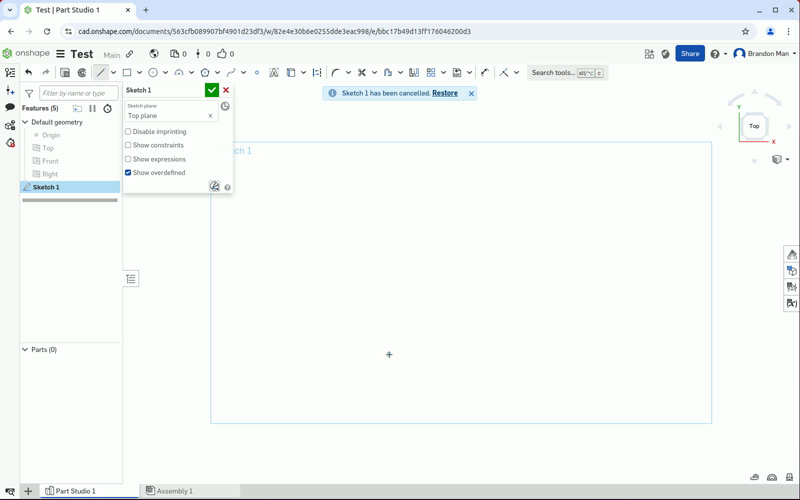
key_down(shift)
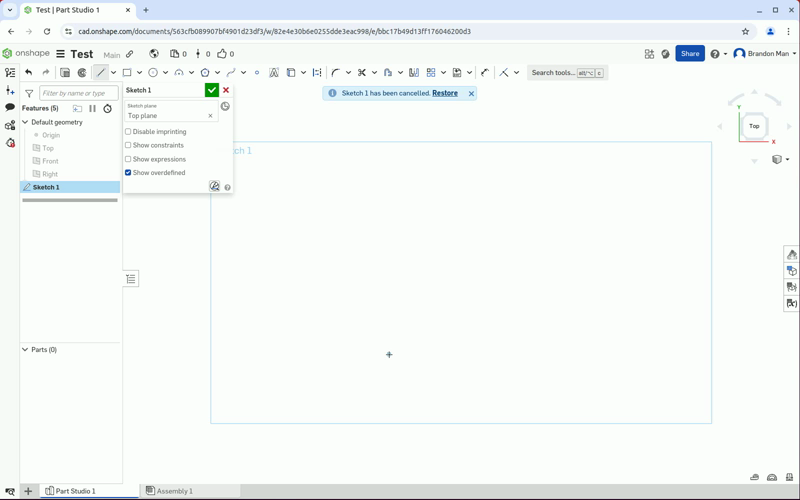
mouse_move(531, 354)
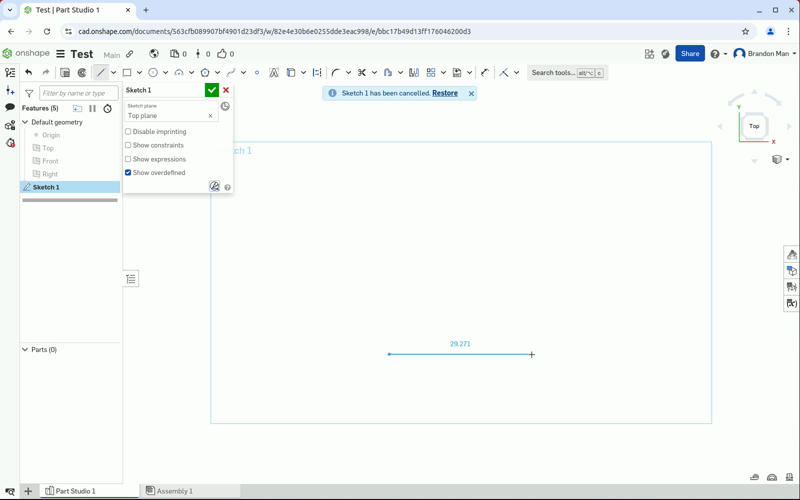
click(531, 354)
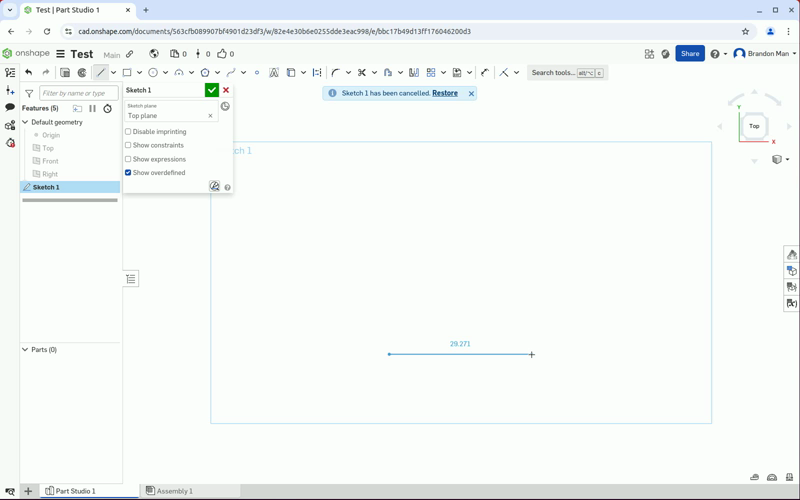
key_up(shift)
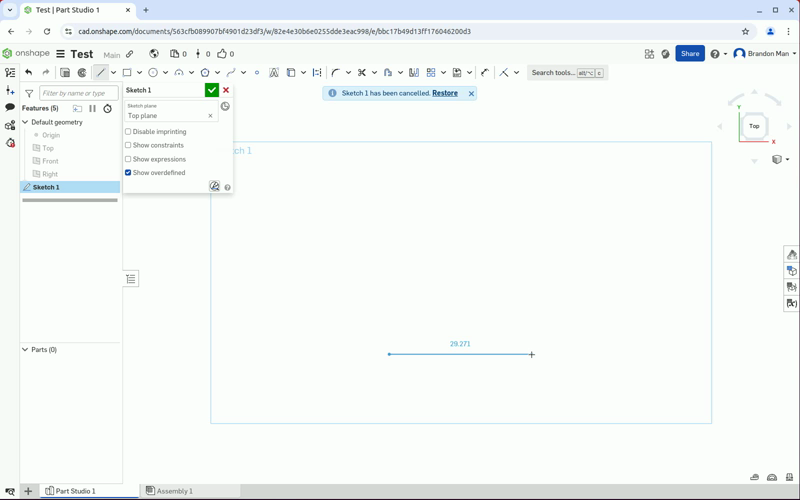
key_down(shift)
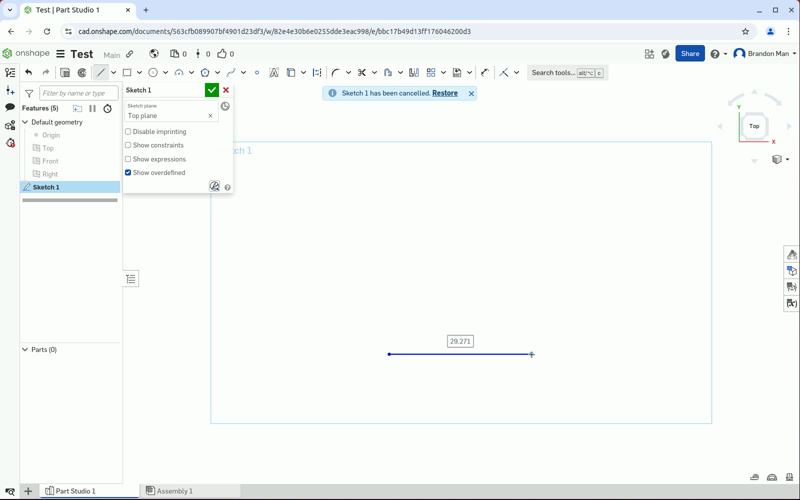
mouse_move(531, 211)
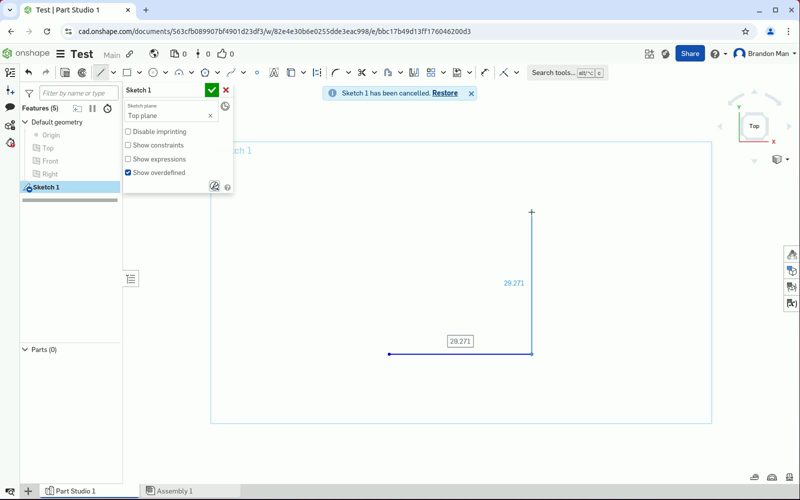
click(531, 211)
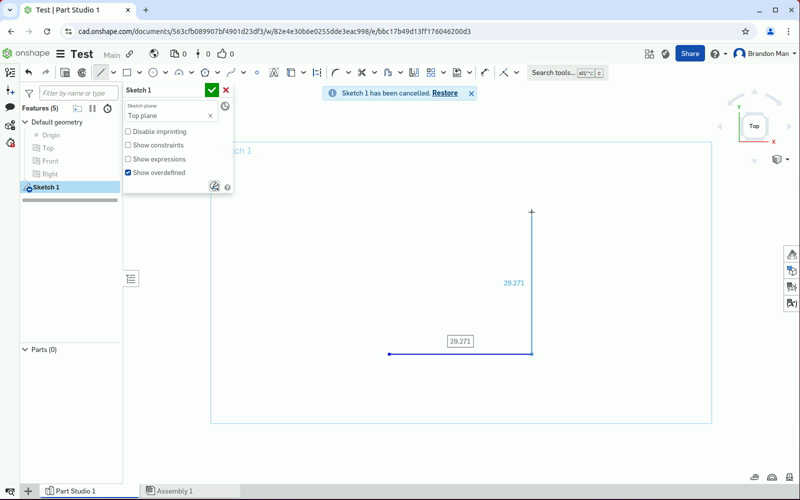
key_up(shift)
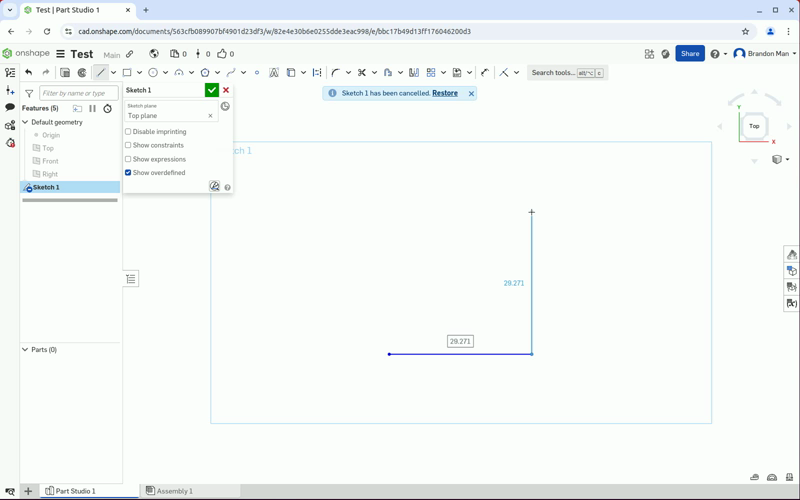
key_down(shift)
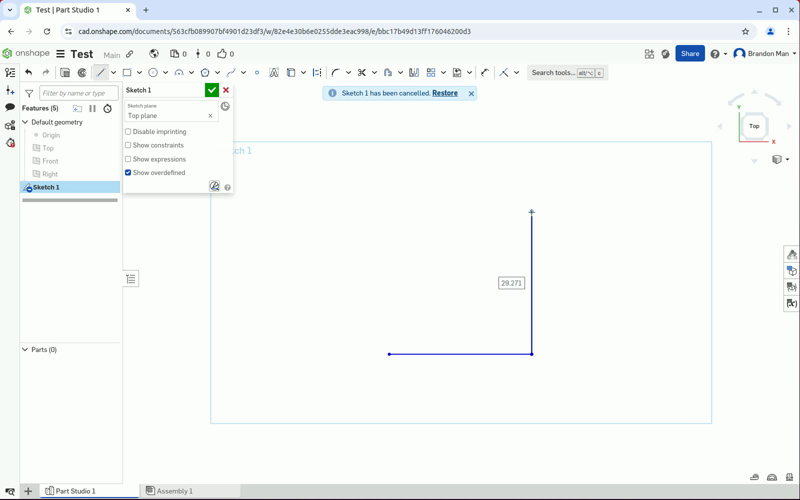
mouse_move(389, 211)
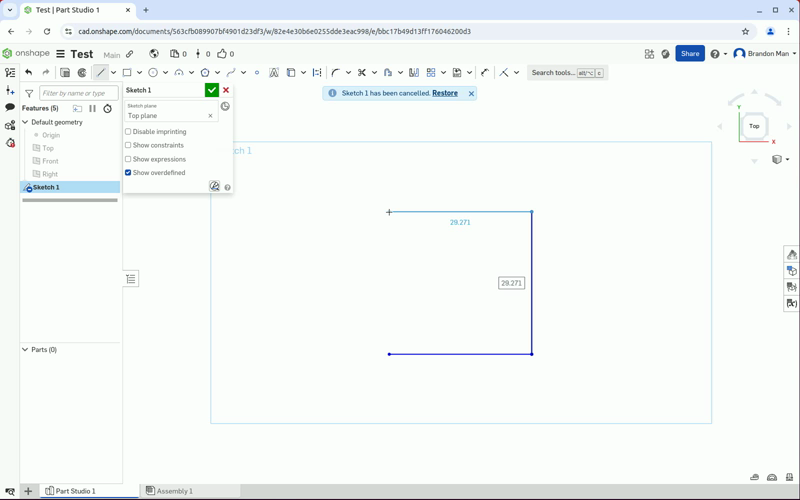
click(389, 211)
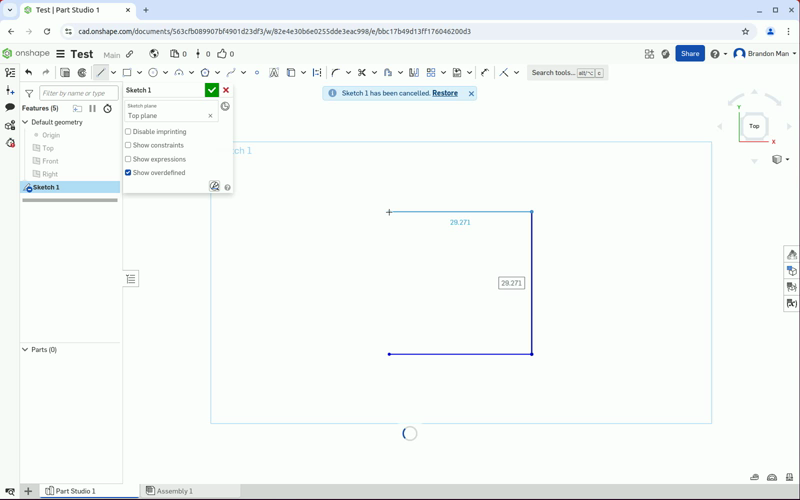
key_up(shift)
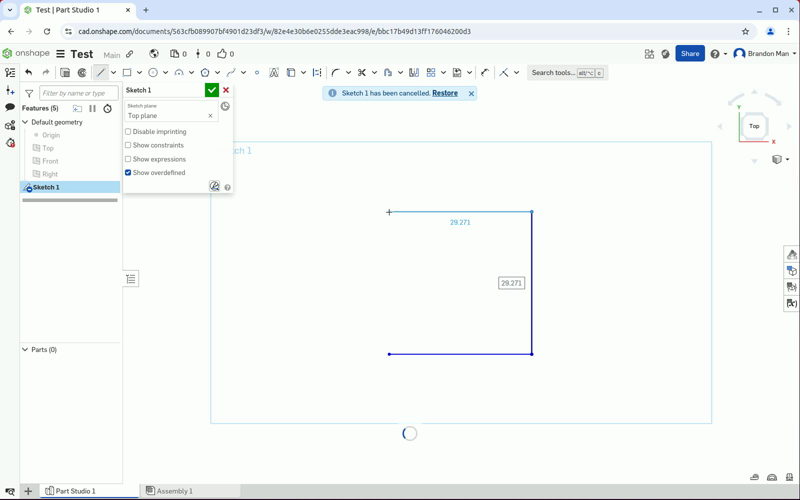
key_down(shift)
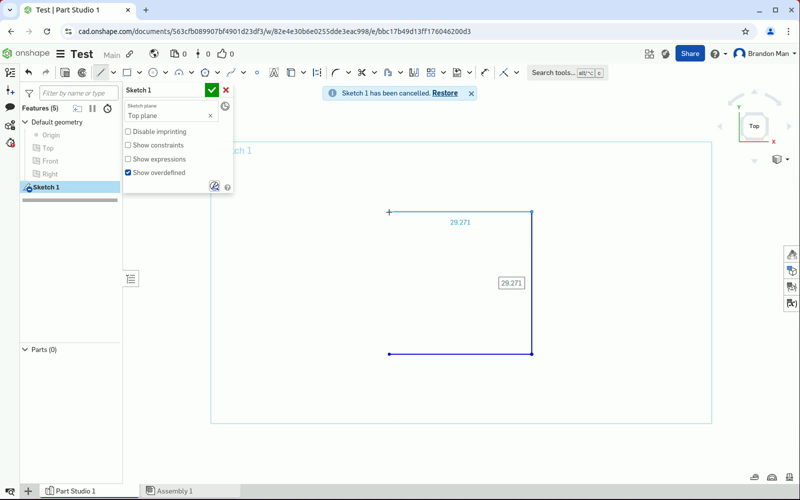
mouse_move(389, 354)
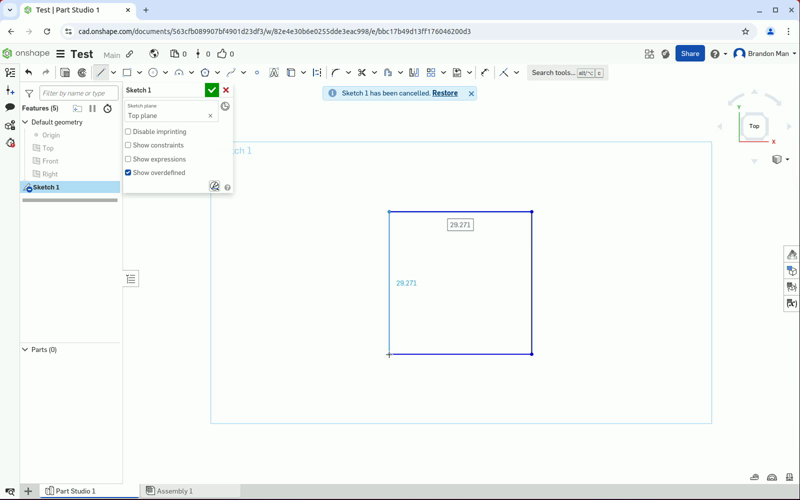
key_up(shift)
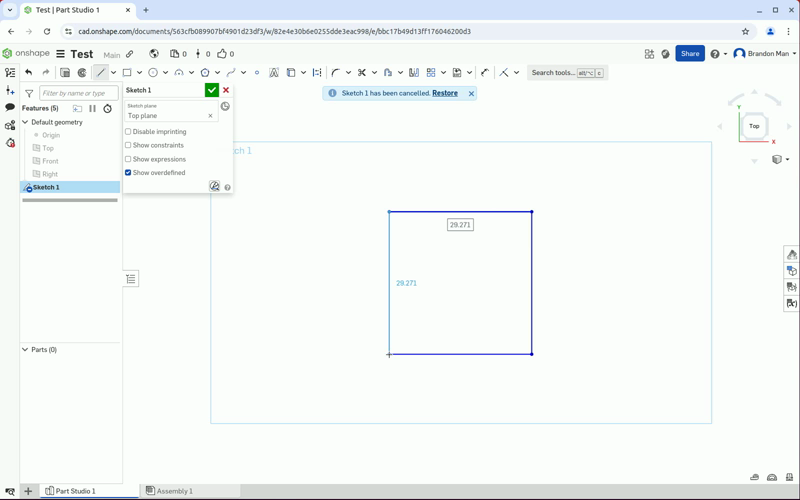
click(389, 354)
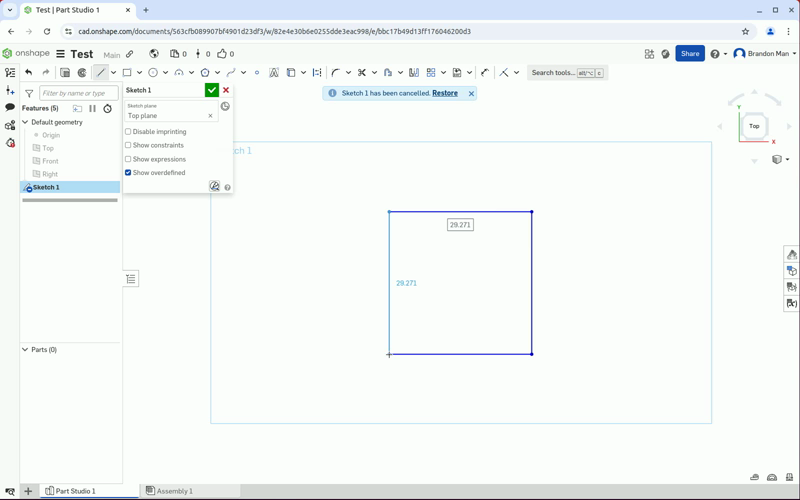
key(esc)
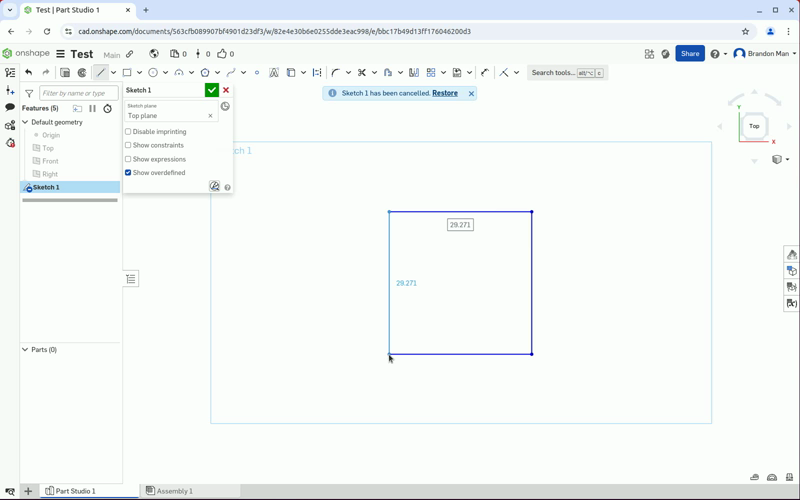
mouse_move(420, 255)
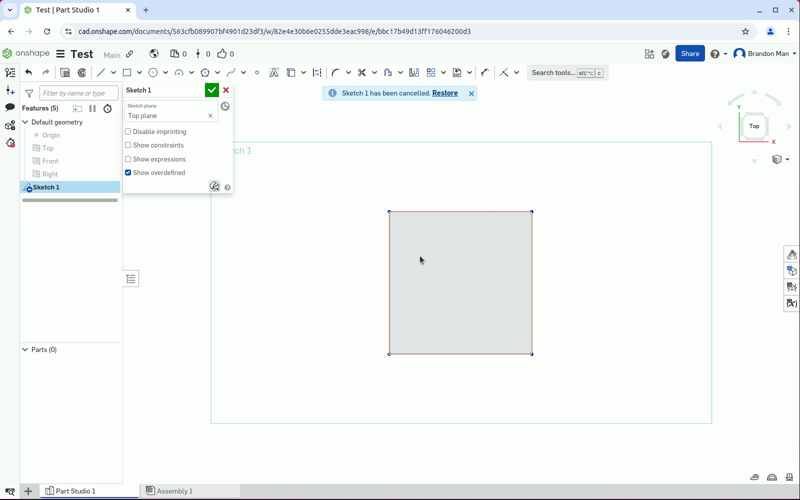
click(420, 255)
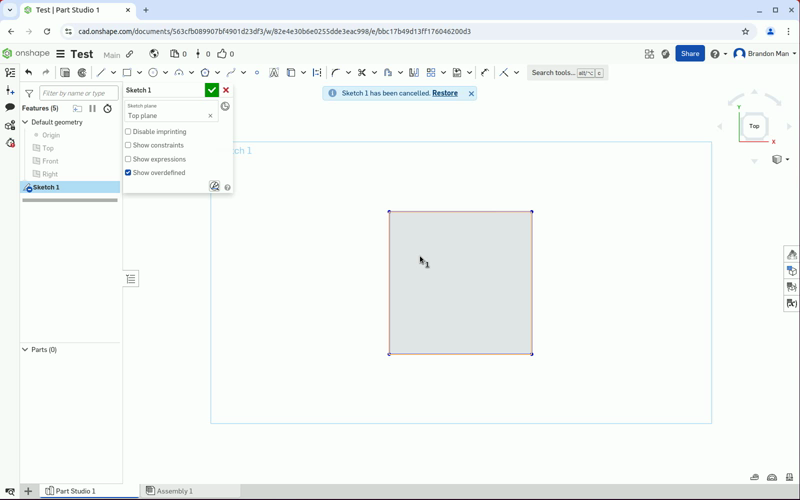
mouse_move(73, 352)
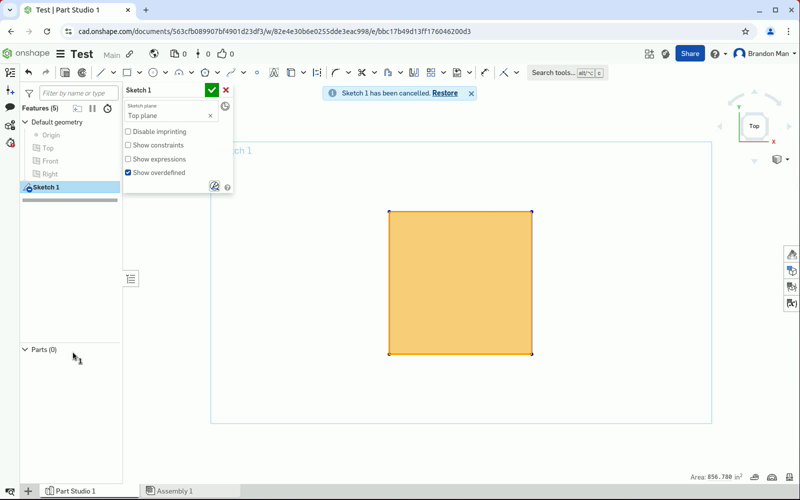
key(shift+y)
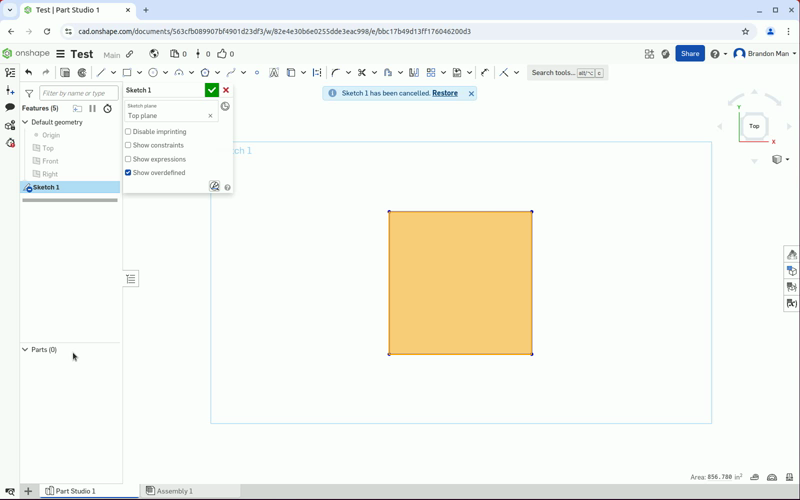
key(shift+e)
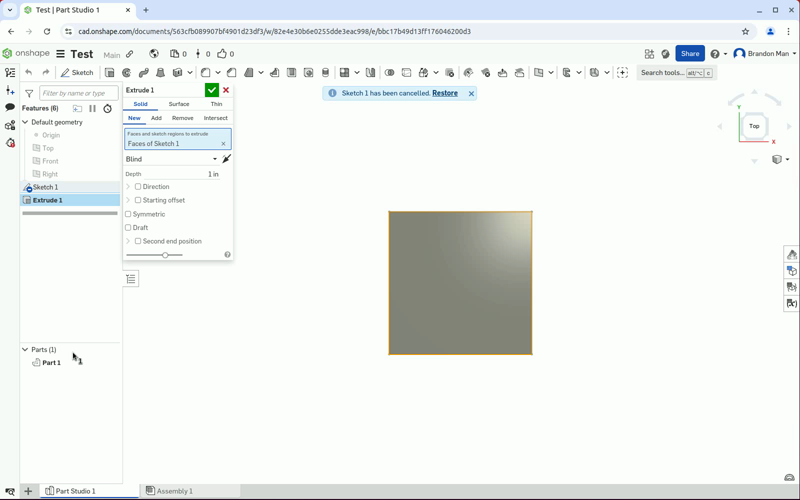
mouse_move(143, 106)
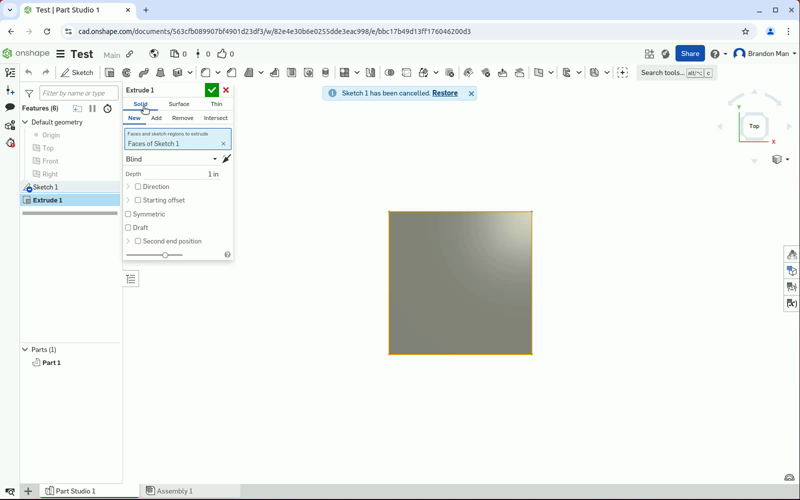
click(143, 106)
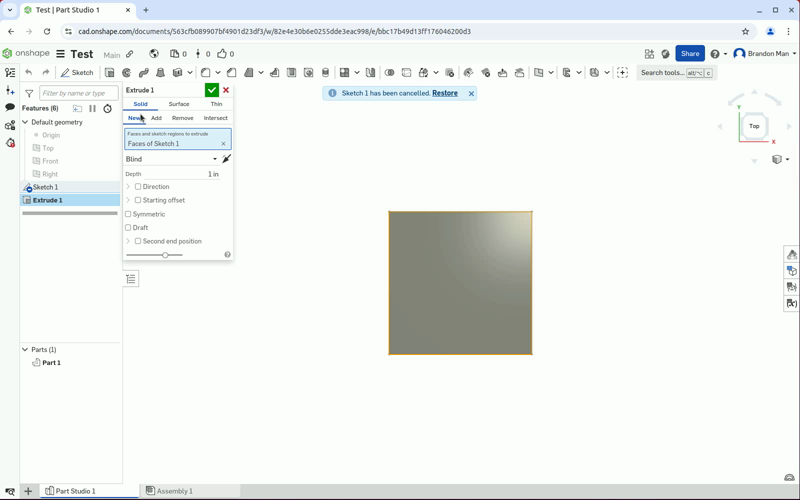
mouse_move(137, 120)
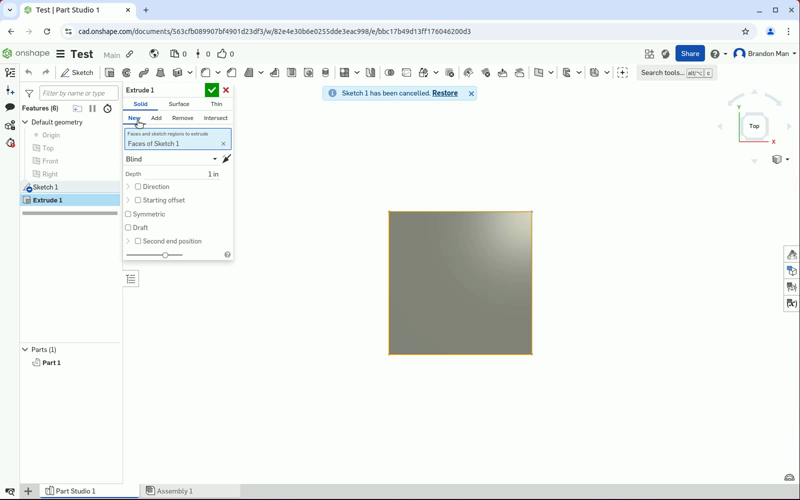
click(137, 120)
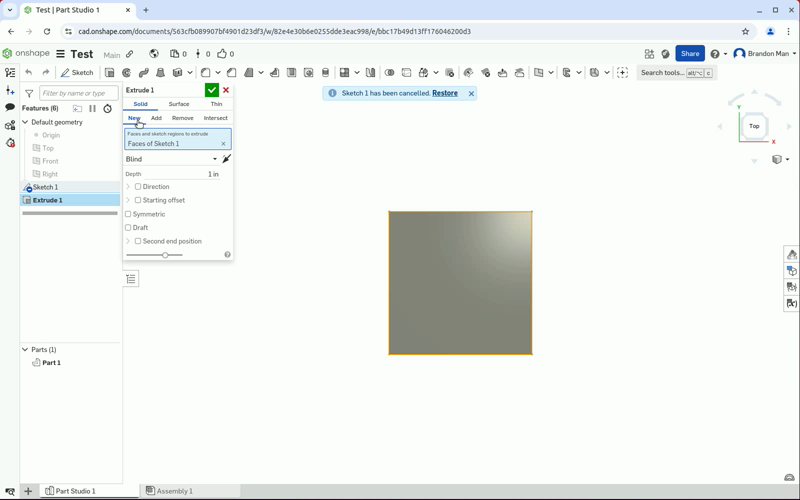
key(tab, 4)
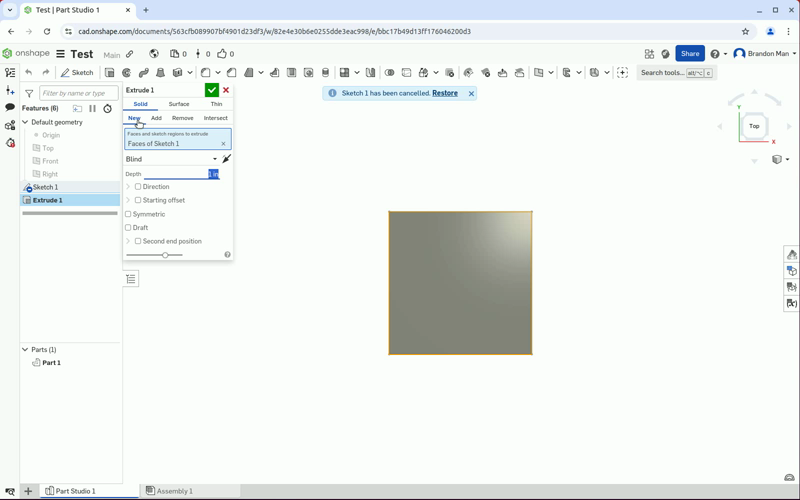
text(1.444)
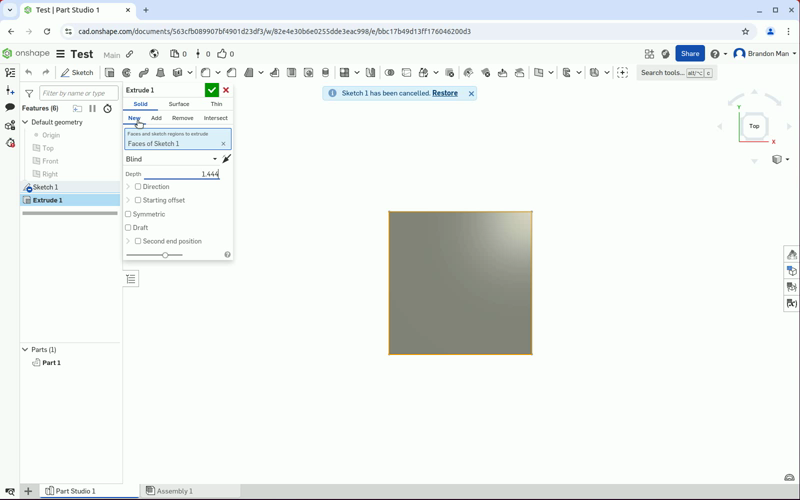
key(enter)
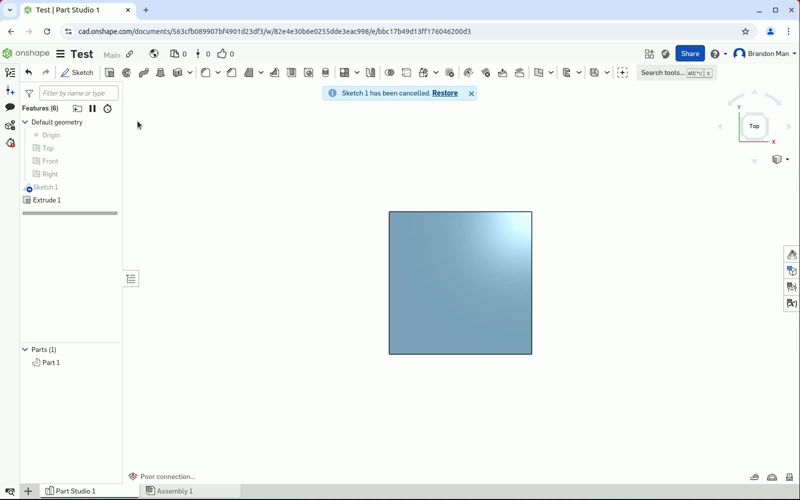
key(shift+h)
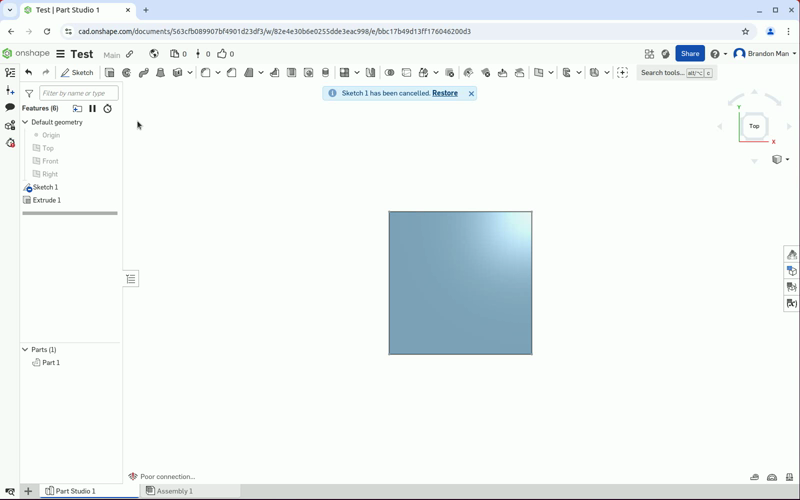
key(shift+h)
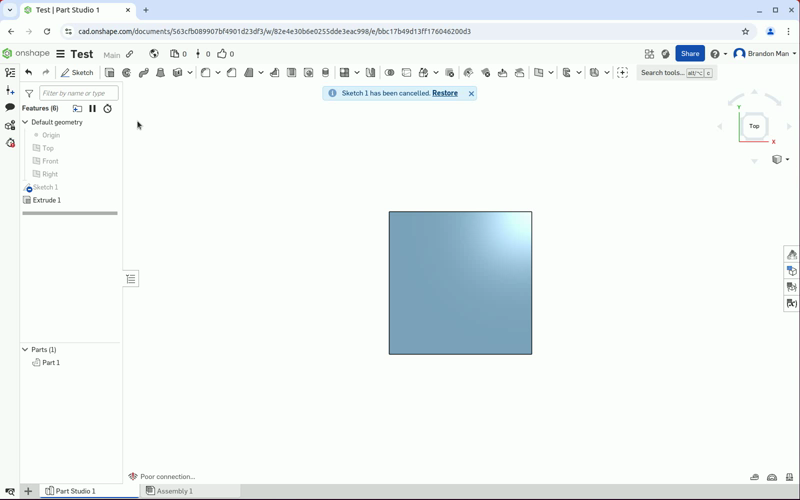
mouse_move(73, 189)
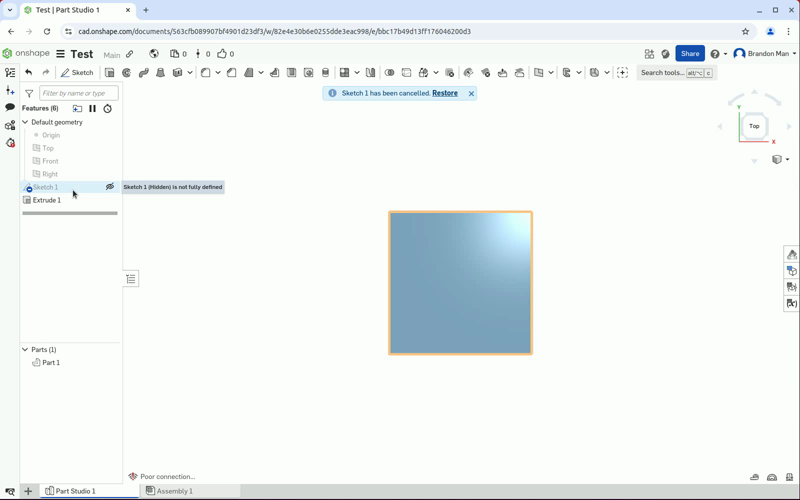
click(73, 189)
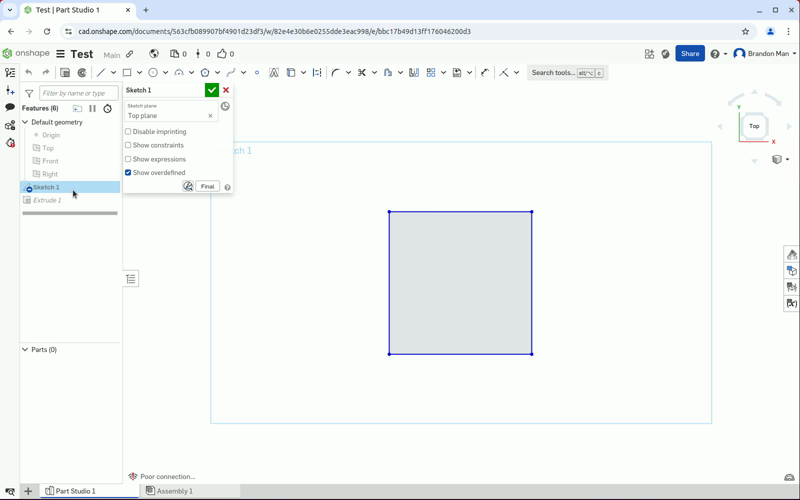
mouse_move(229, 92)
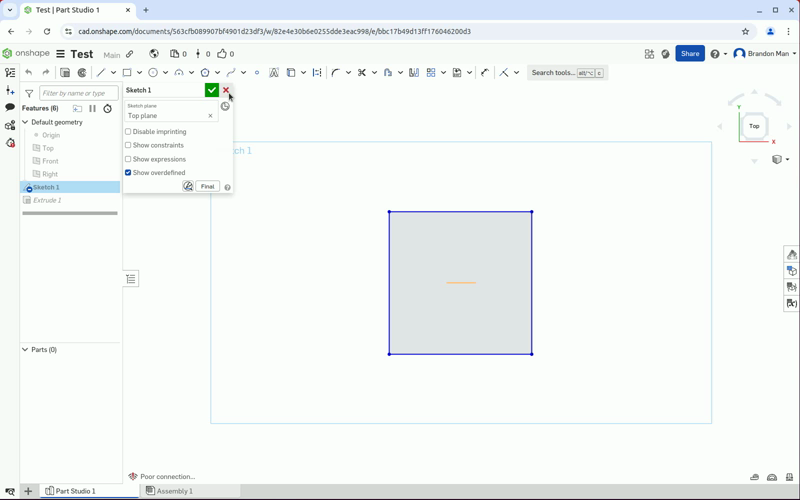
click(229, 92)
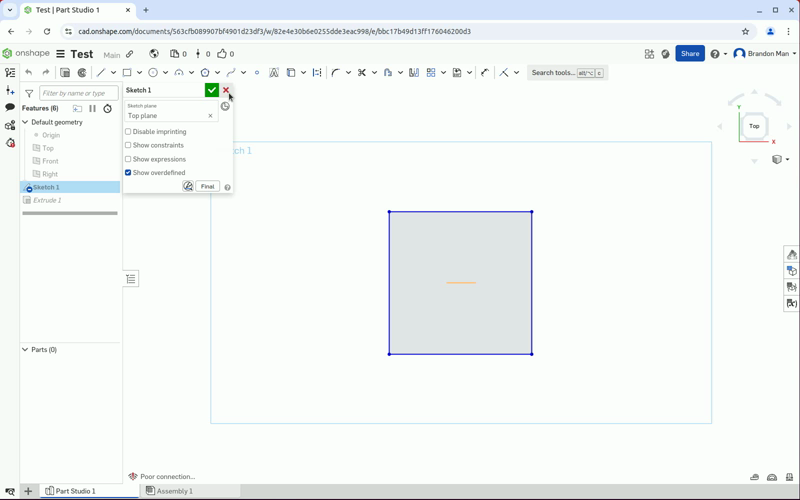
key(shift+s)
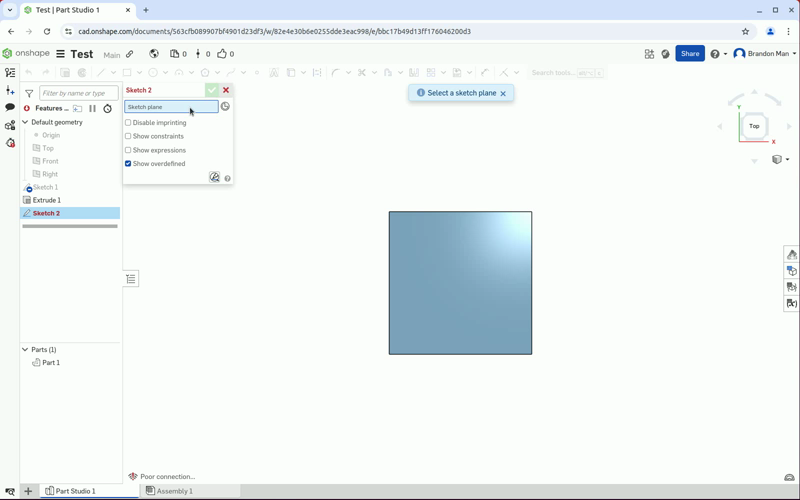
mouse_move(73, 150)
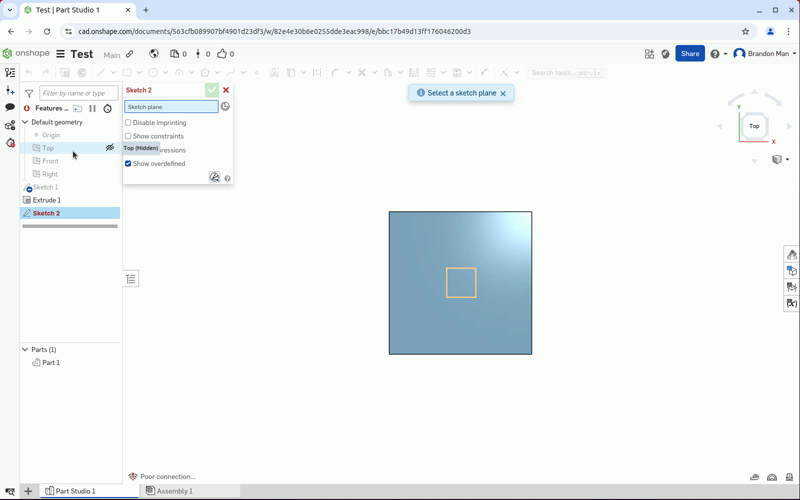
click(73, 150)
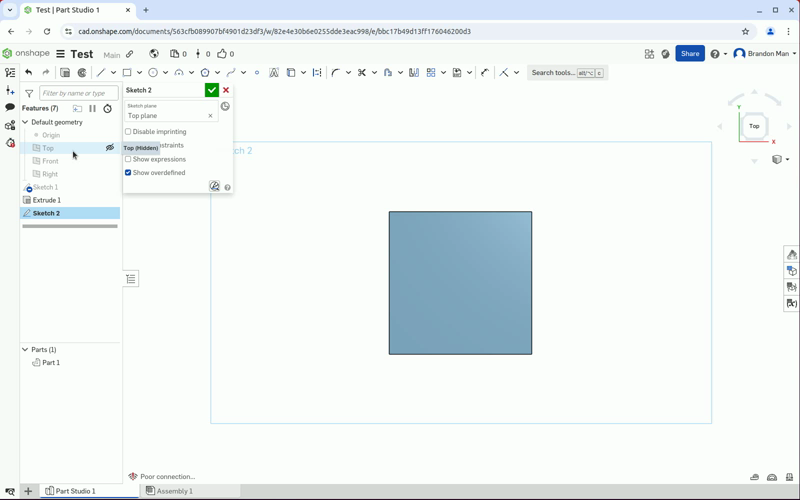
mouse_move(73, 352)
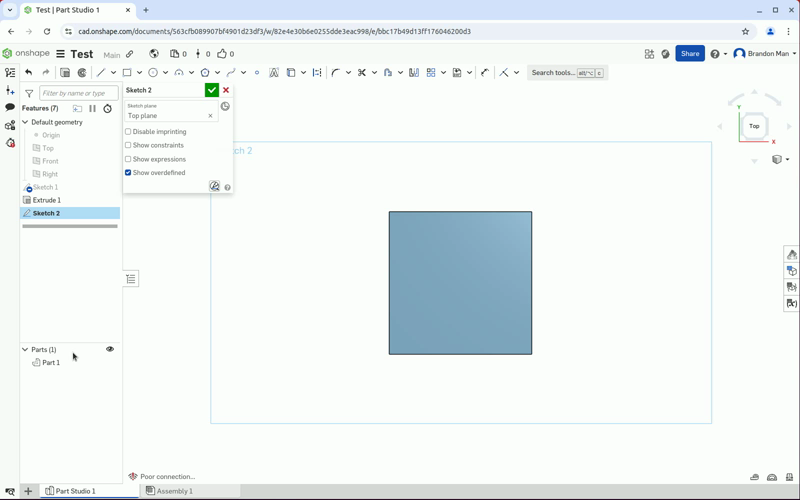
key(y)
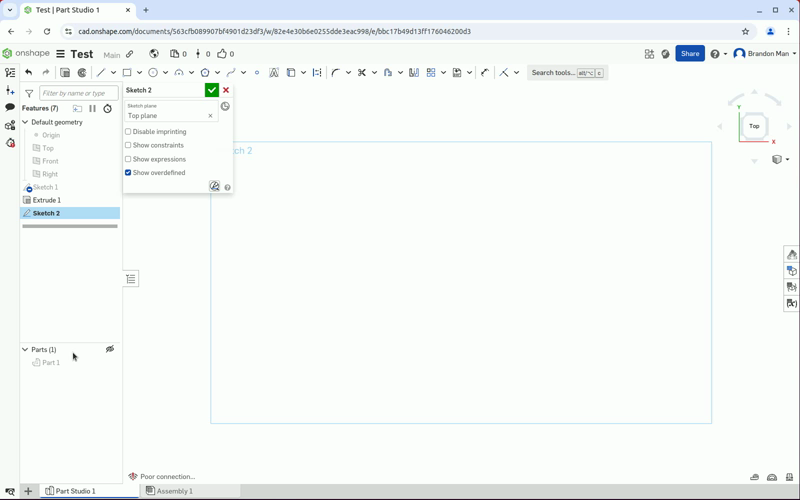
key(l)
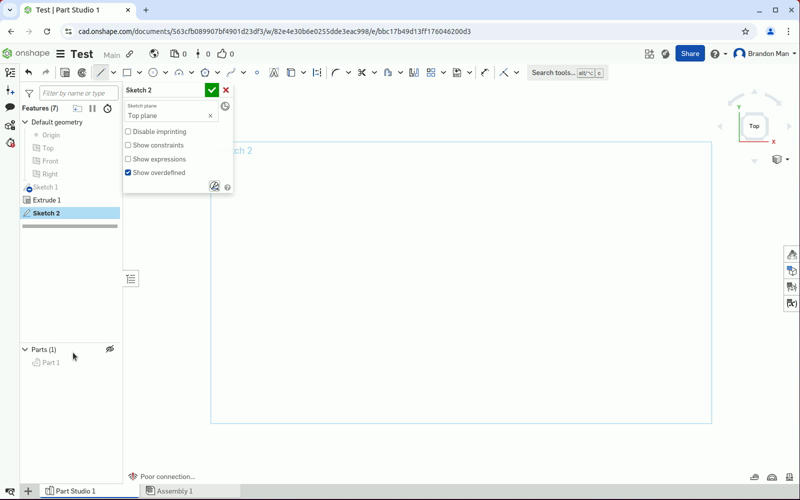
key_down(shift)
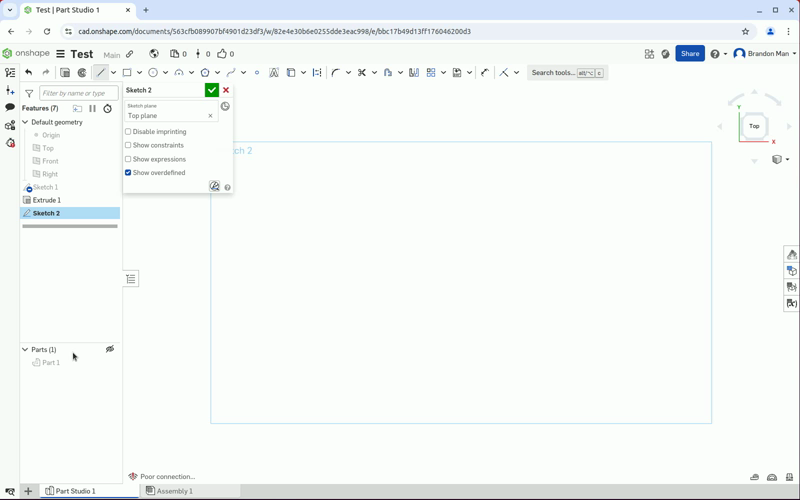
mouse_move(389, 354)
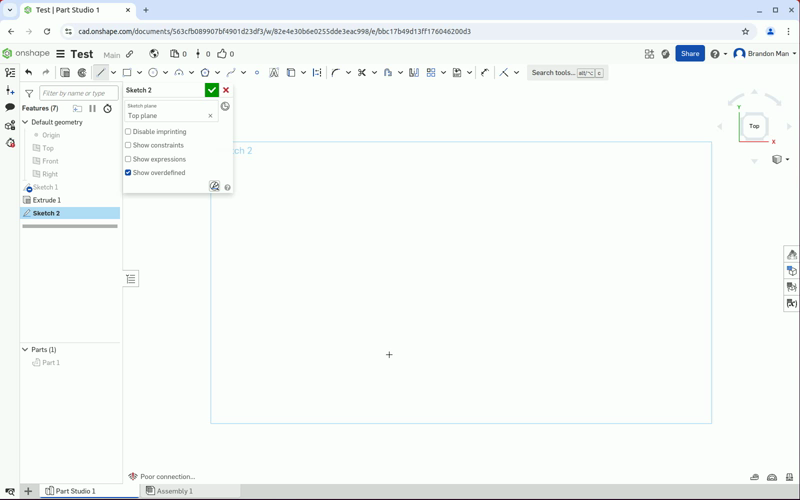
click(389, 354)
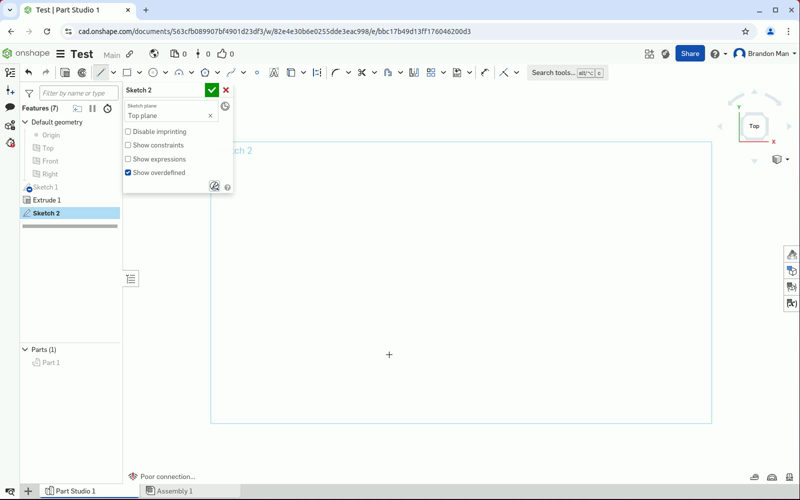
key_up(shift)
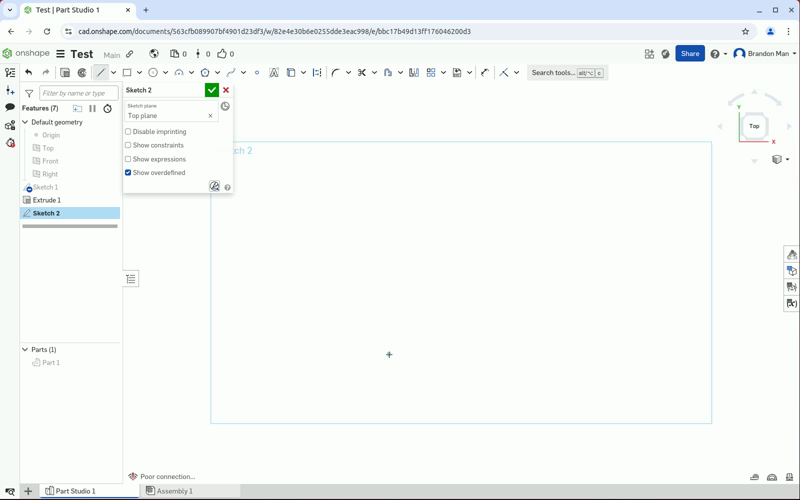
key_down(shift)
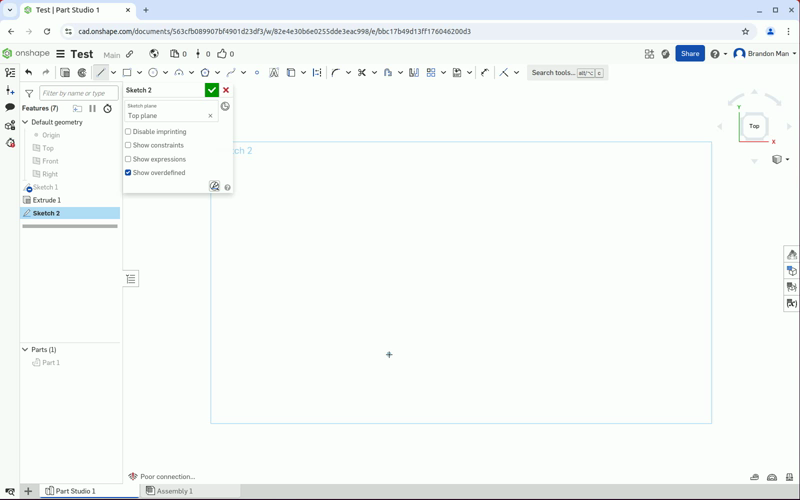
mouse_move(531, 354)
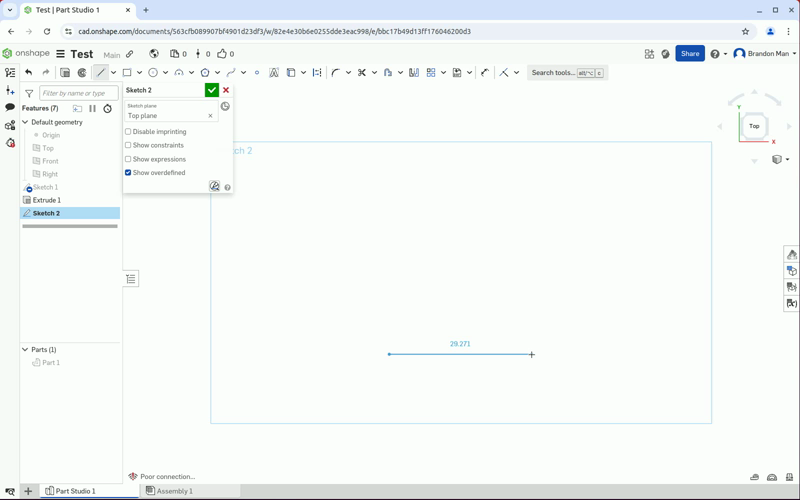
click(531, 354)
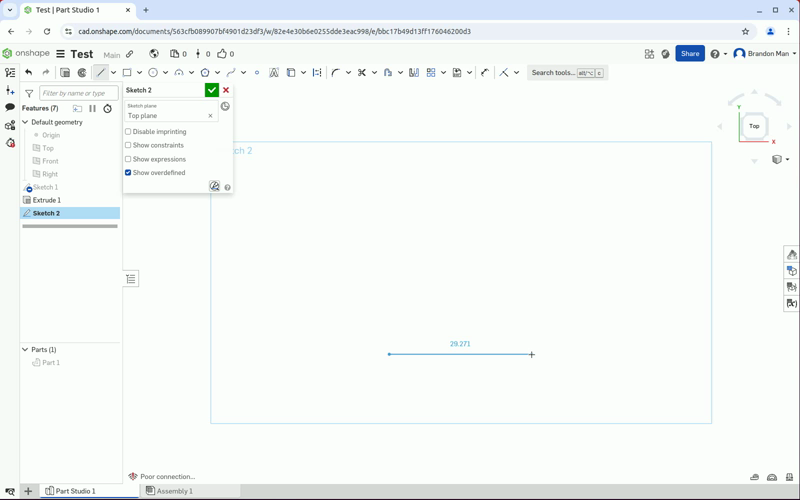
key_up(shift)
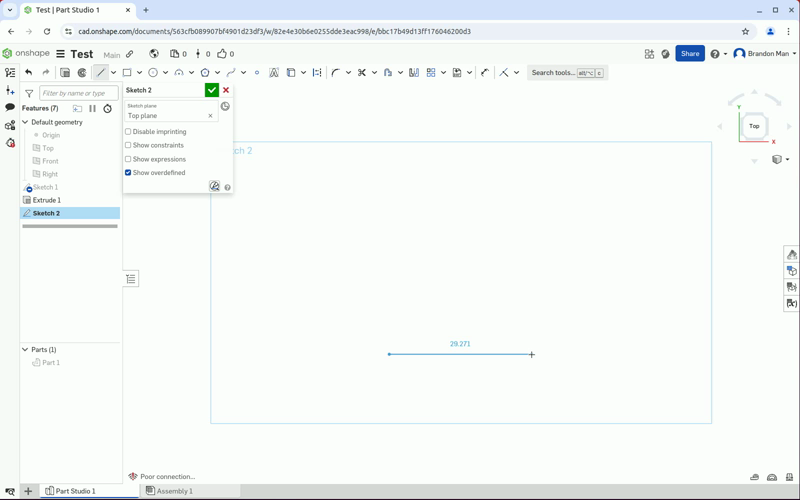
key_down(shift)
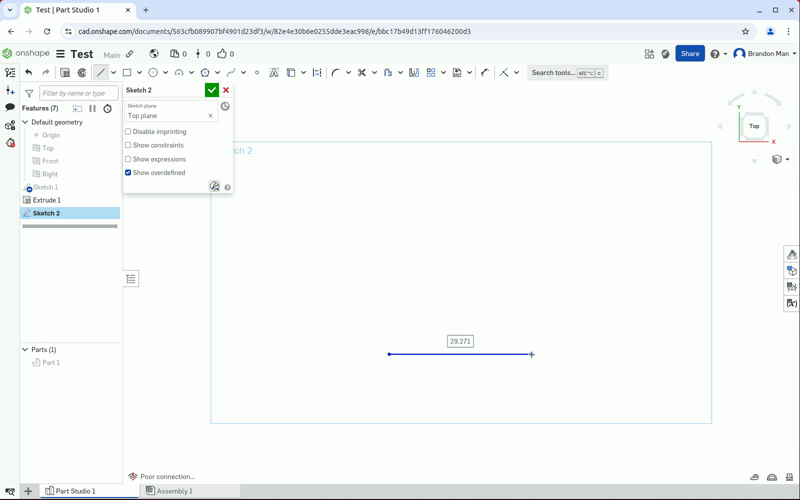
mouse_move(531, 211)
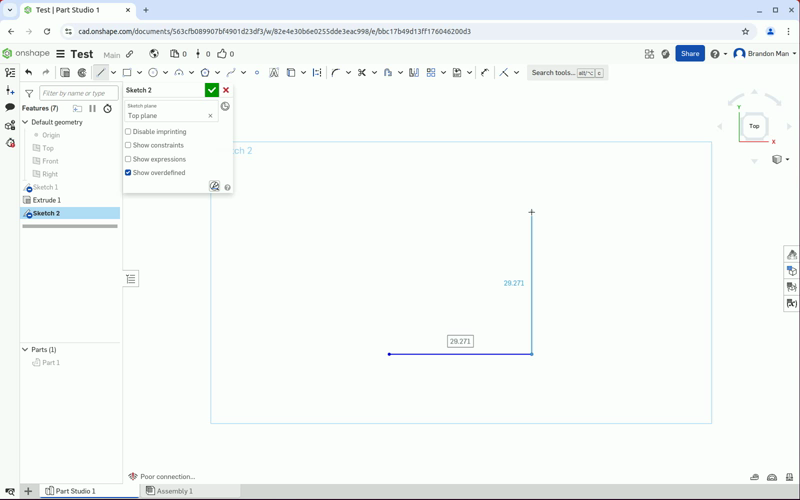
click(531, 211)
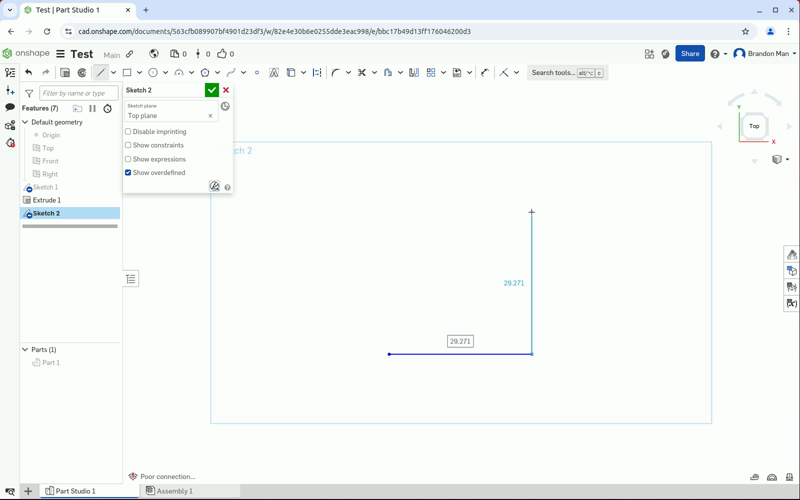
key_up(shift)
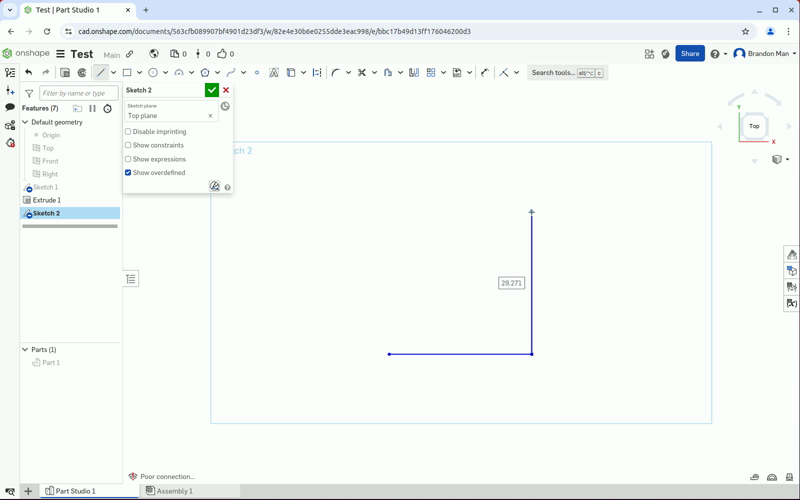
key_down(shift)
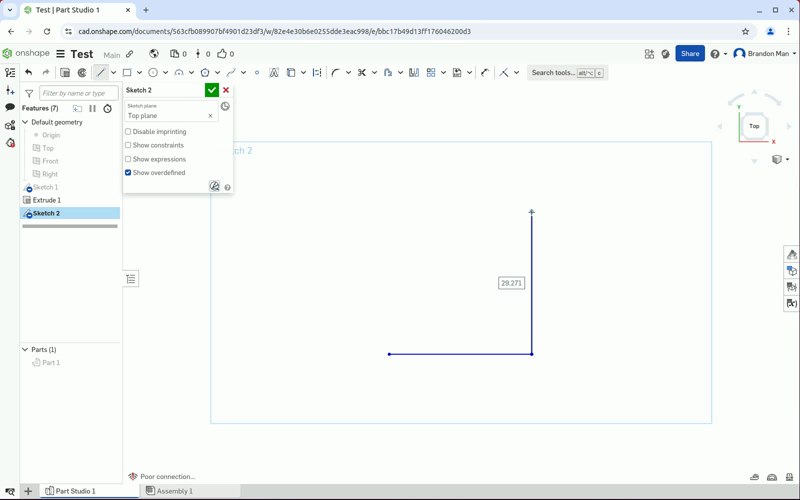
mouse_move(389, 211)
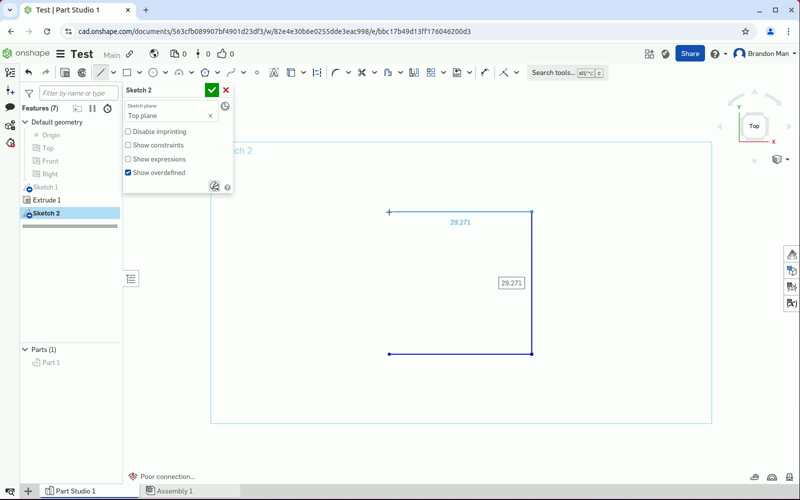
click(389, 211)
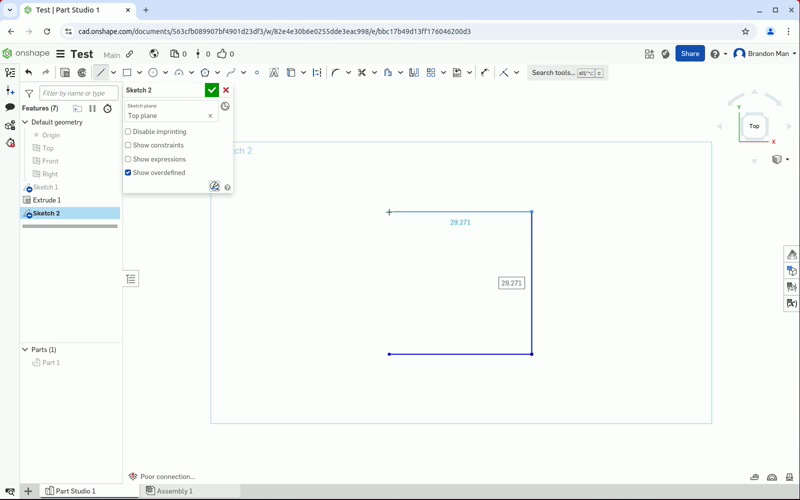
key_up(shift)
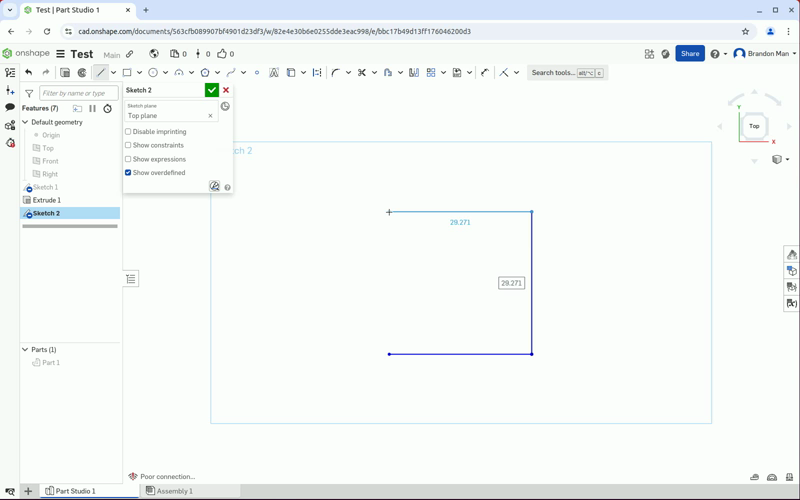
key_down(shift)
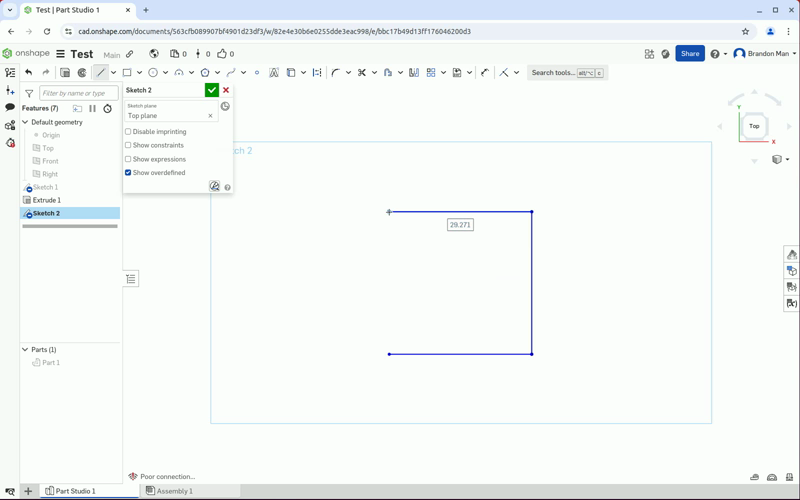
mouse_move(389, 354)
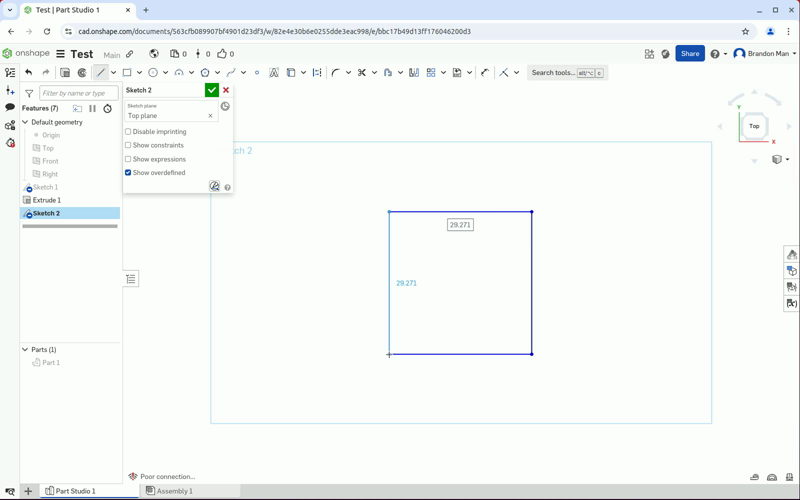
key_up(shift)
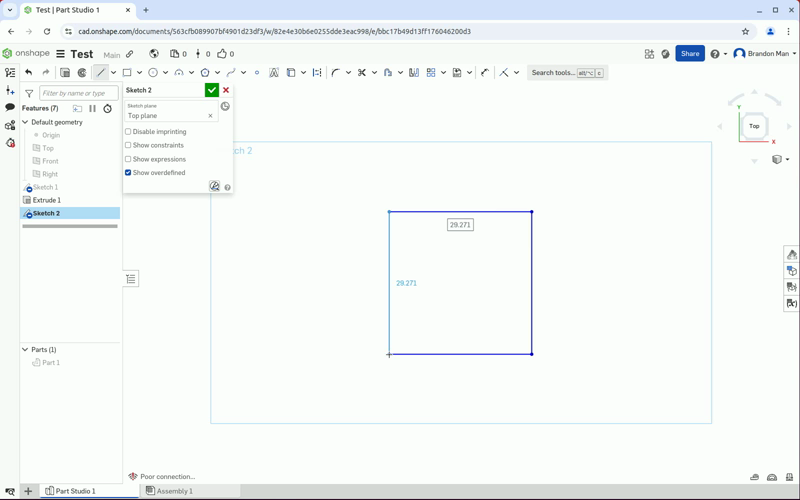
click(389, 354)
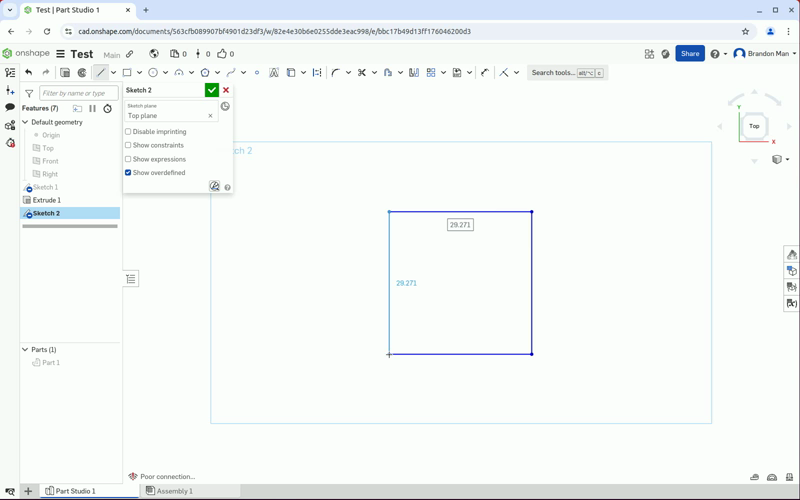
key(esc)
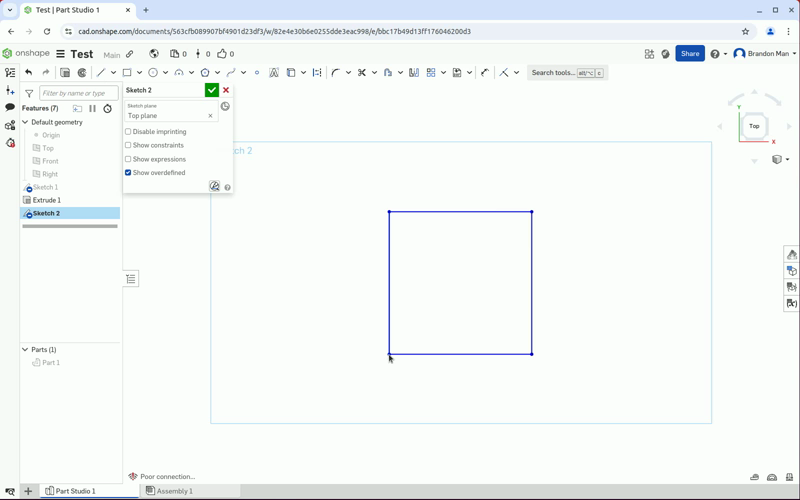
mouse_move(501, 240)
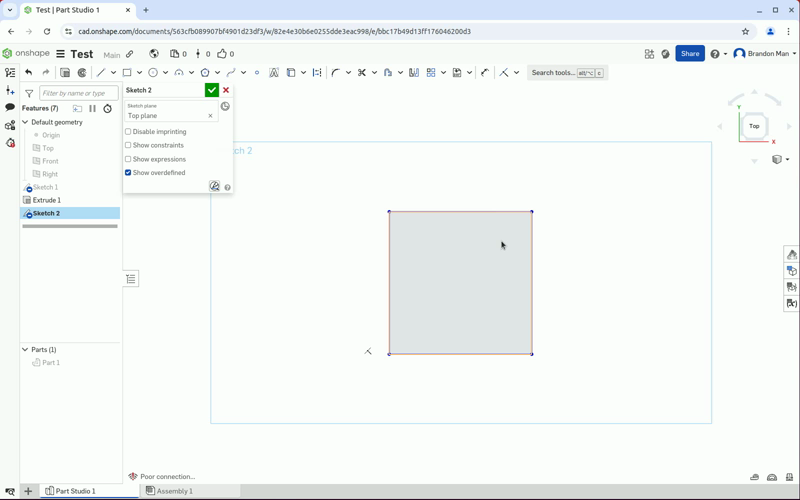
click(501, 240)
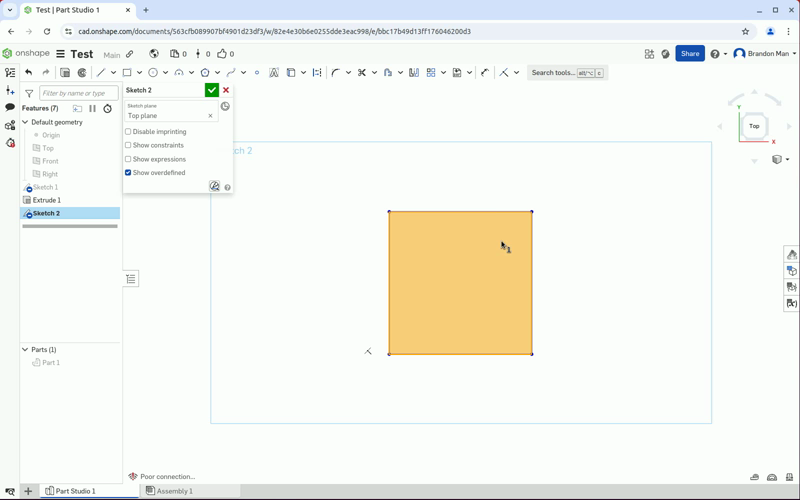
mouse_move(73, 352)
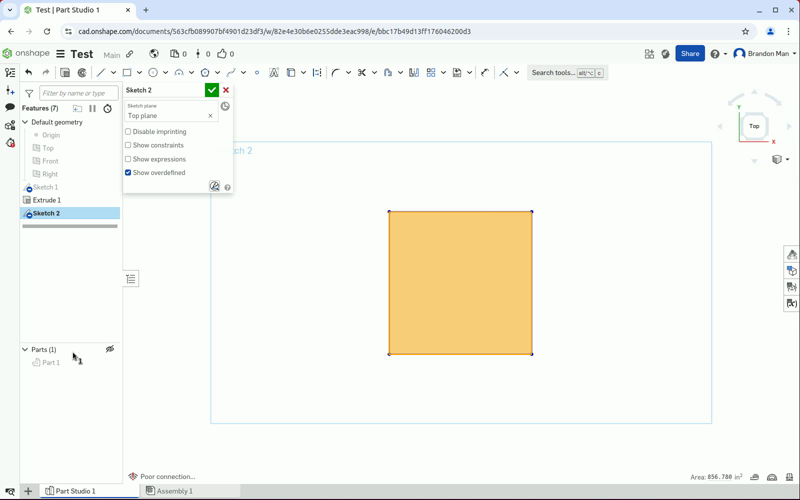
key(shift+y)
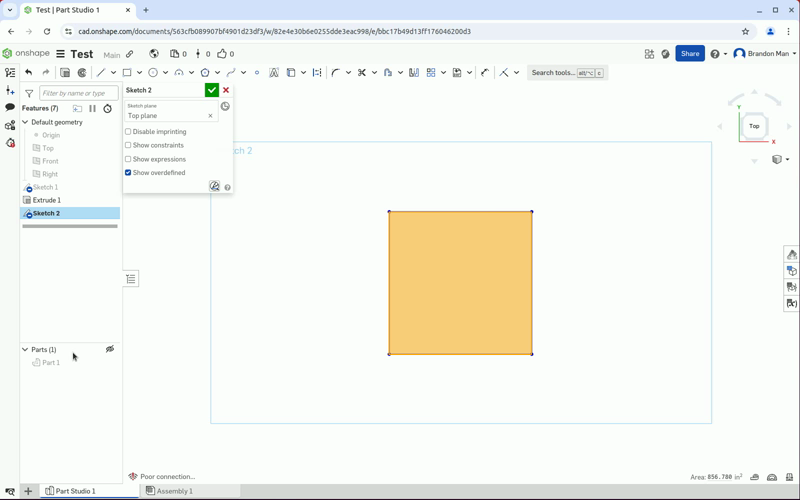
key(shift+e)
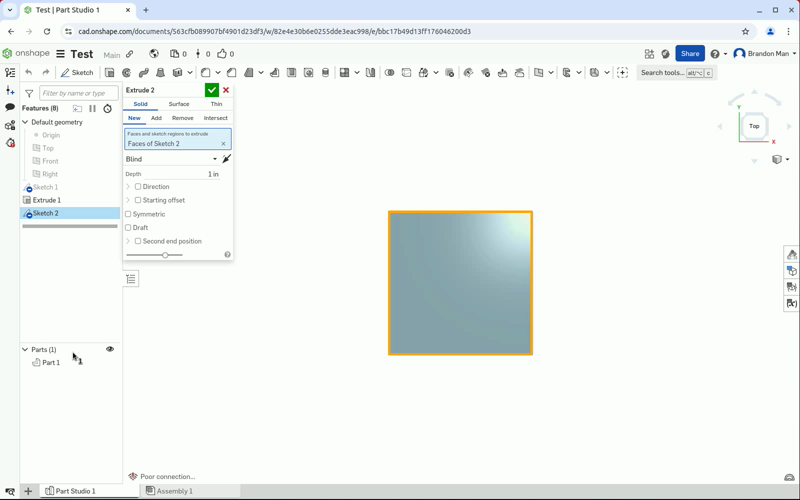
mouse_move(143, 106)
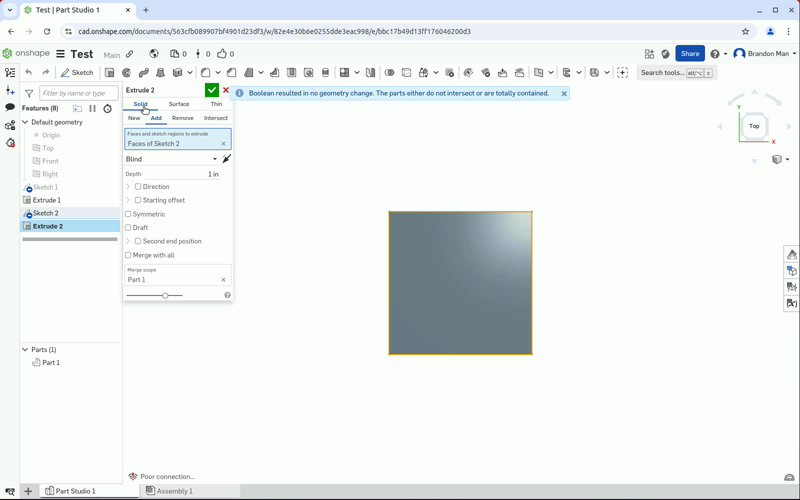
click(143, 106)
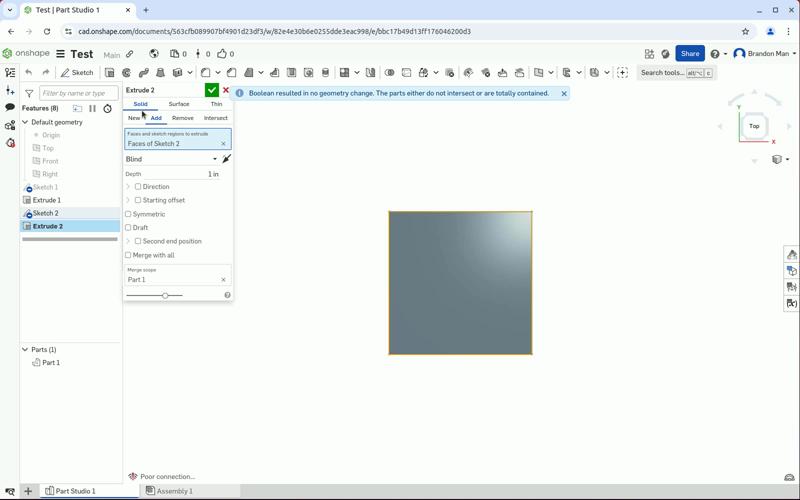
mouse_move(137, 120)
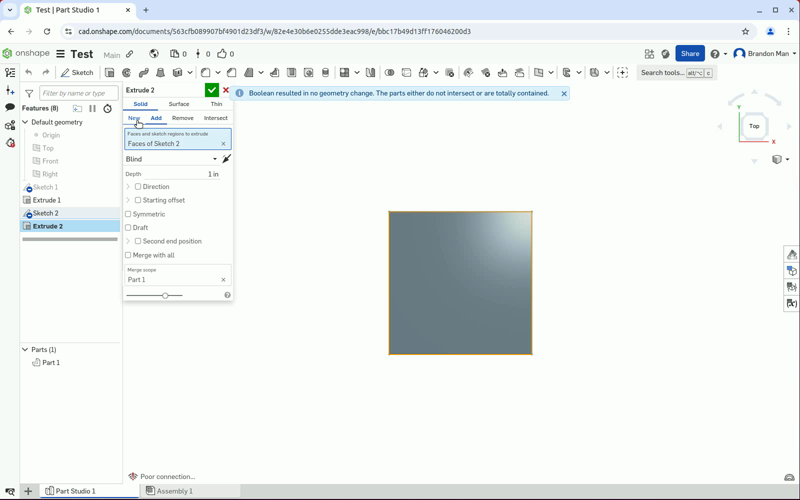
click(137, 120)
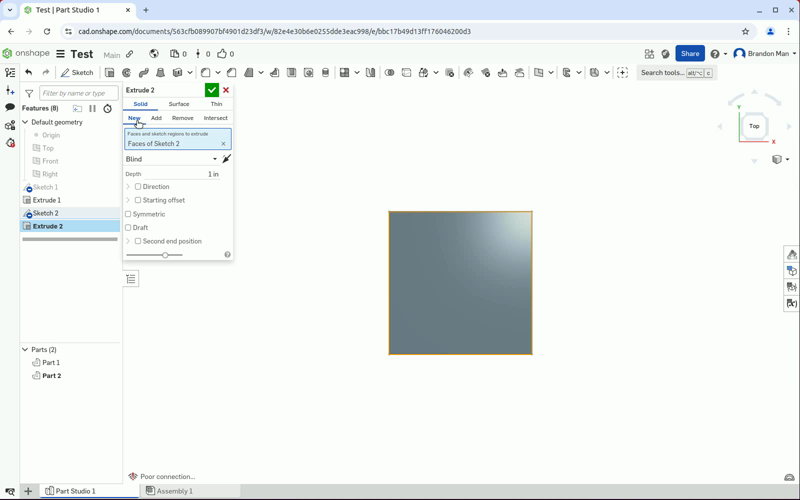
key(tab, 4)
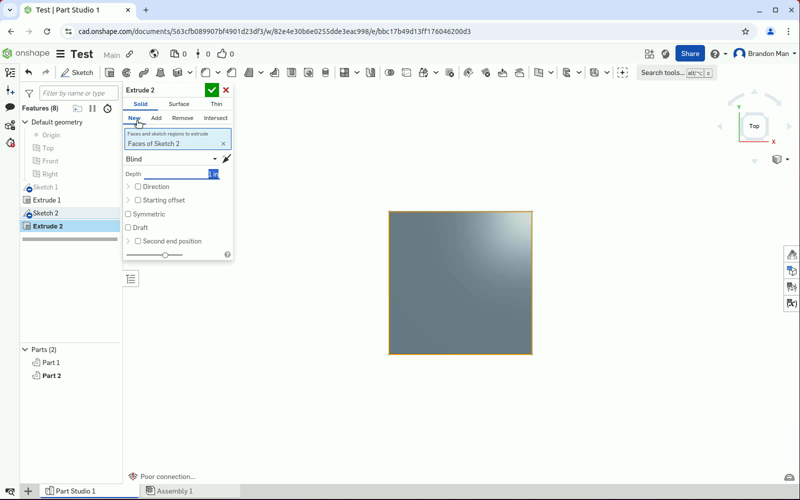
text(1.444)
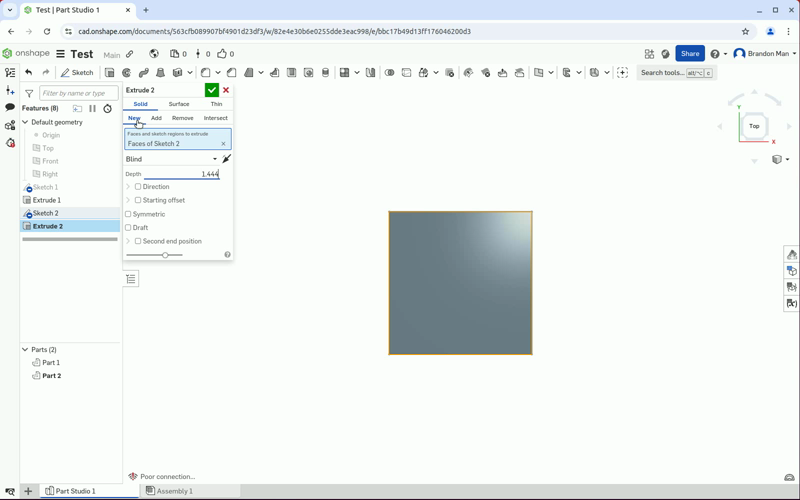
key(enter)
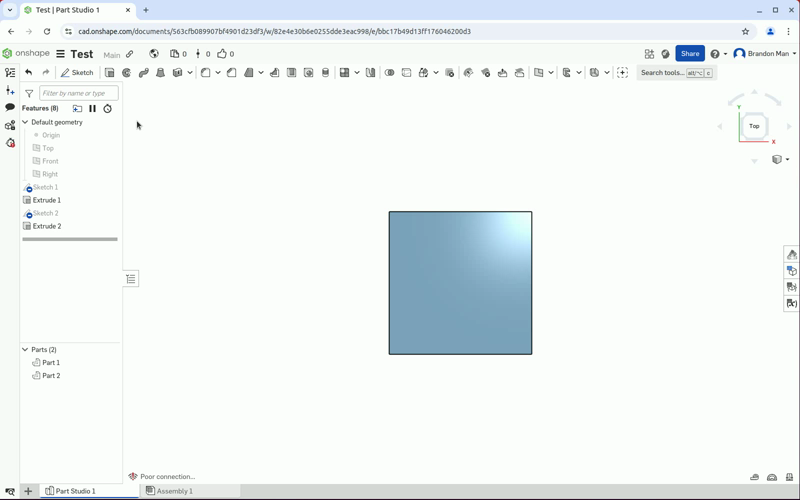
key(shift+h)
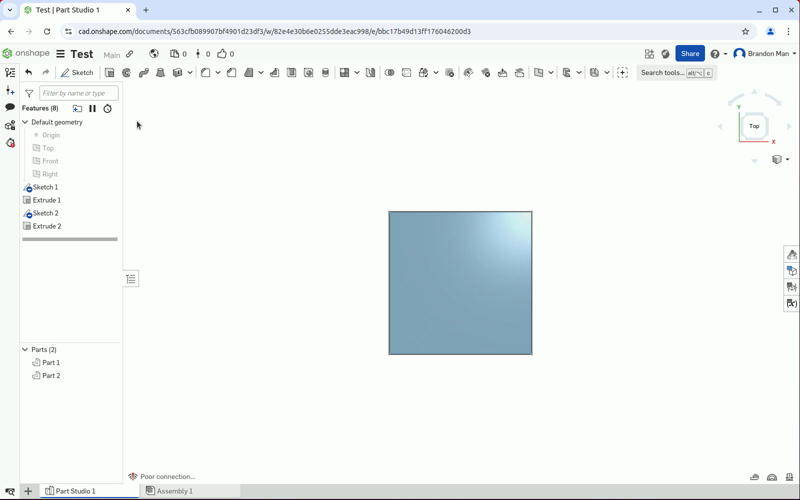
key(shift+h)
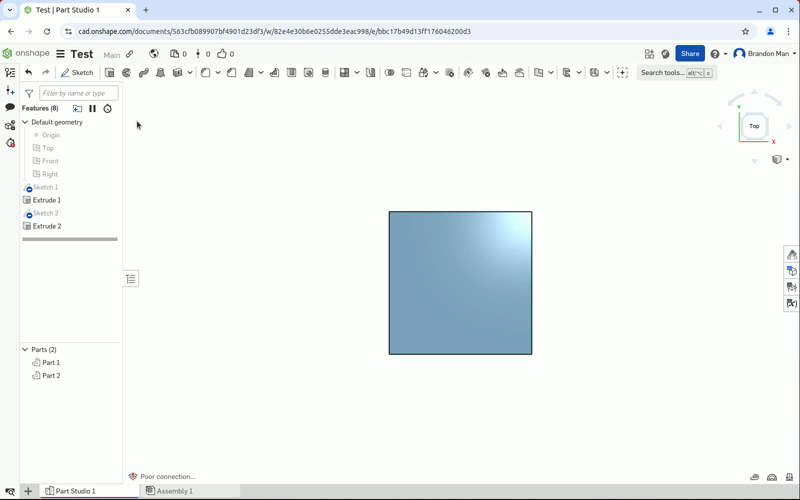
mouse_move(73, 189)
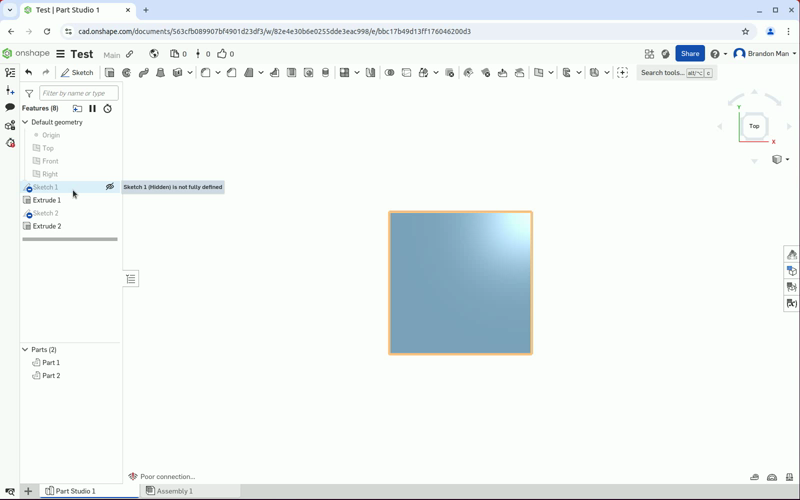
click(73, 189)
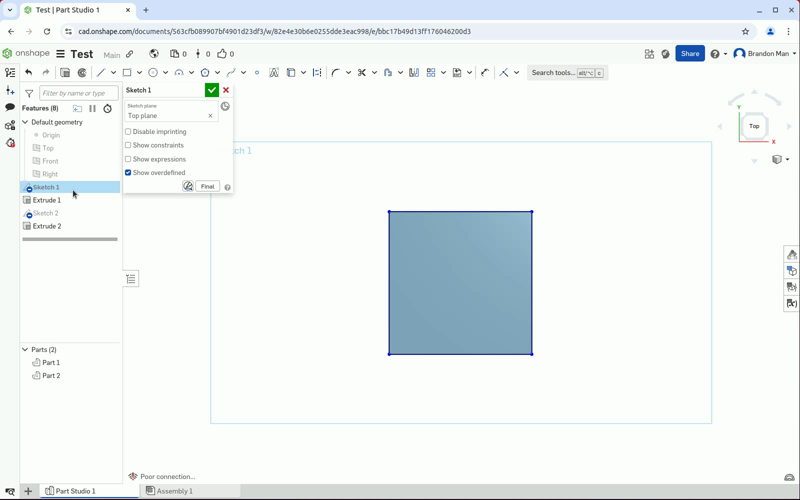
mouse_move(229, 92)
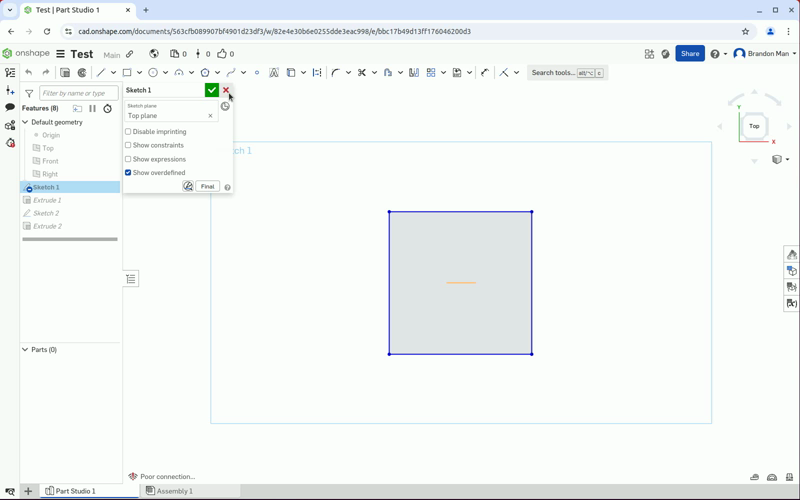
click(229, 92)
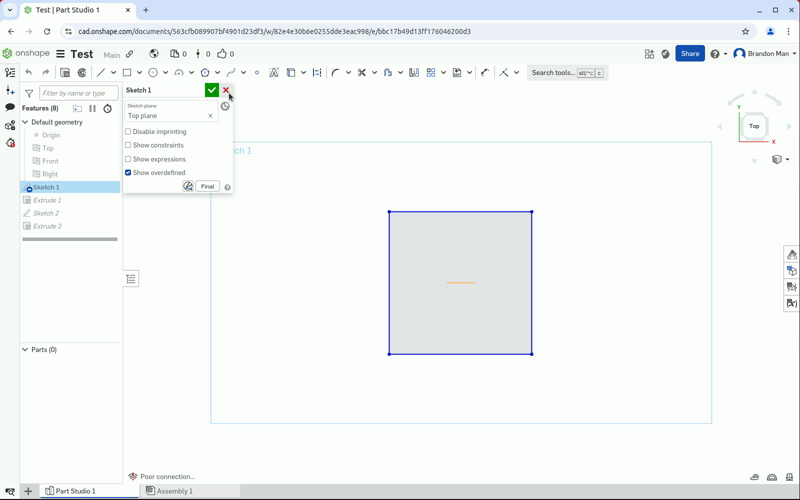
key(shift+s)
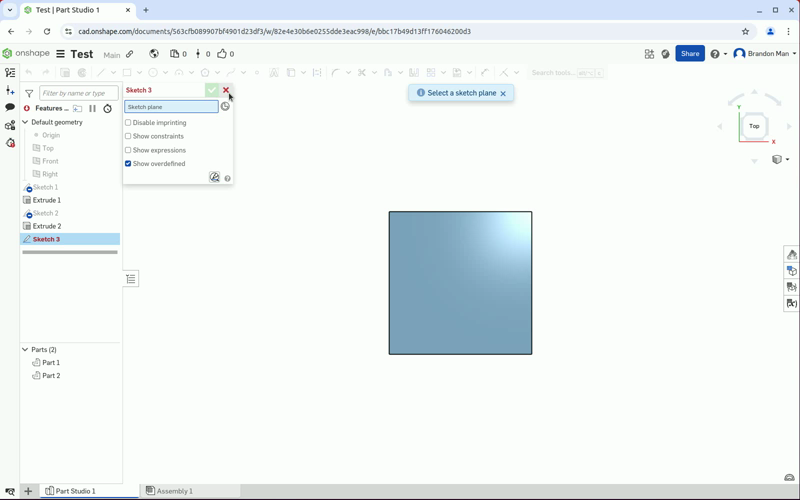
mouse_move(73, 150)
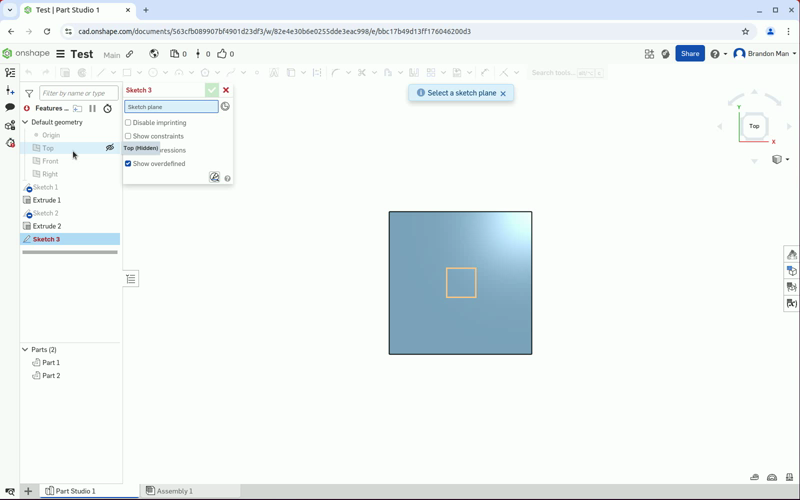
click(73, 150)
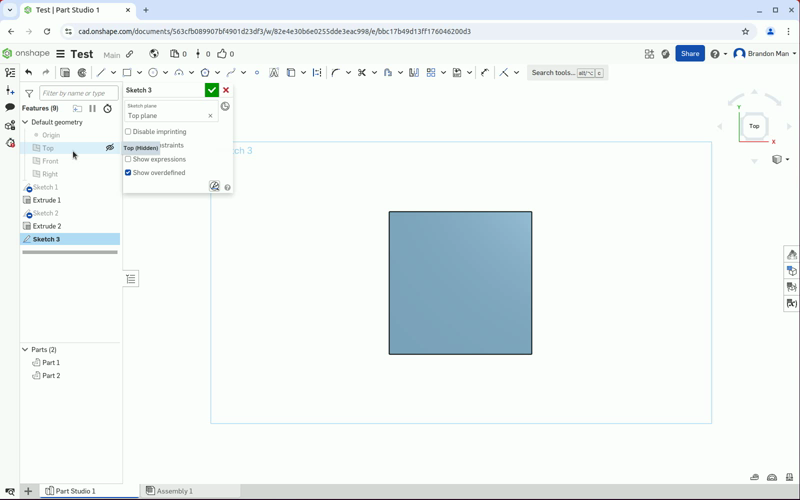
mouse_move(73, 352)
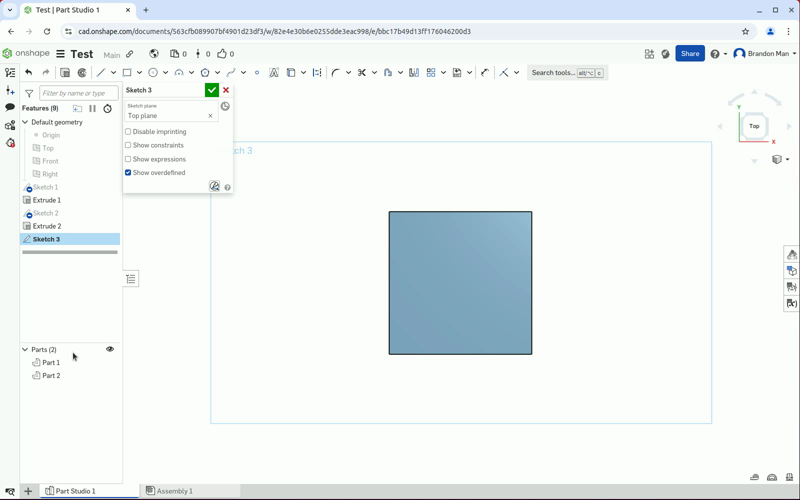
key(y)
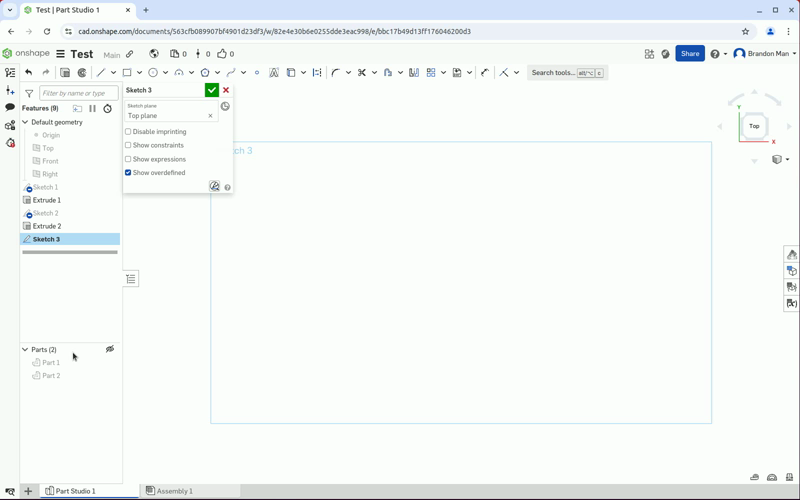
key(l)
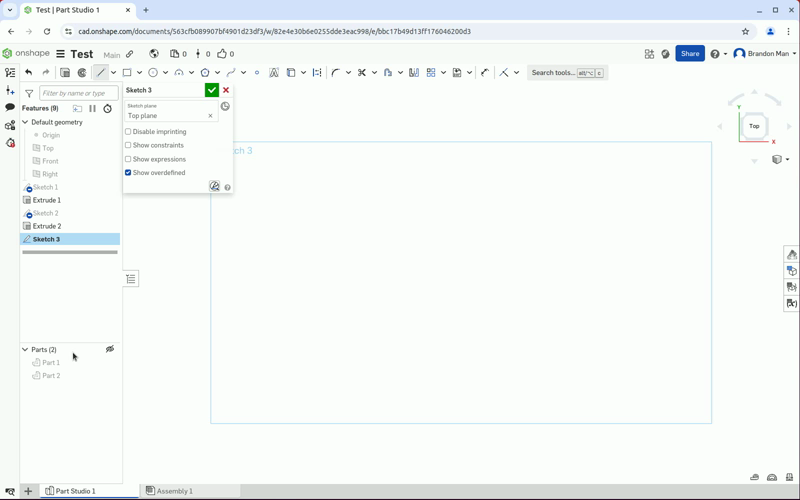
key_down(shift)
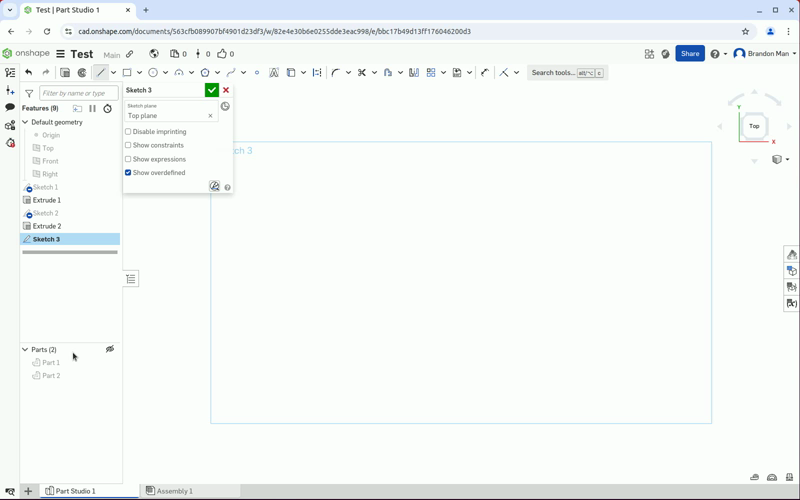
mouse_move(378, 365)
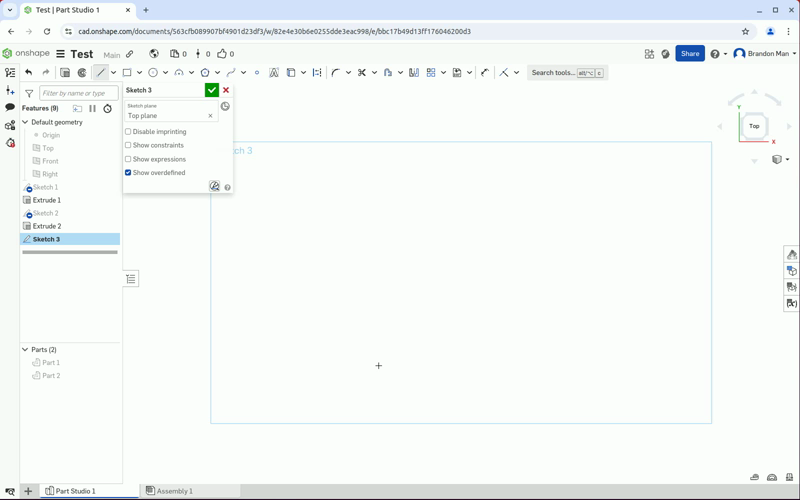
click(378, 365)
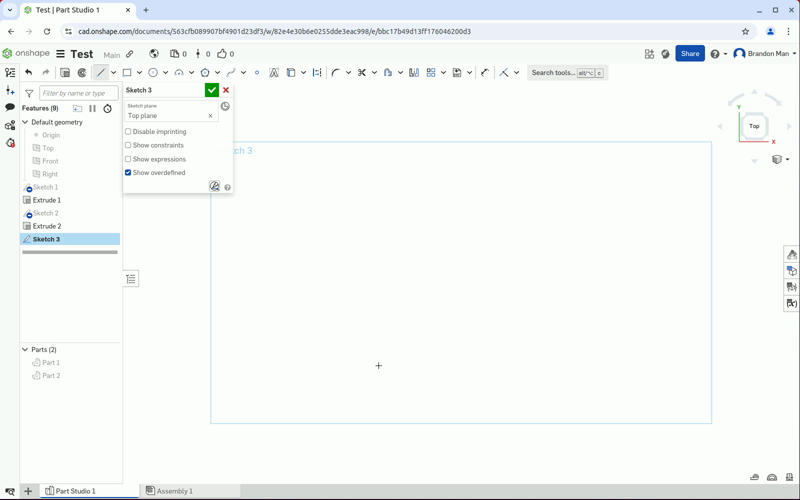
key_up(shift)
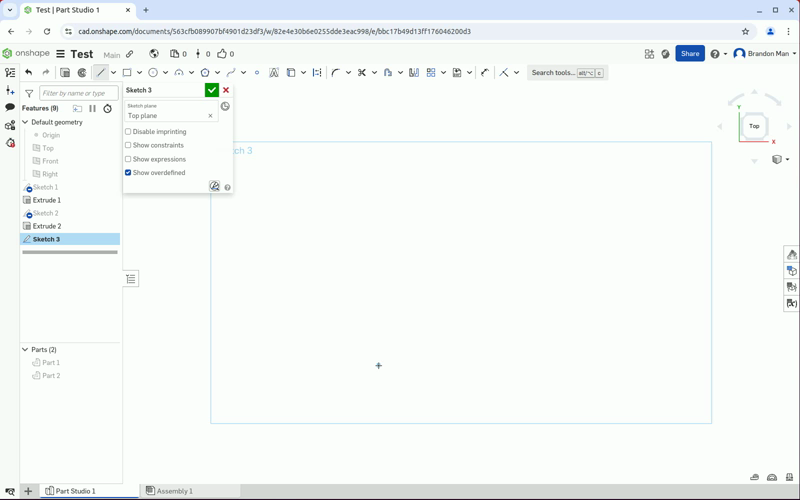
key_down(shift)
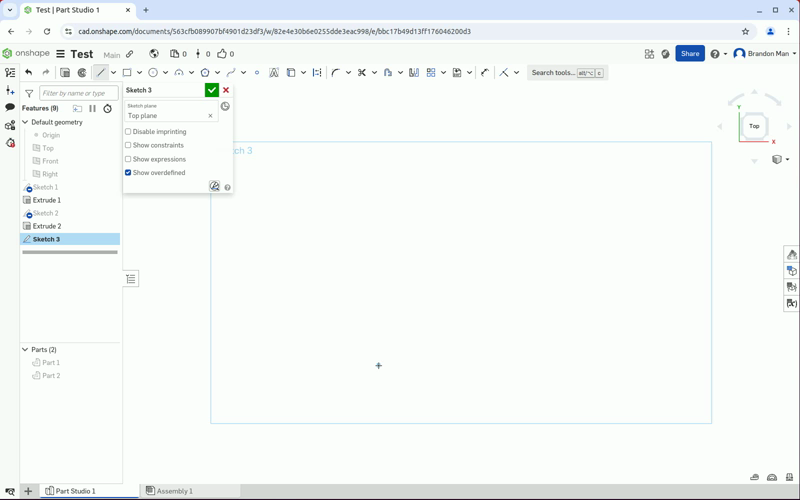
mouse_move(543, 365)
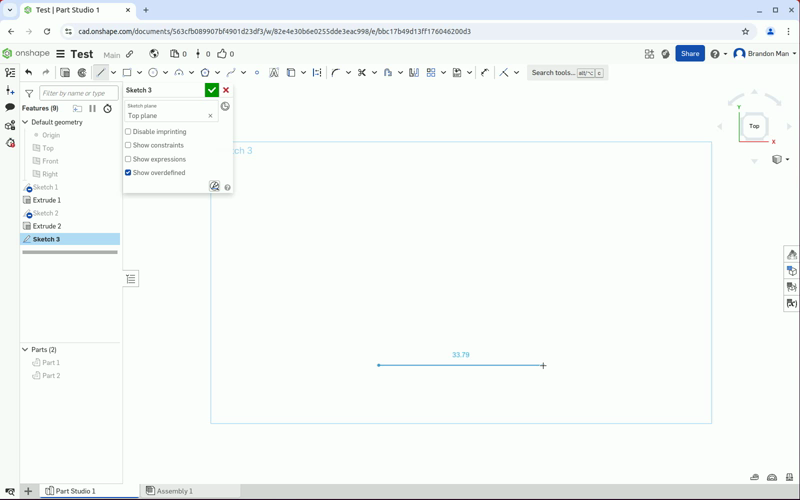
click(543, 365)
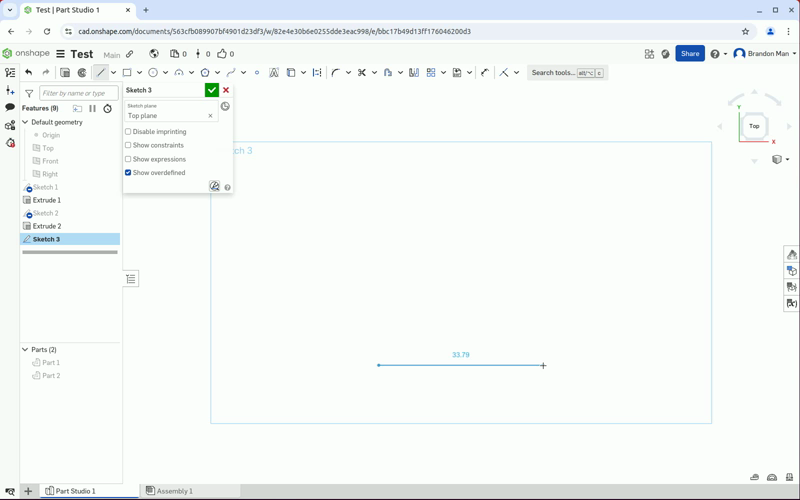
key_up(shift)
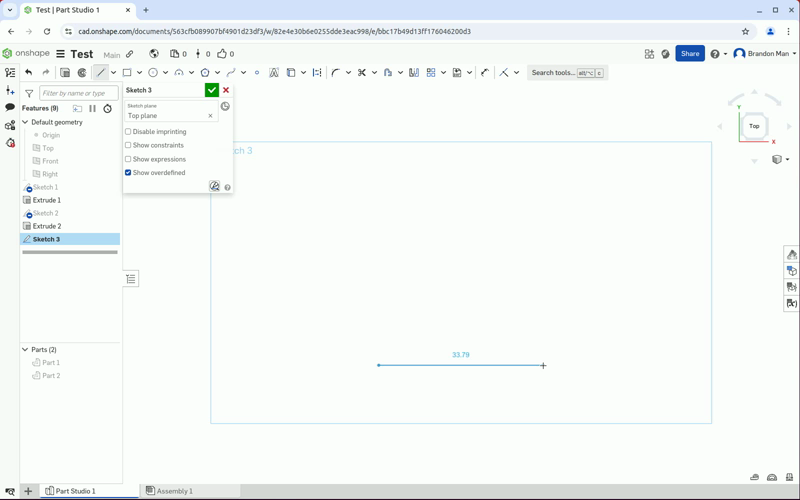
key_down(shift)
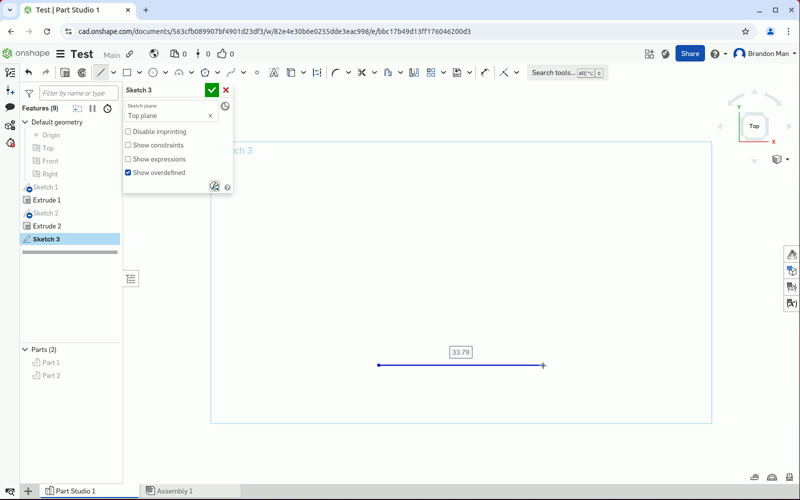
mouse_move(543, 200)
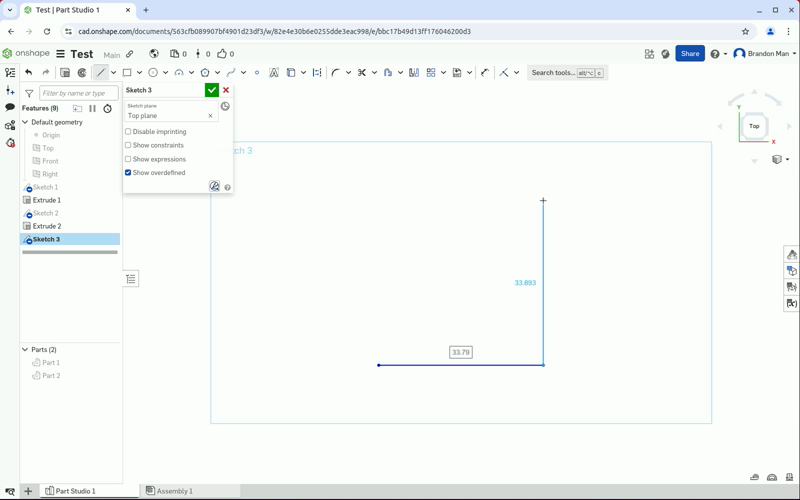
click(543, 200)
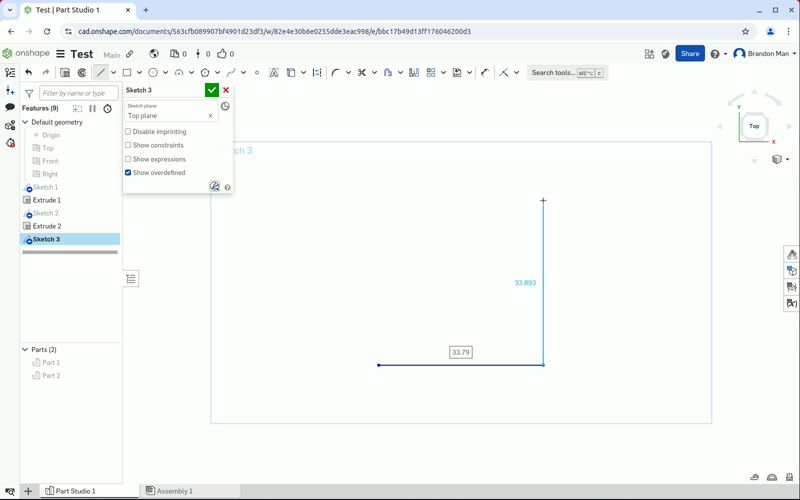
key_up(shift)
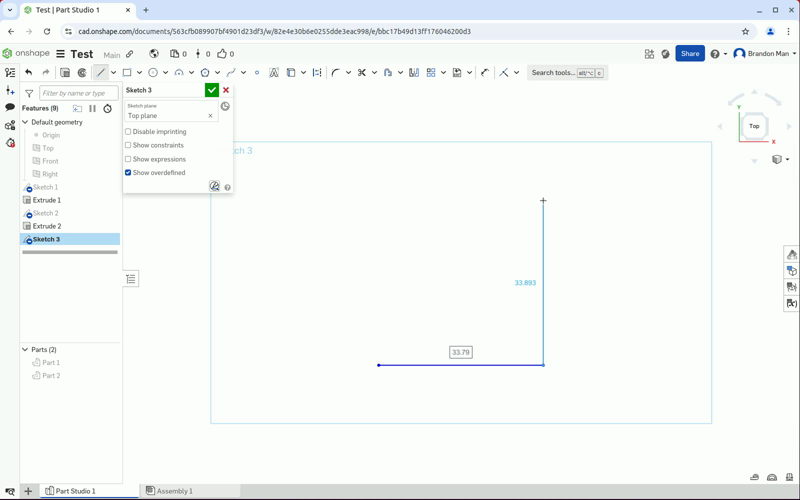
key_down(shift)
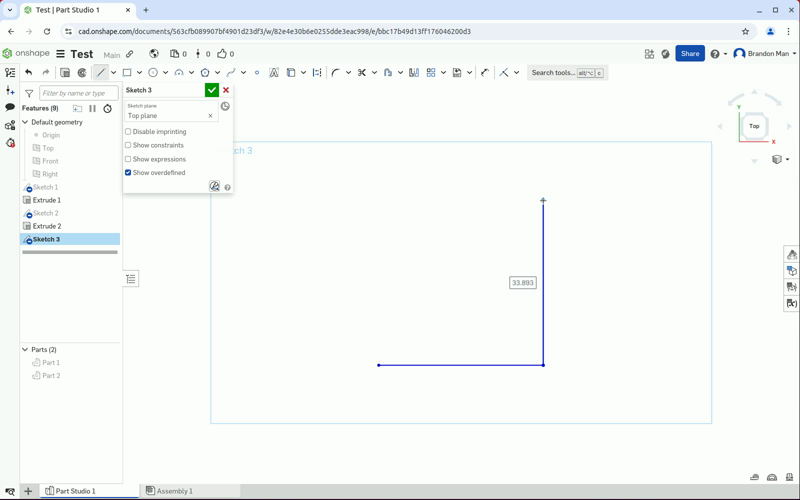
mouse_move(378, 200)
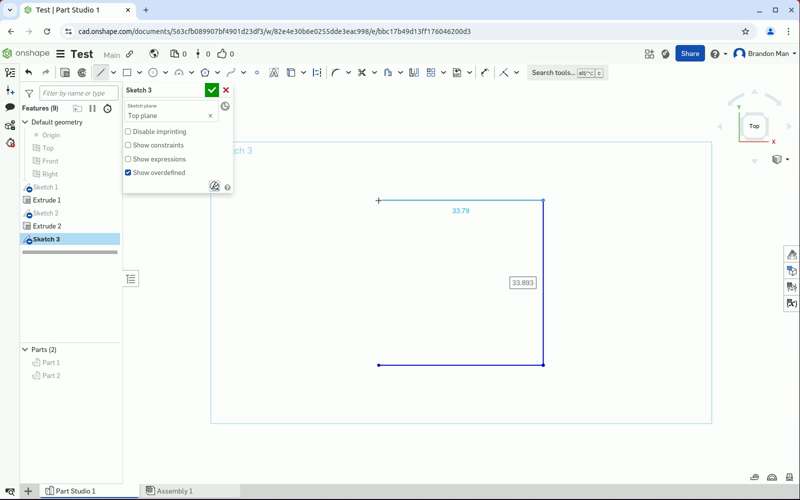
click(378, 200)
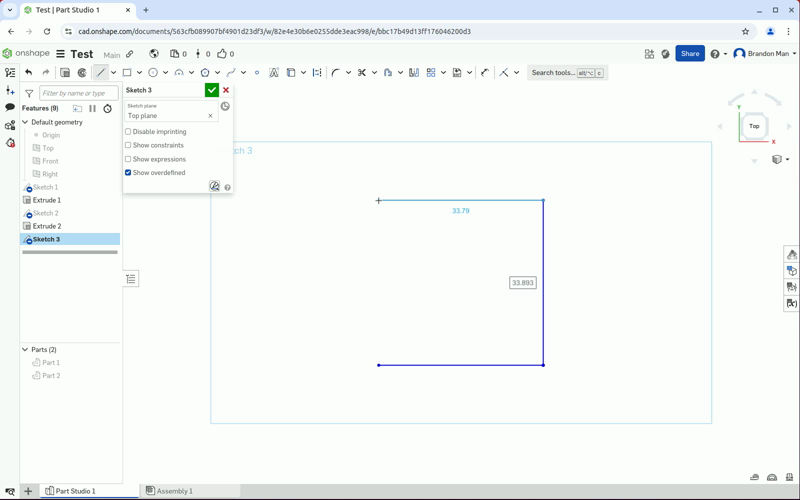
key_up(shift)
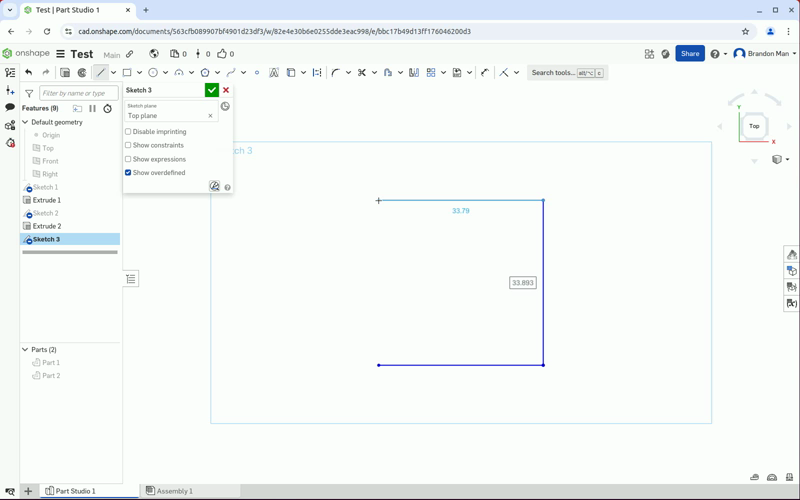
key_down(shift)
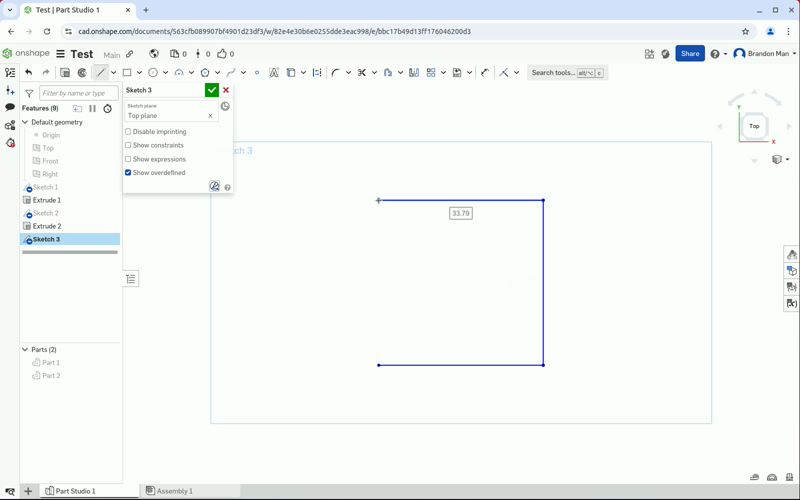
mouse_move(378, 365)
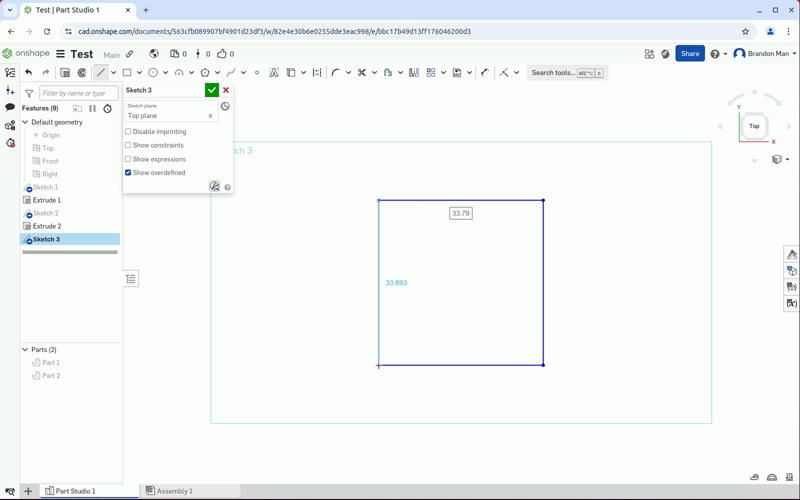
key_up(shift)
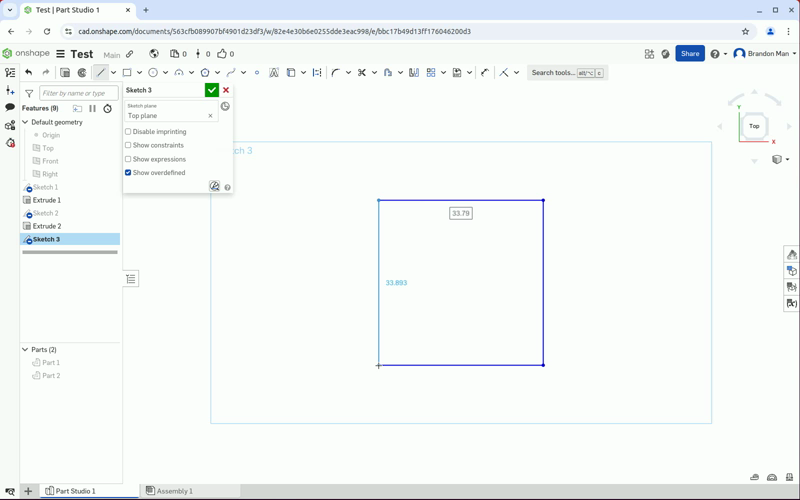
click(378, 365)
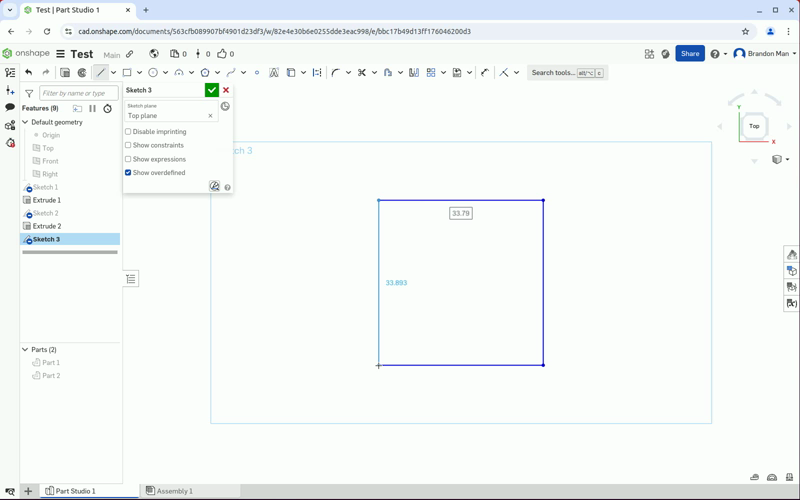
key(esc)
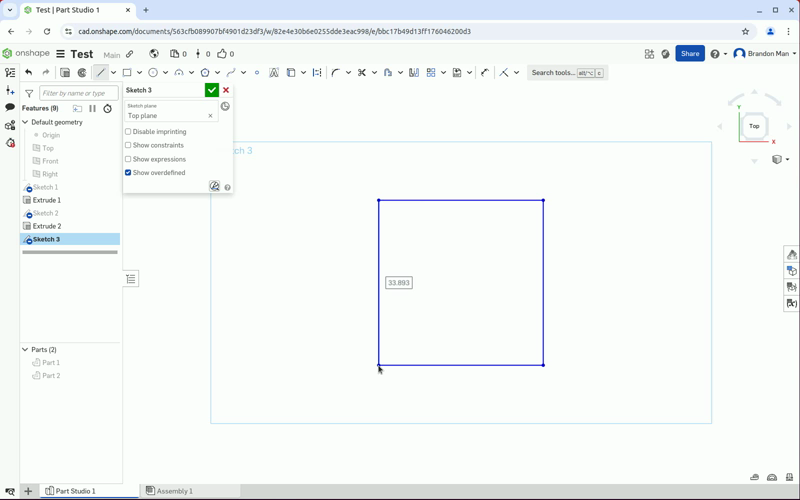
key(l)
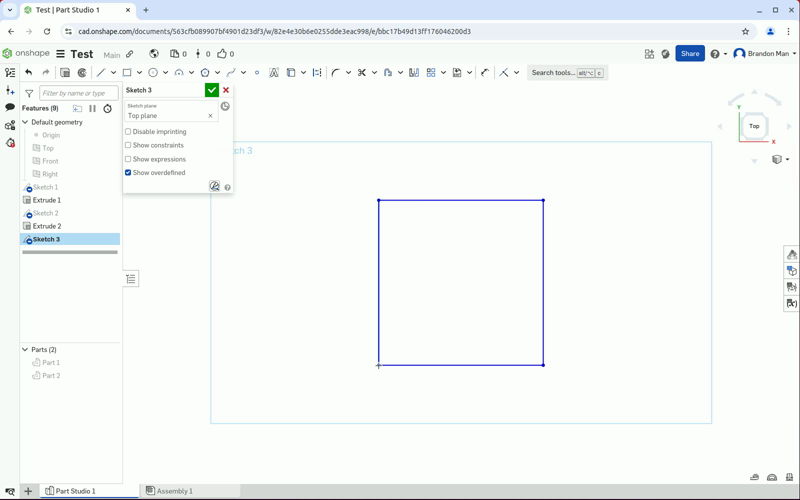
key_down(shift)
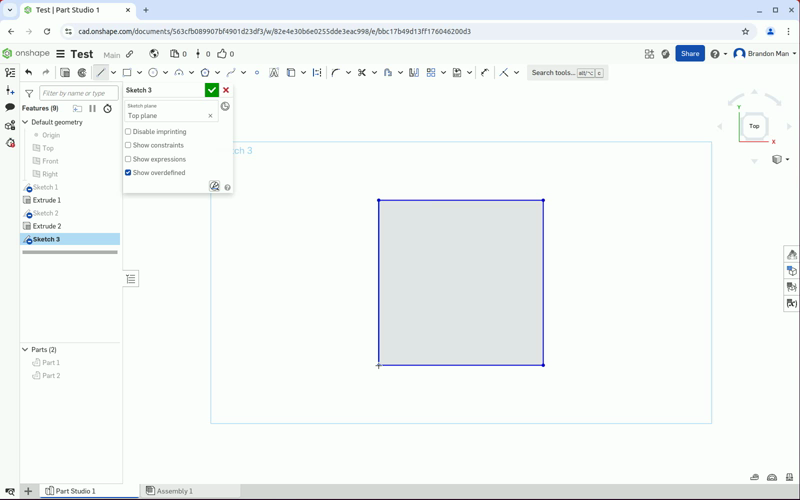
mouse_move(389, 354)
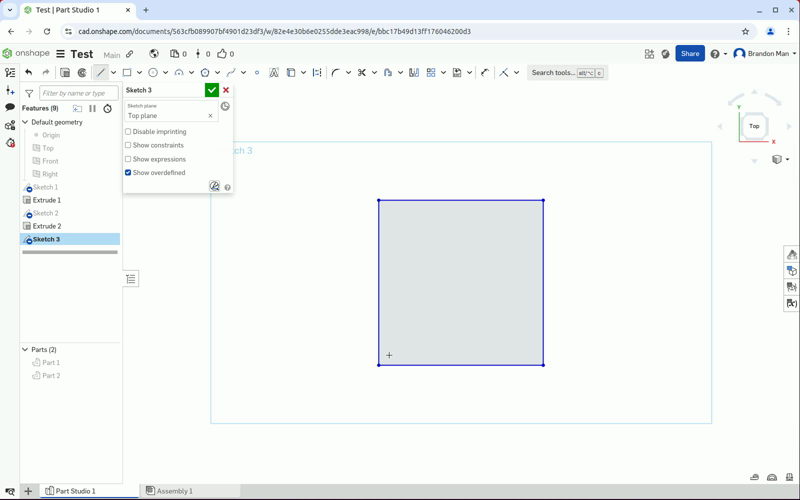
click(389, 354)
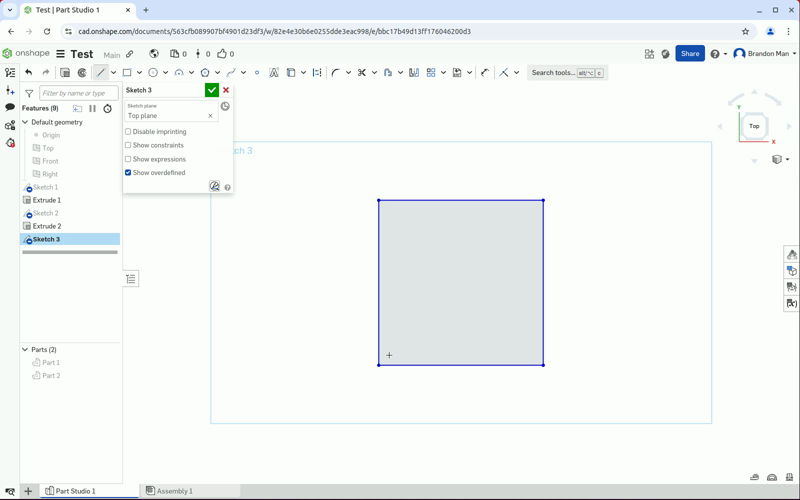
key_up(shift)
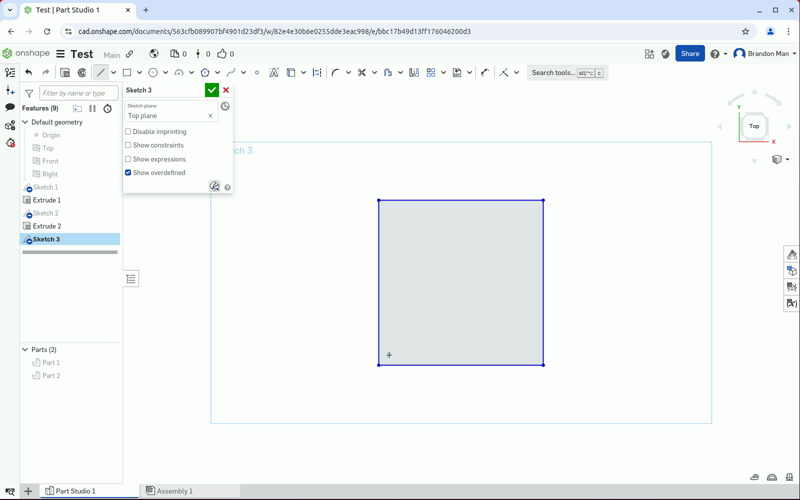
key_down(shift)
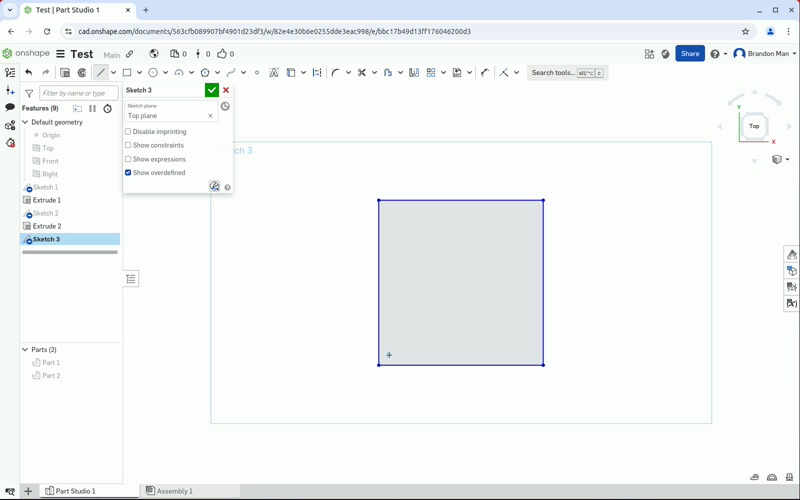
mouse_move(533, 354)
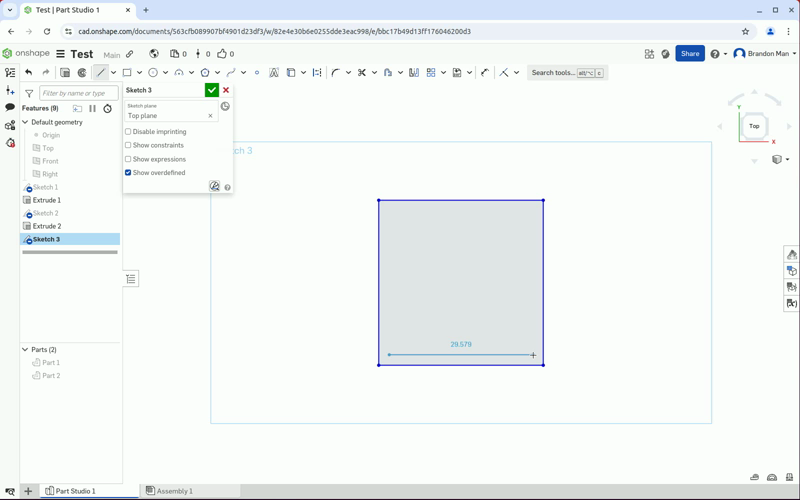
click(533, 354)
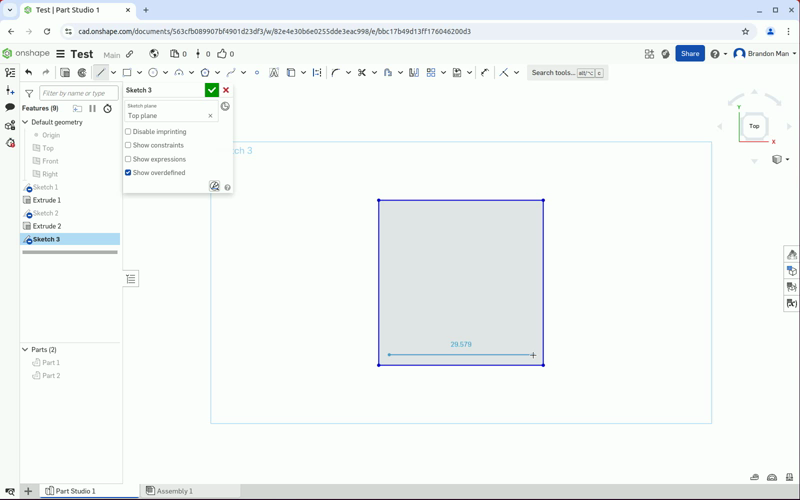
key_up(shift)
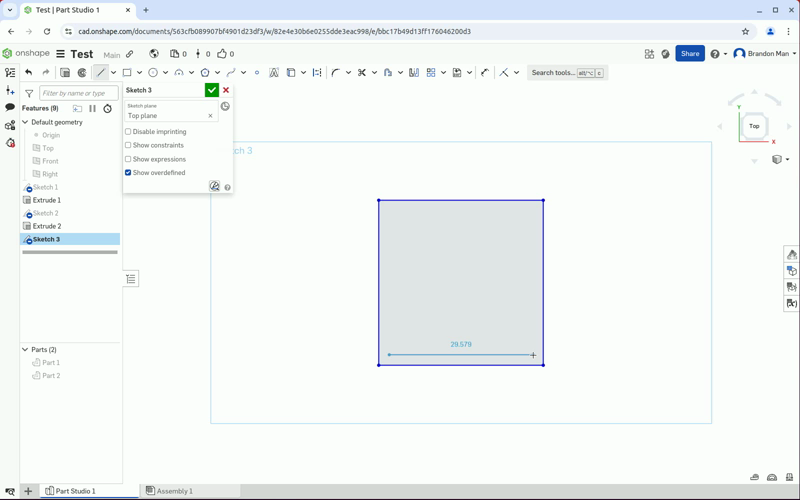
key_down(shift)
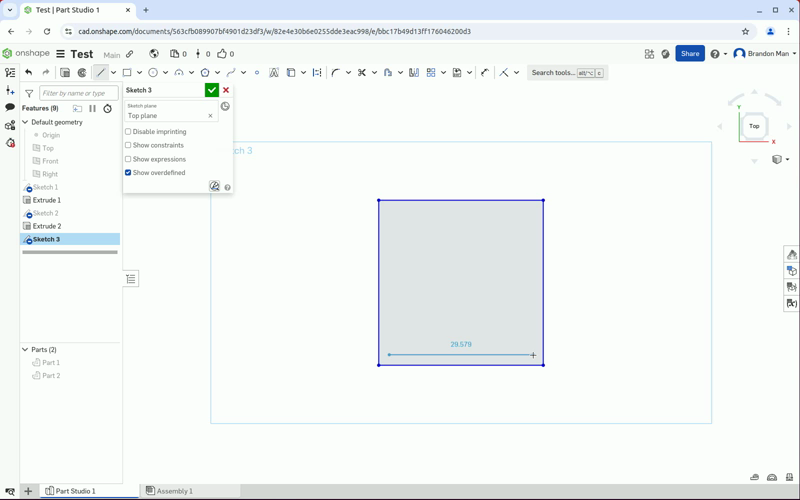
mouse_move(533, 210)
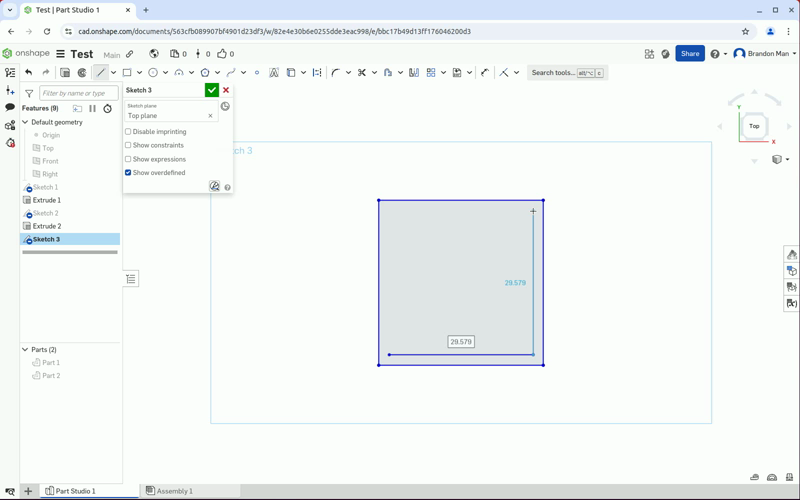
click(533, 210)
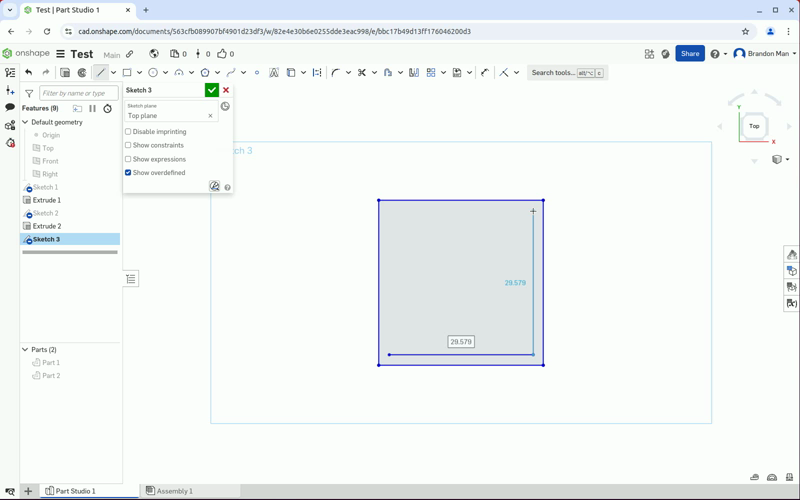
key_up(shift)
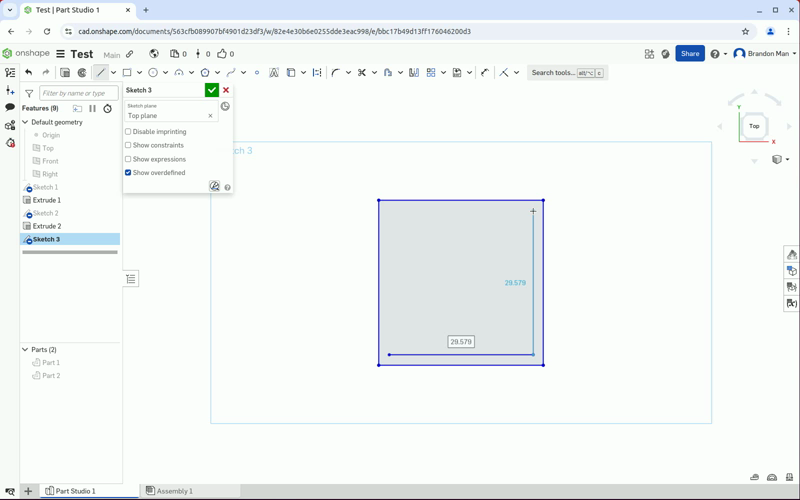
key_down(shift)
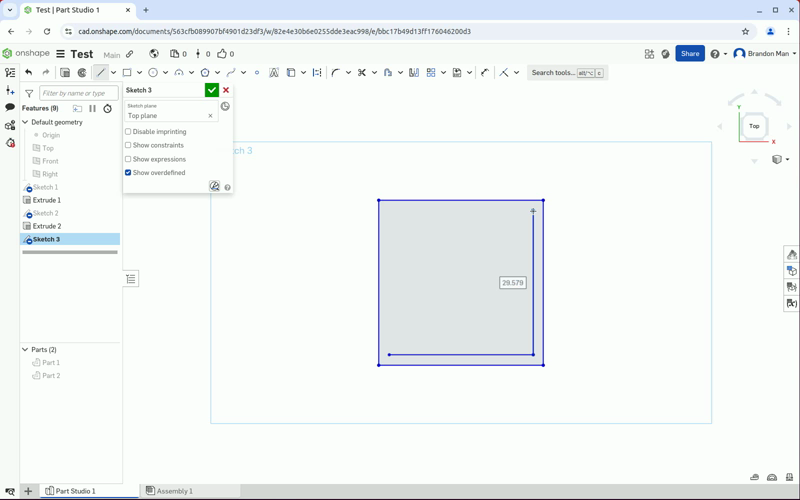
mouse_move(389, 210)
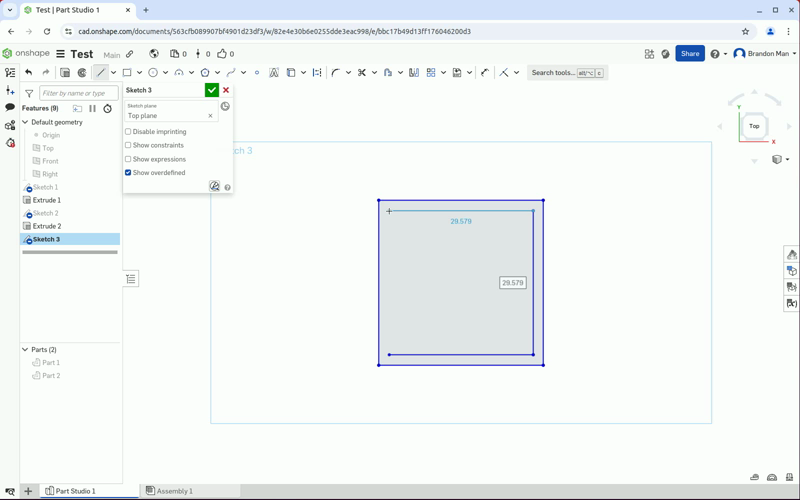
click(389, 210)
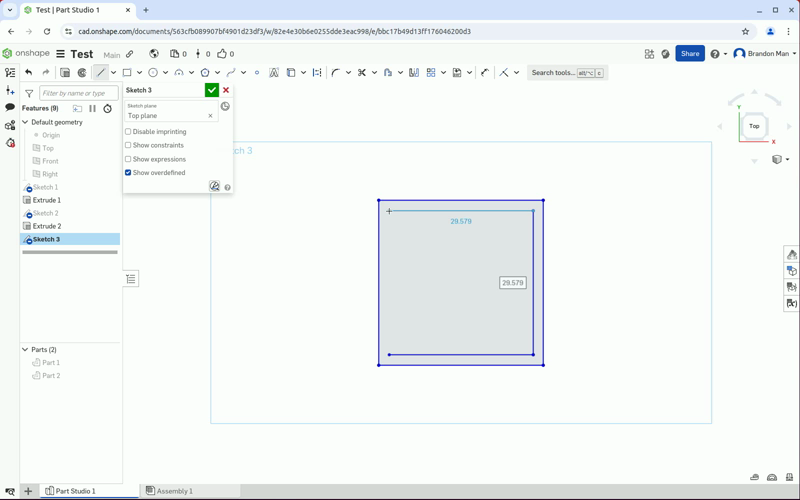
key_up(shift)
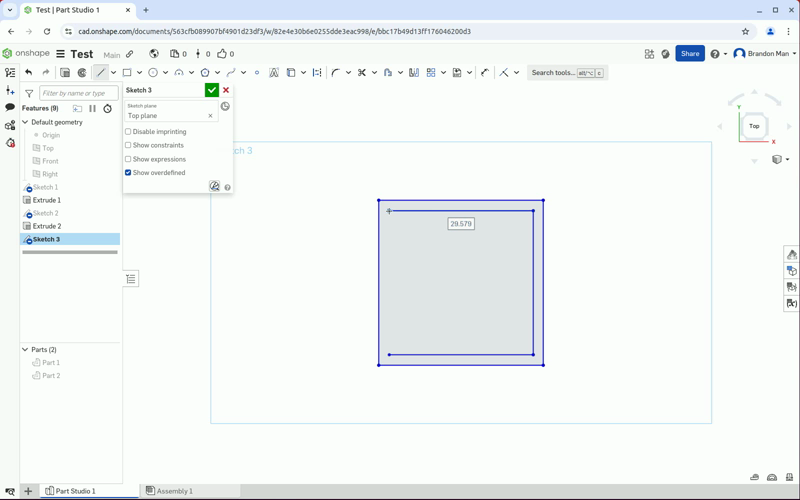
key_down(shift)
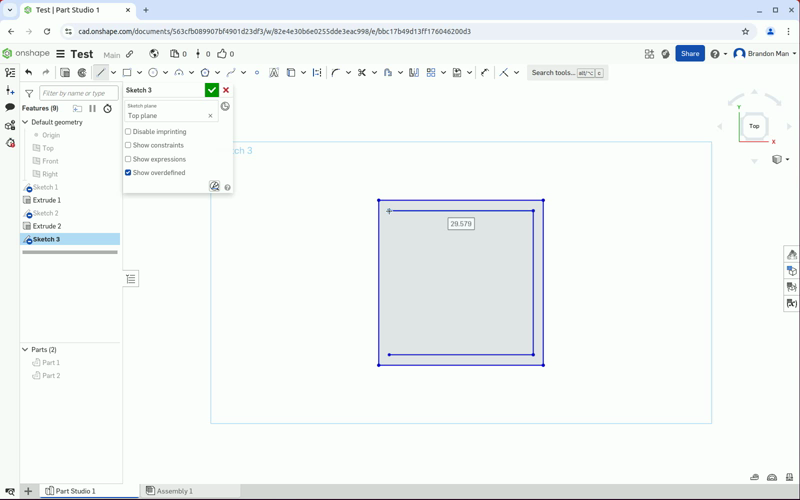
mouse_move(389, 354)
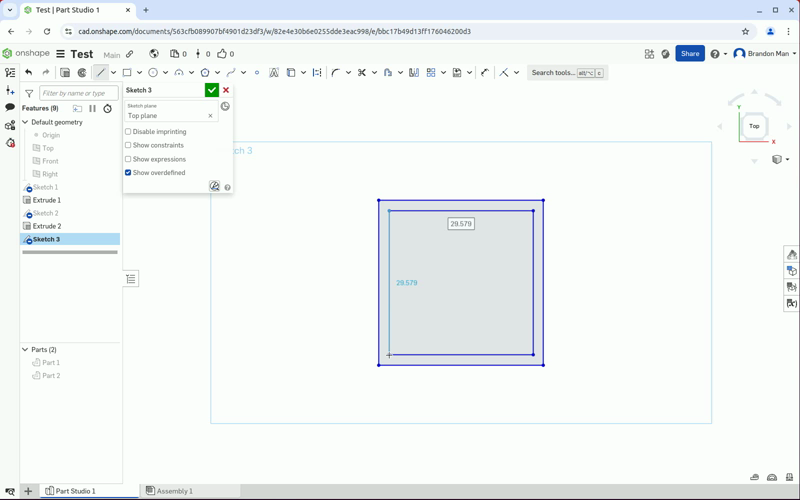
key_up(shift)
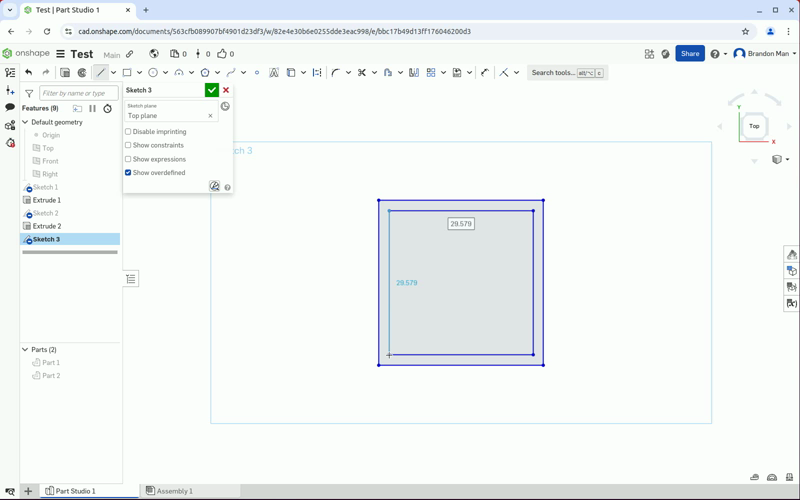
click(389, 354)
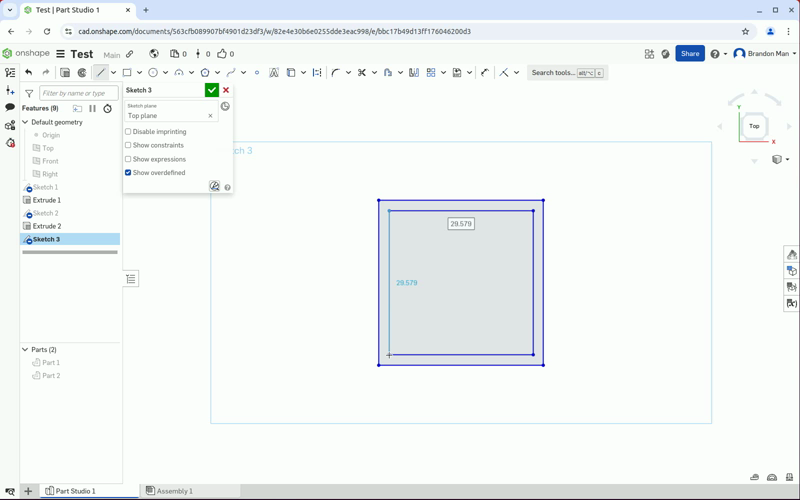
key(esc)
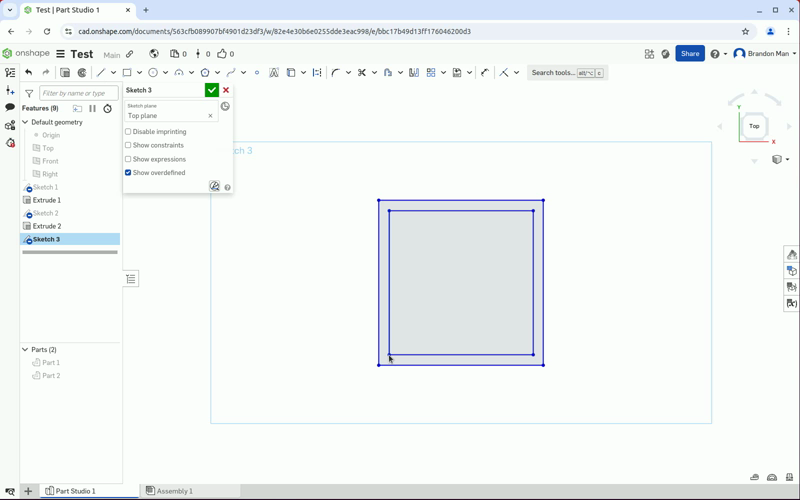
mouse_move(537, 269)
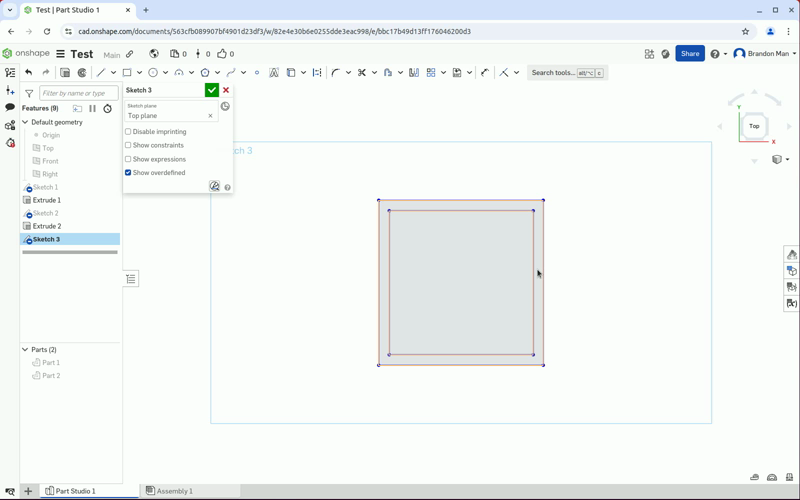
click(537, 269)
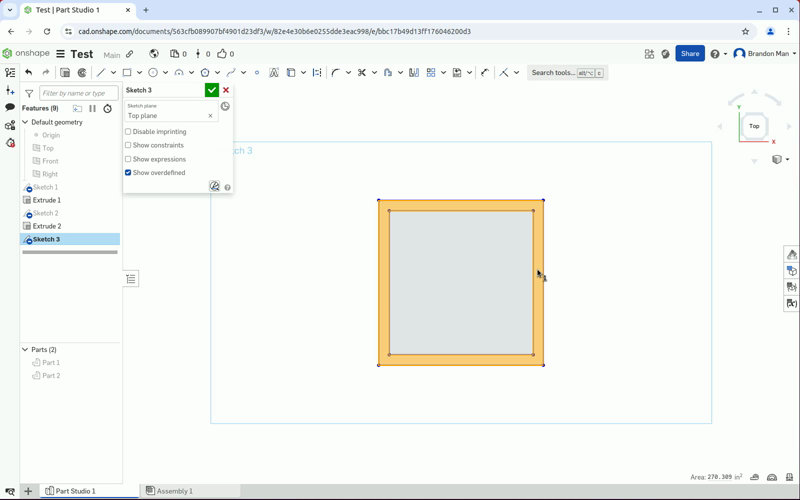
mouse_move(73, 352)
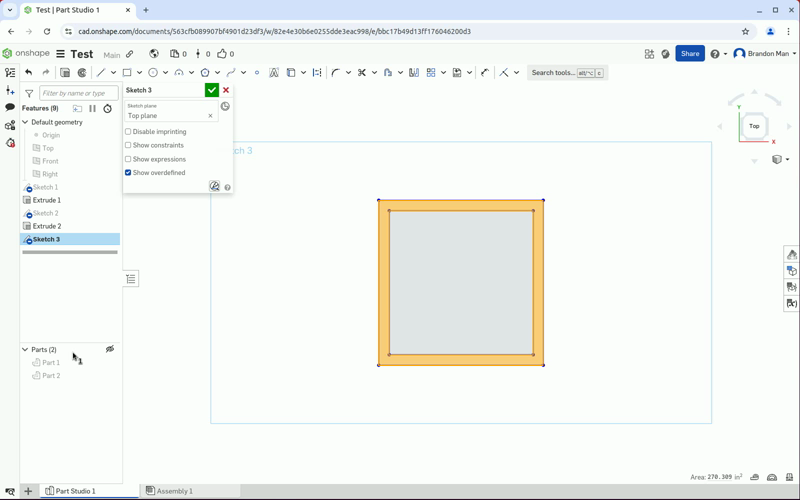
key(shift+y)
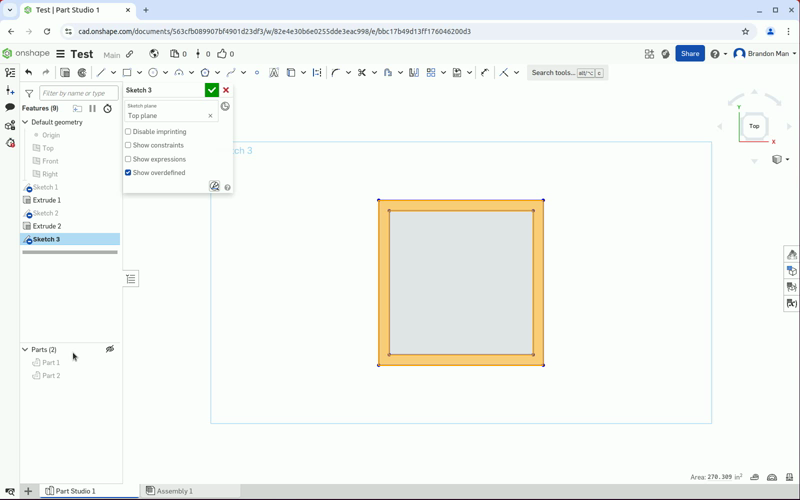
key(shift+e)
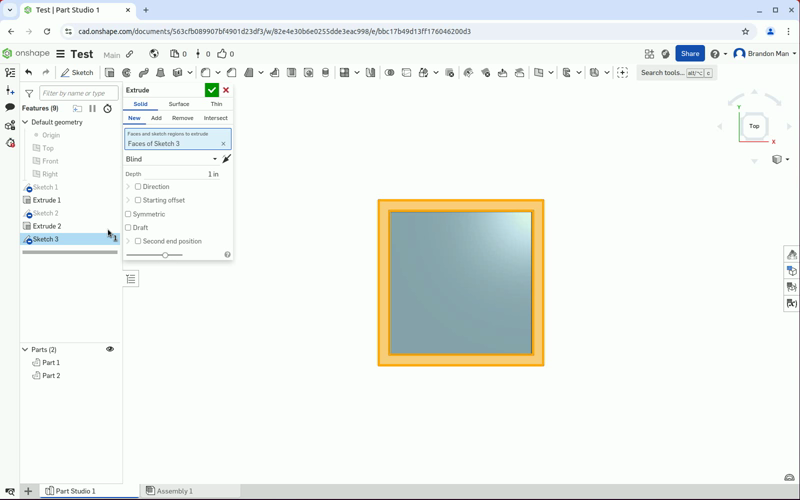
mouse_move(143, 106)
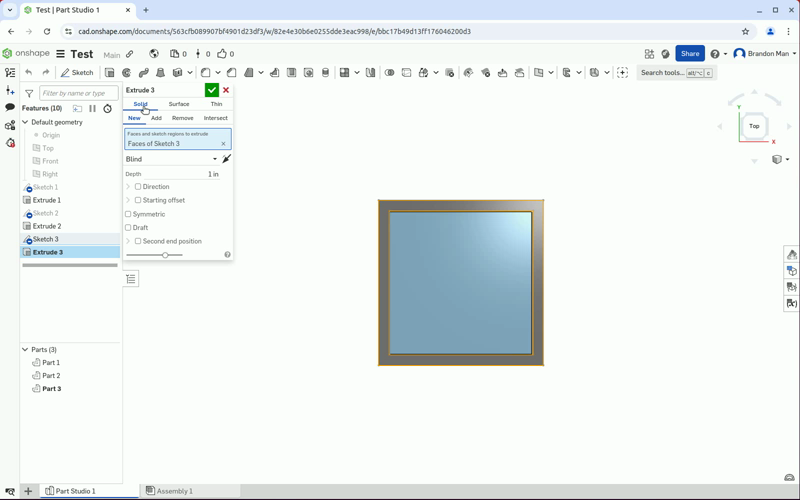
click(143, 106)
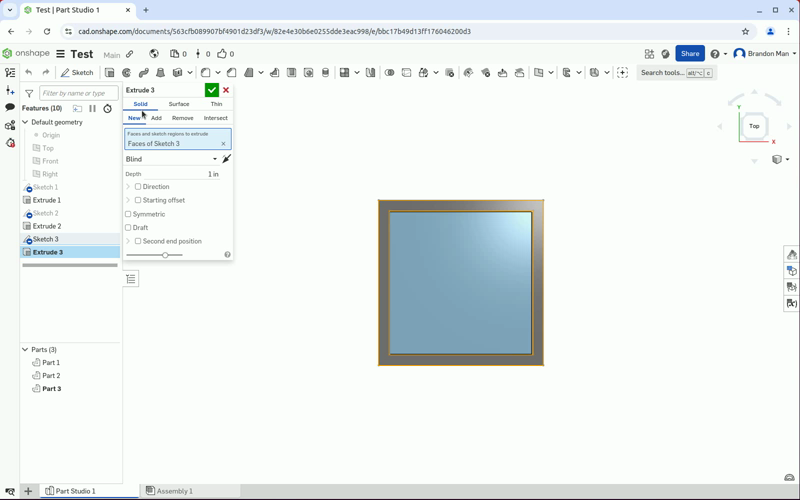
mouse_move(137, 120)
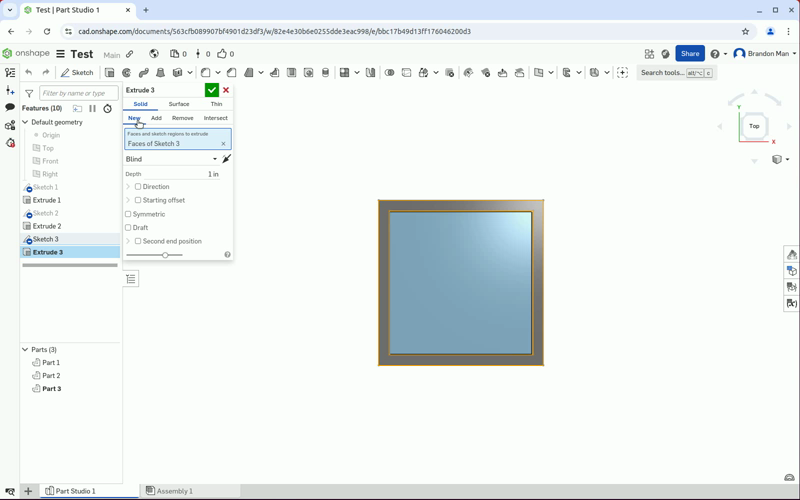
click(137, 120)
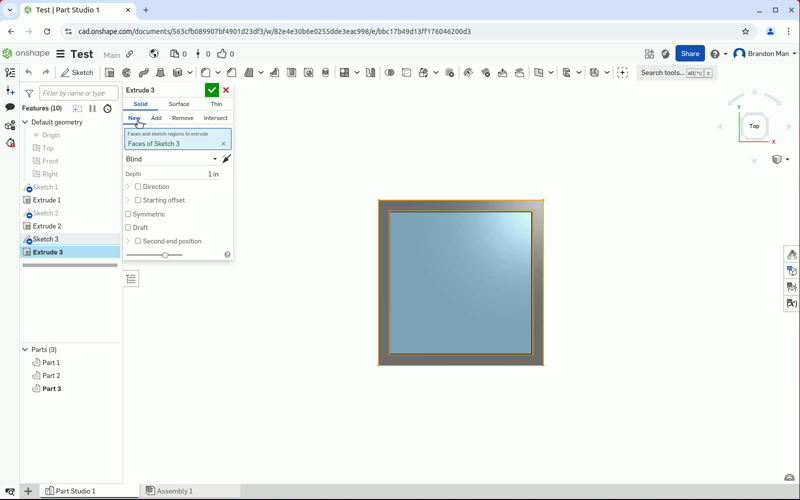
key(tab, 4)
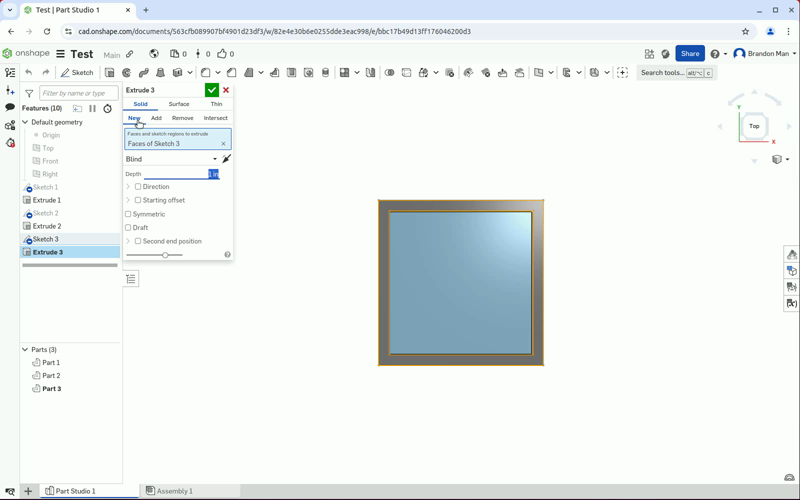
text(23.108)
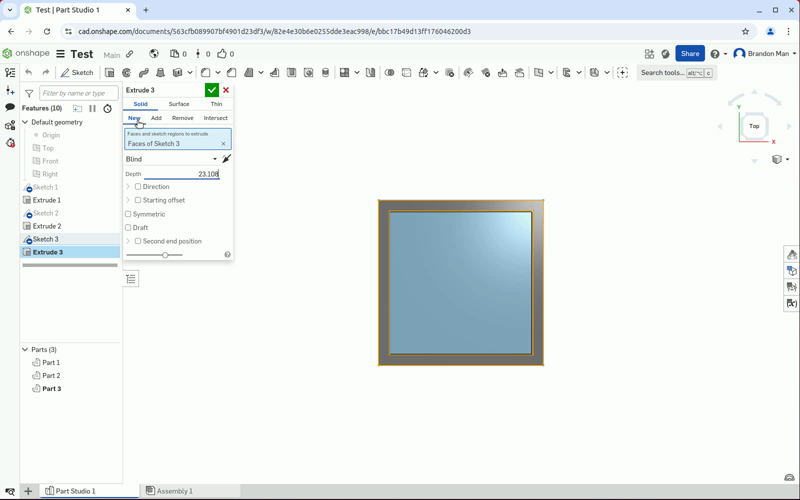
key(enter)
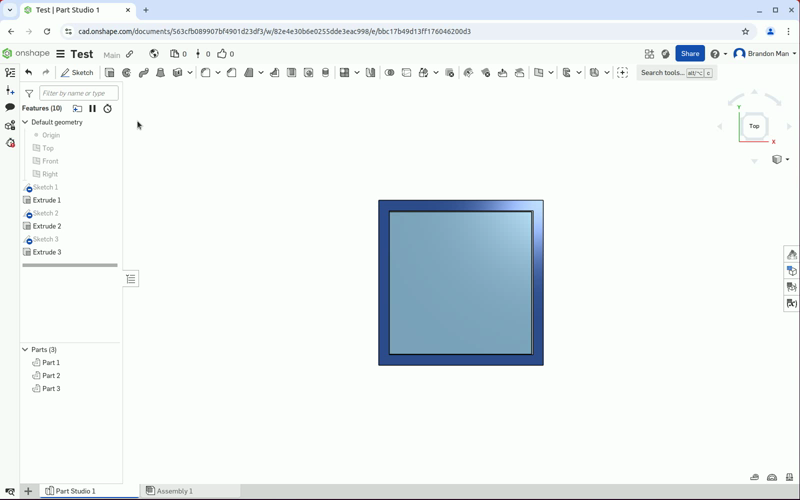
key(shift+h)
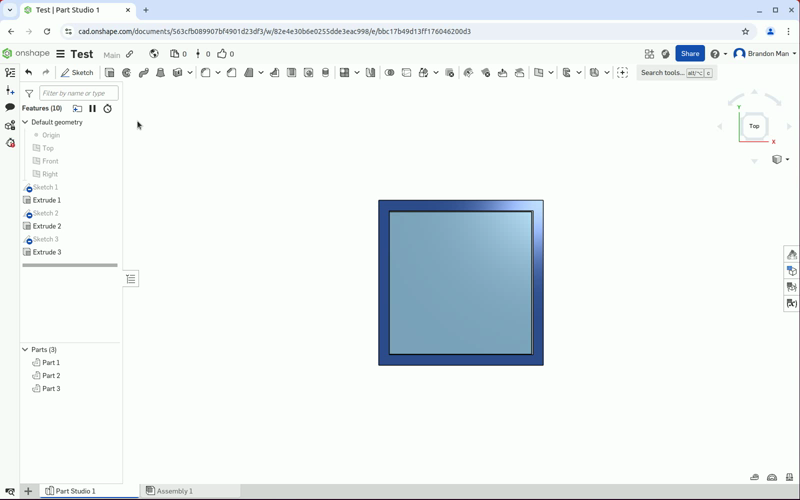
key(shift+h)
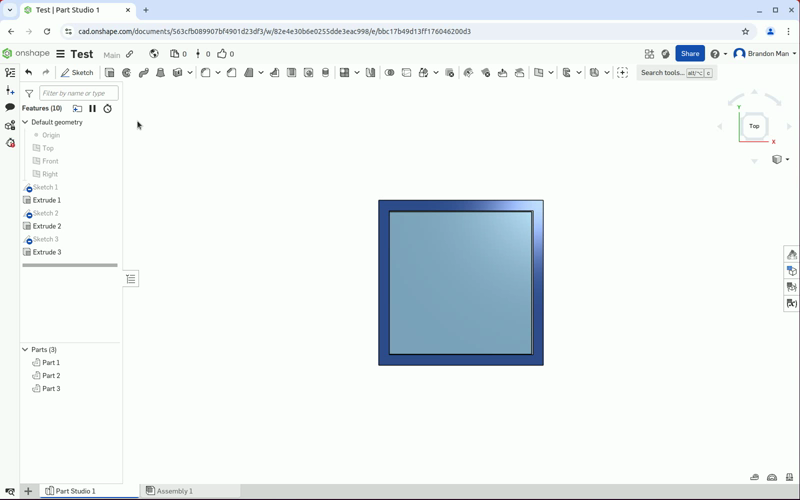
mouse_move(73, 189)
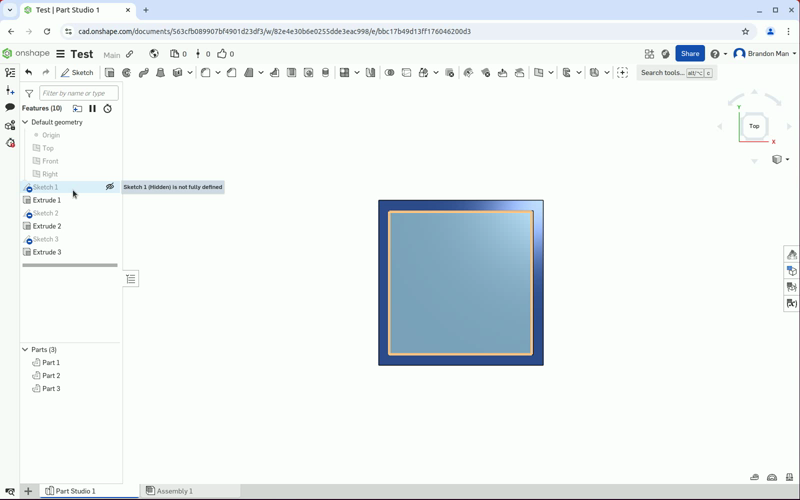
click(73, 189)
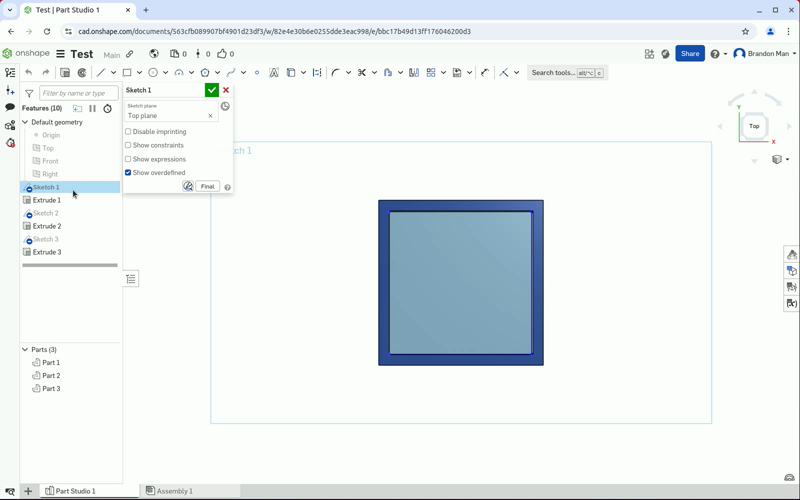
mouse_move(229, 92)
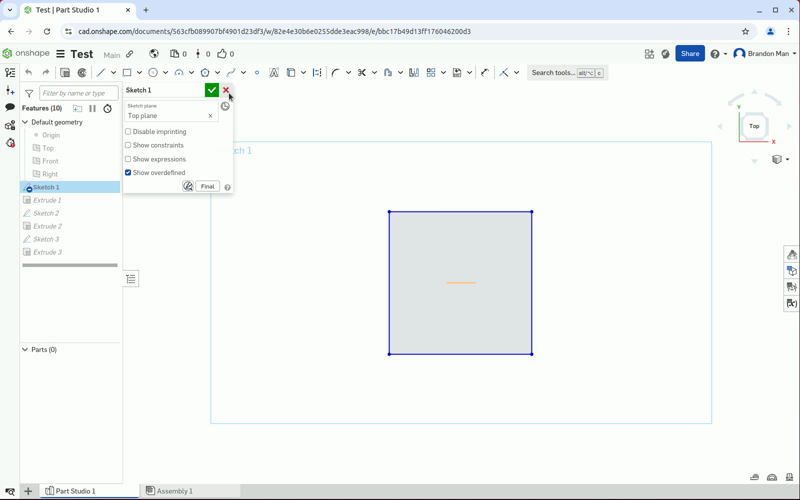
click(229, 92)
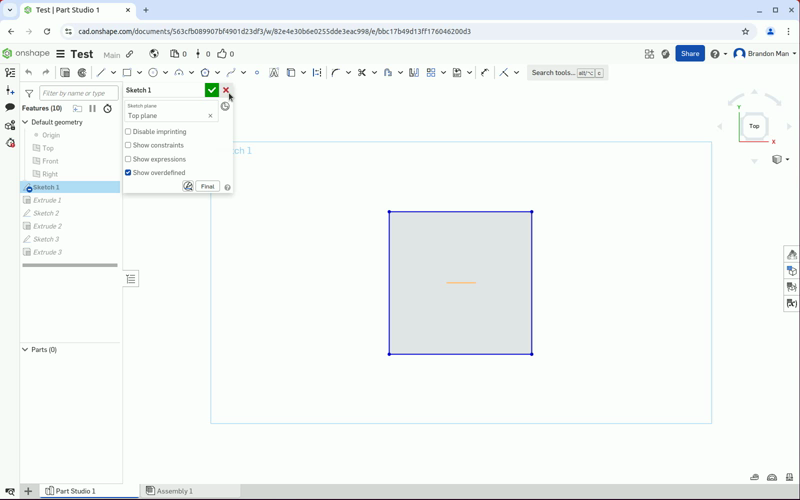
key(shift+s)
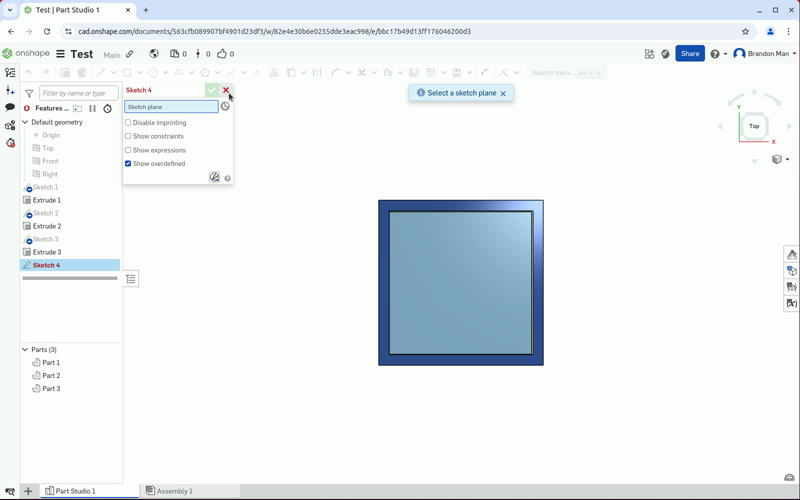
mouse_move(73, 150)
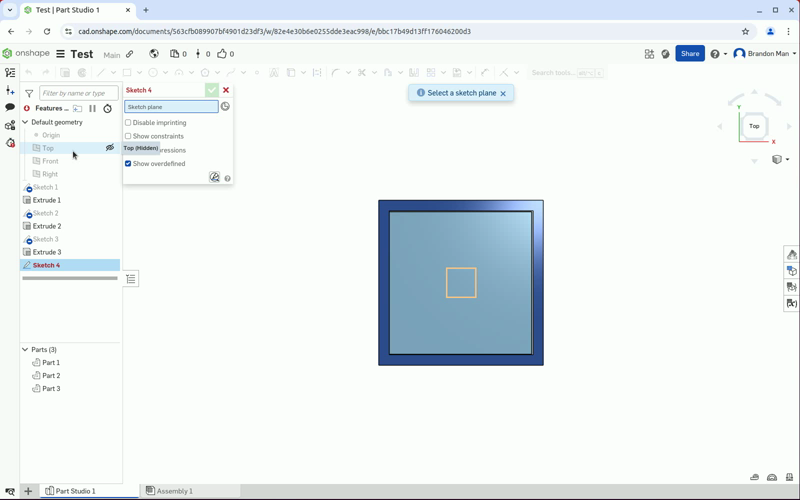
click(73, 150)
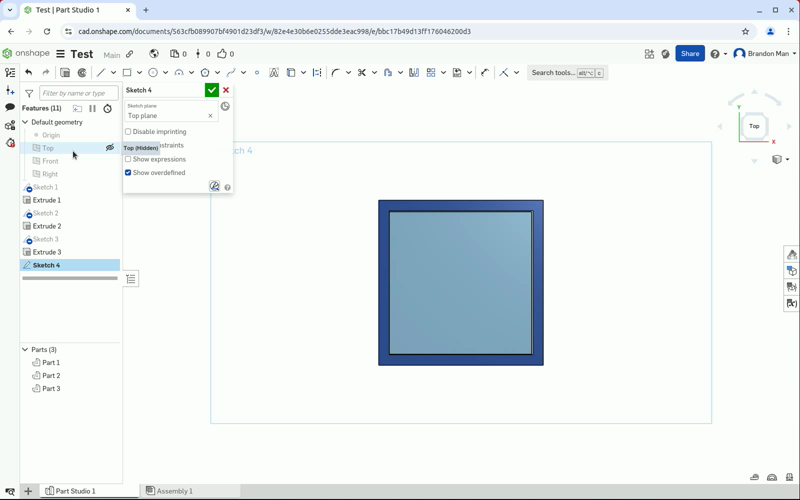
mouse_move(73, 352)
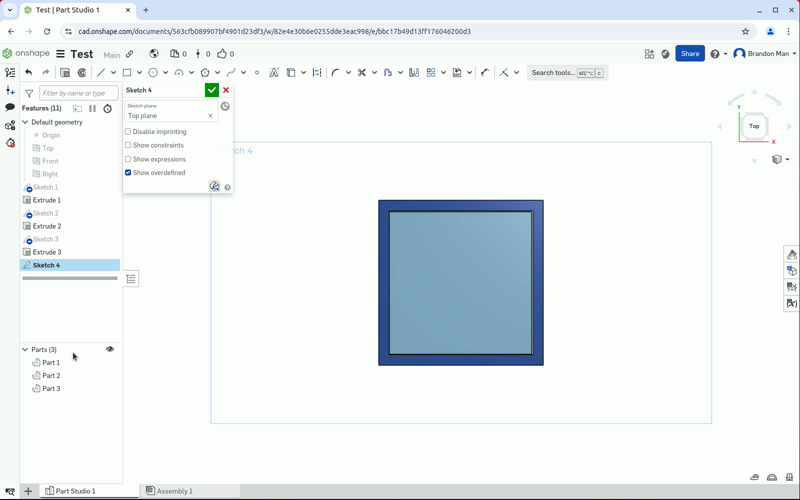
key(y)
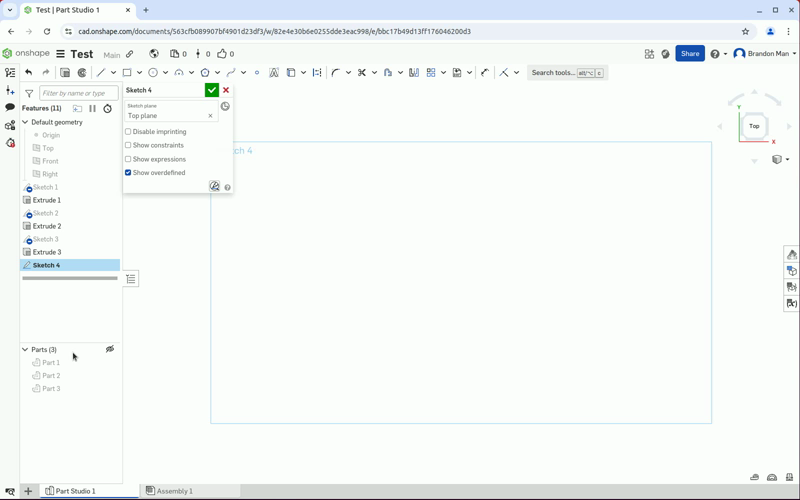
key(l)
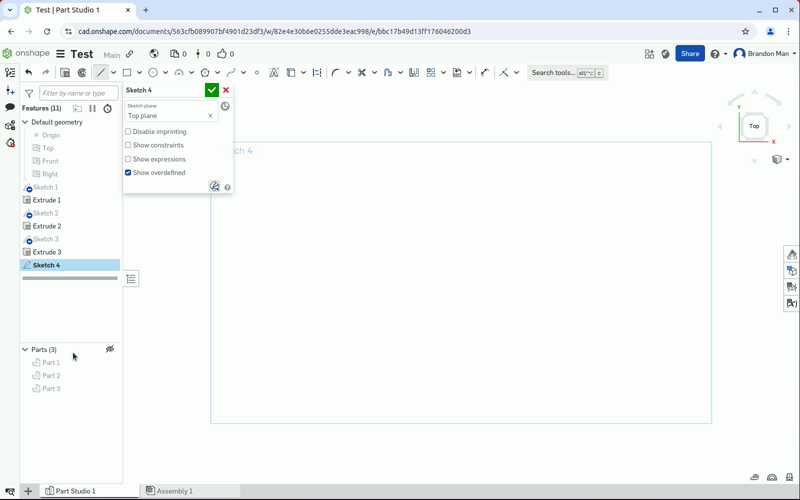
key_down(shift)
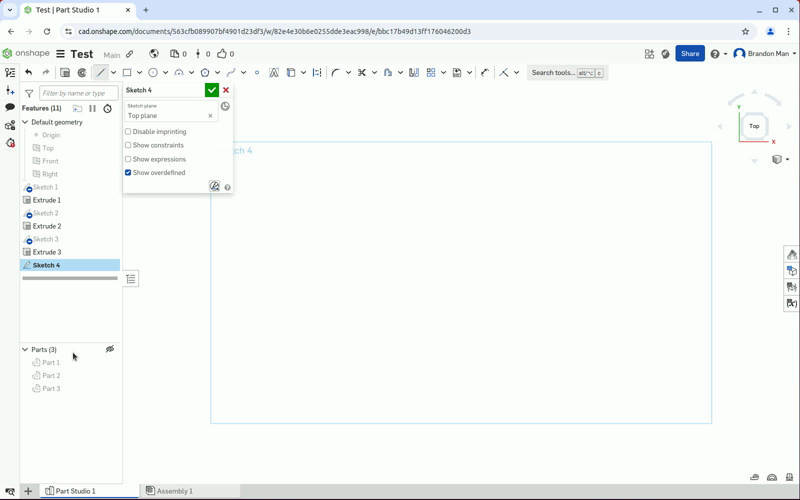
mouse_move(378, 365)
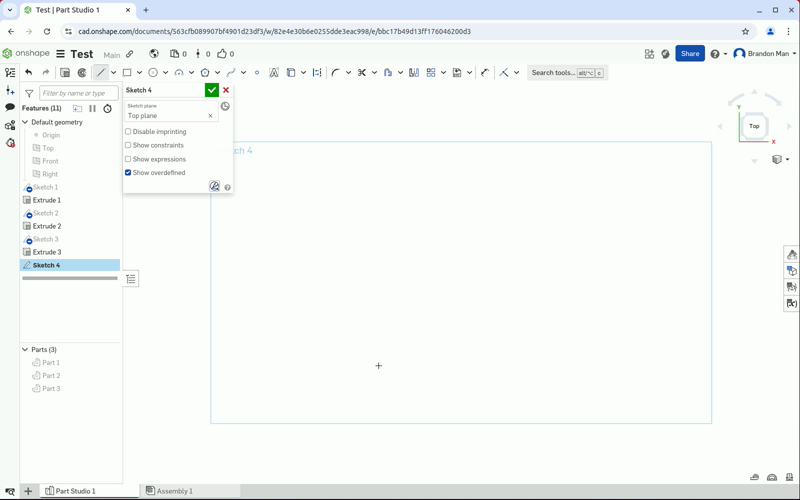
click(378, 365)
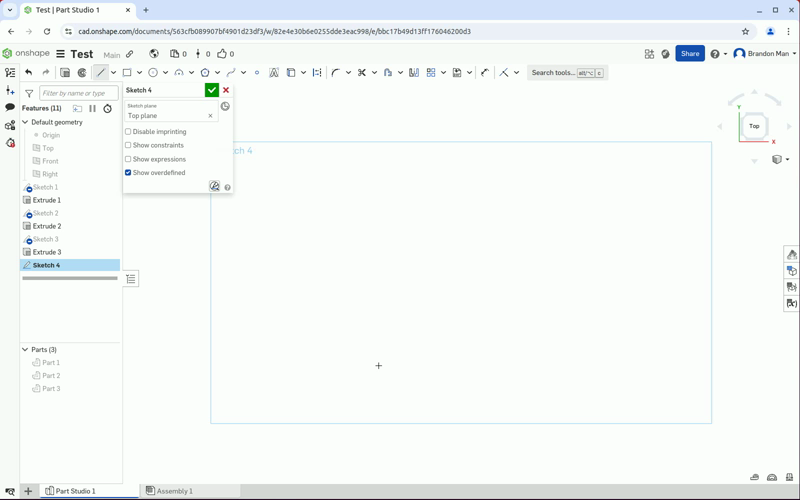
key_up(shift)
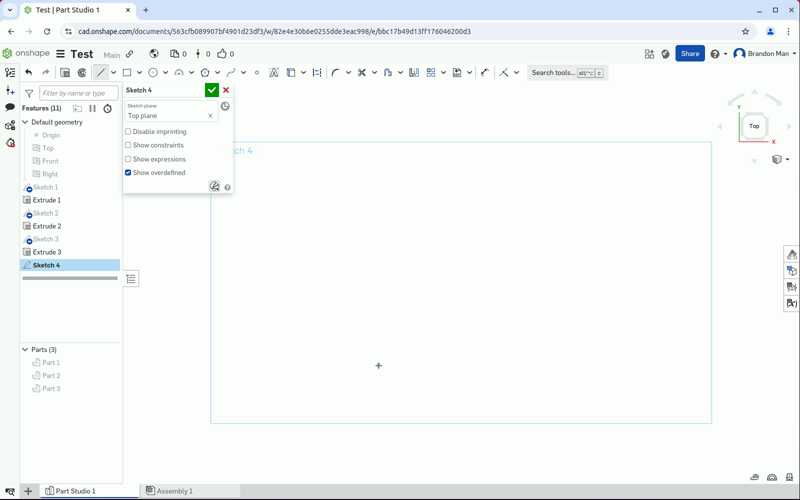
key_down(shift)
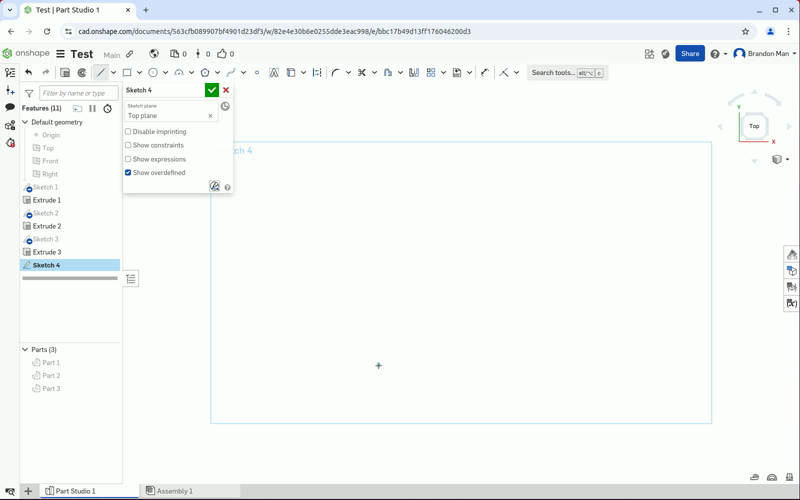
mouse_move(543, 365)
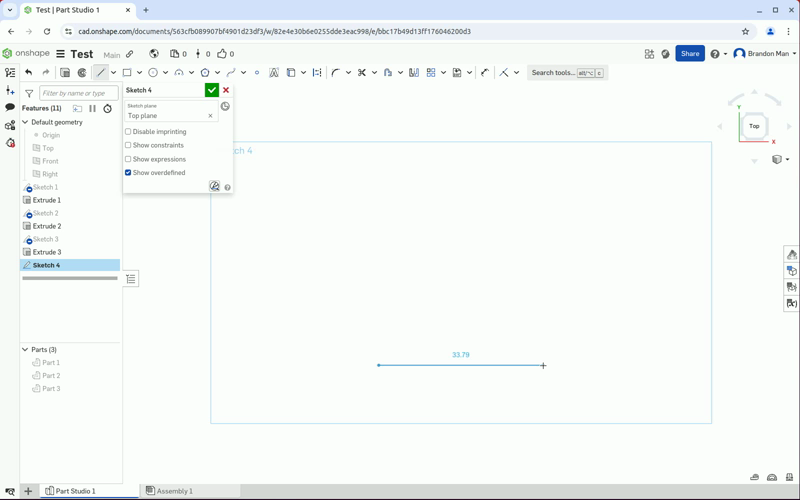
click(543, 365)
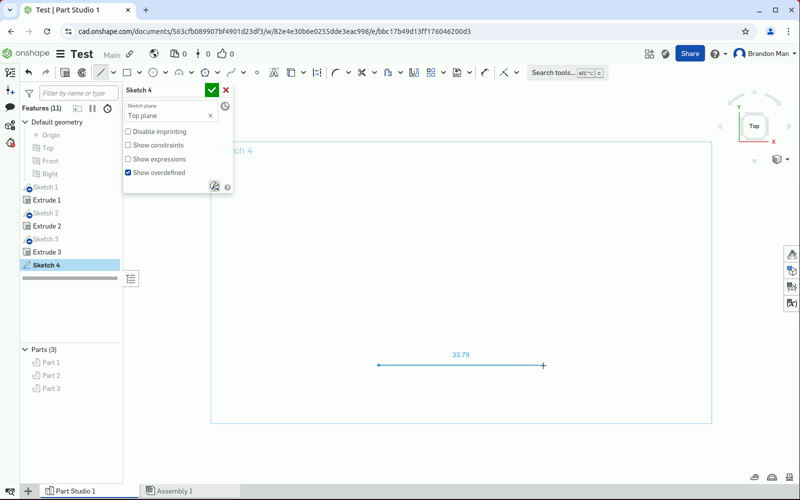
key_up(shift)
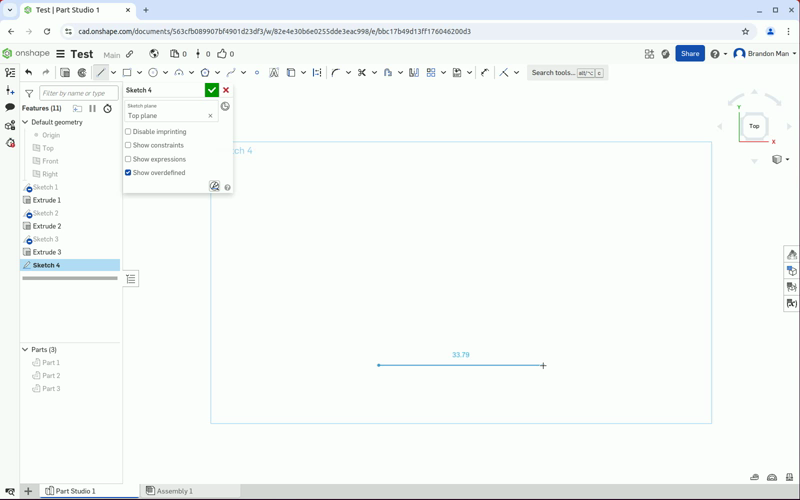
key_down(shift)
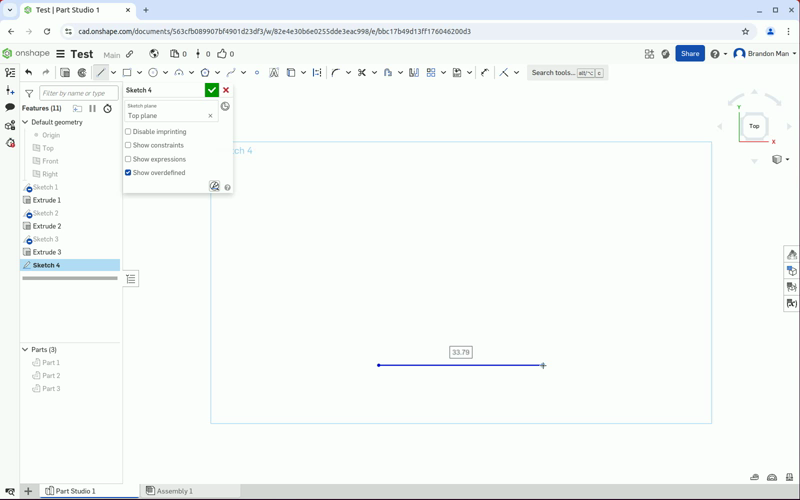
mouse_move(543, 200)
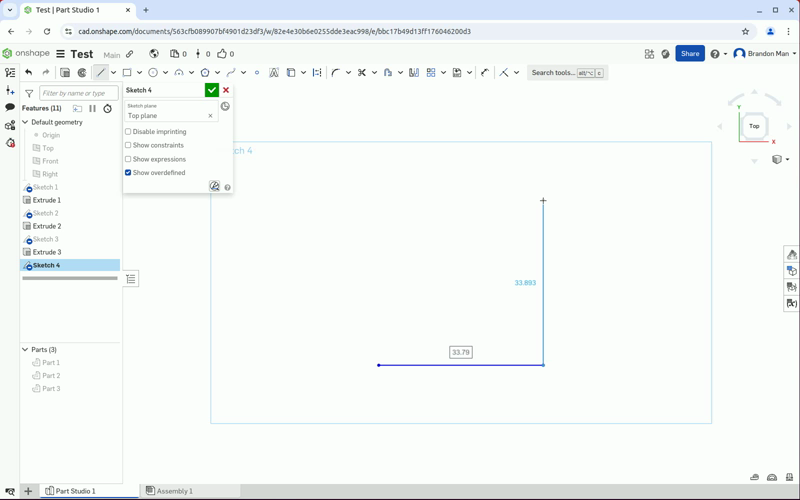
click(543, 200)
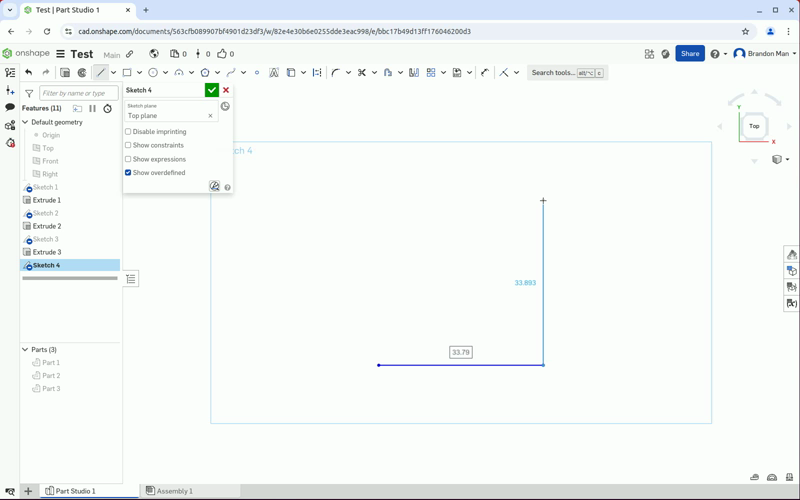
key_up(shift)
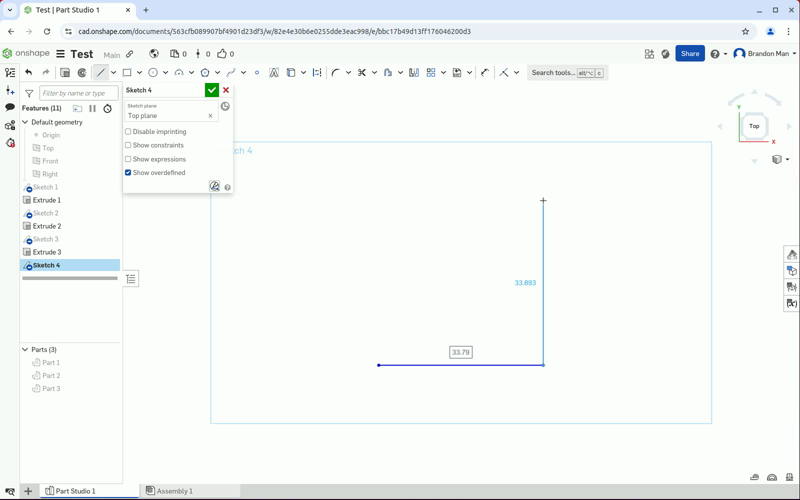
key_down(shift)
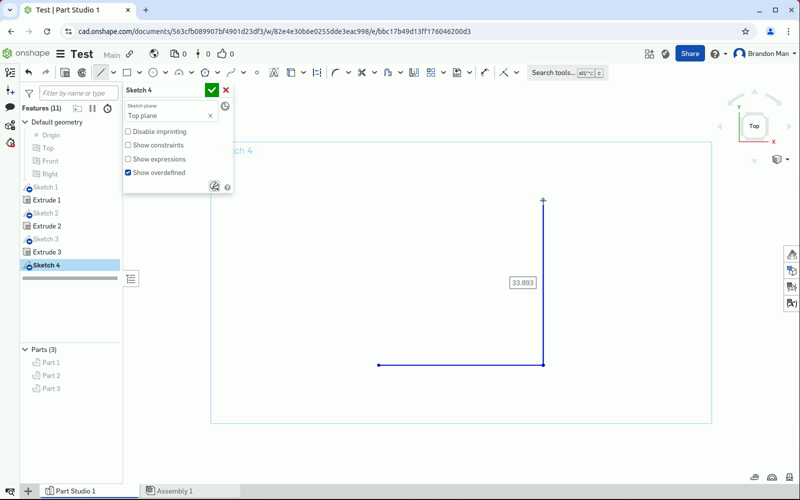
mouse_move(378, 200)
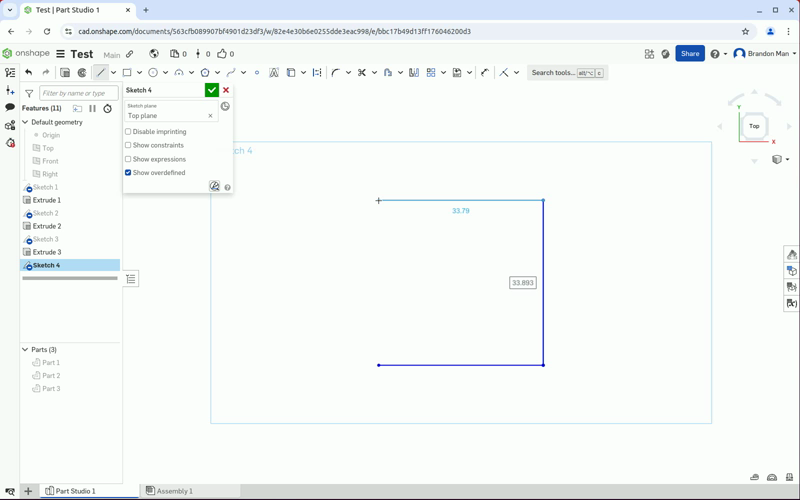
click(378, 200)
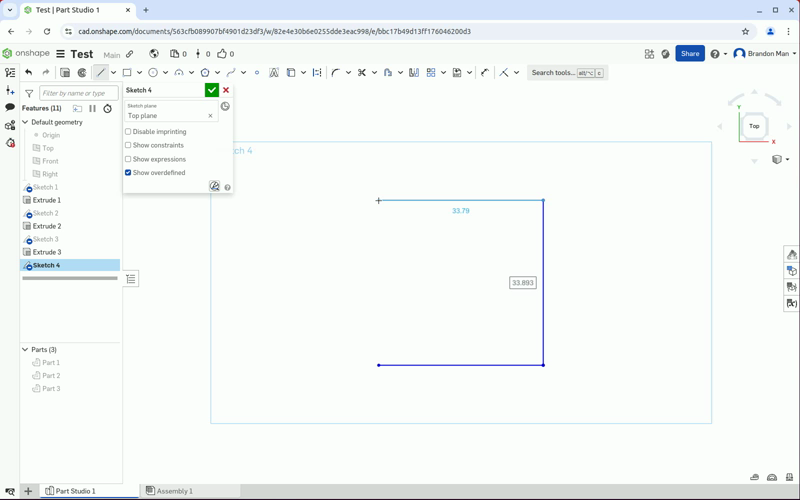
key_up(shift)
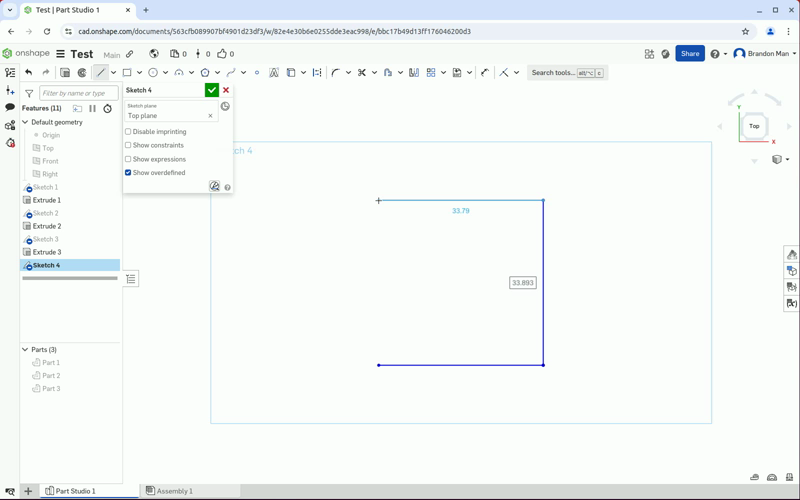
key_down(shift)
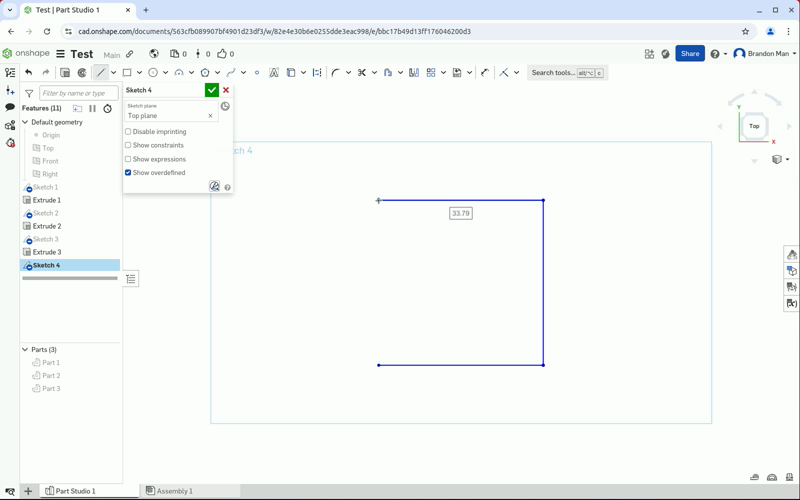
mouse_move(378, 365)
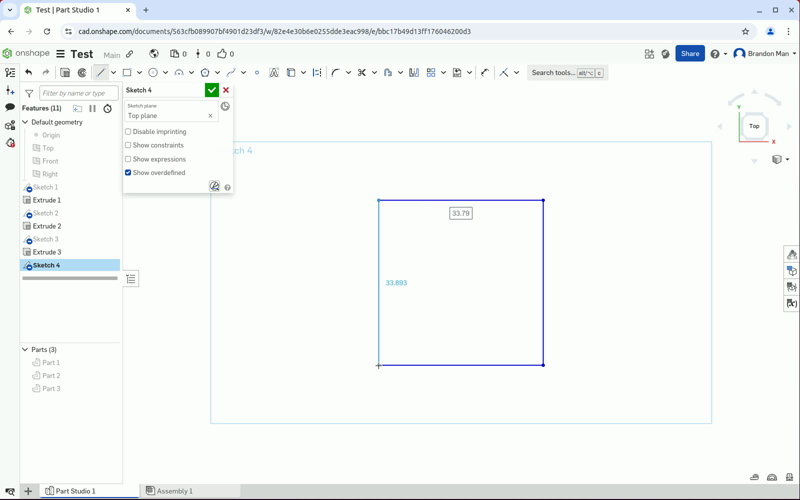
key_up(shift)
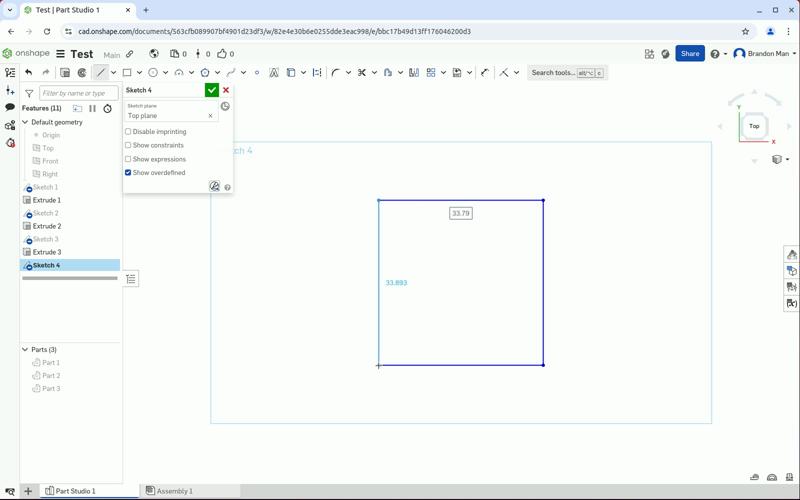
click(378, 365)
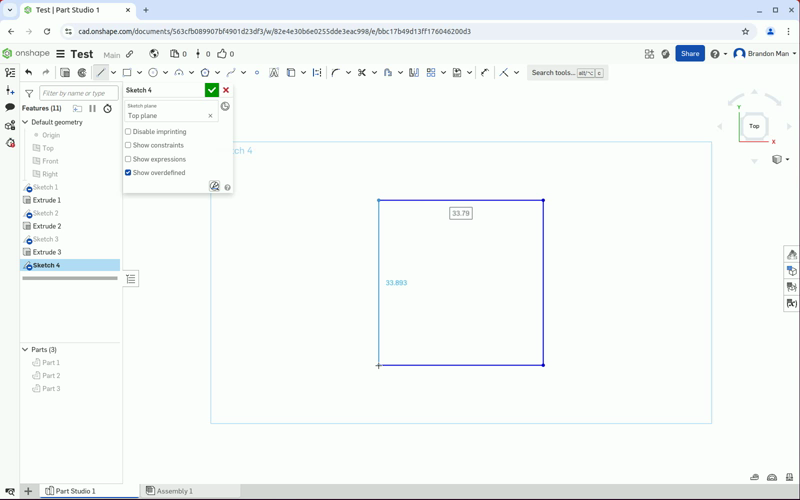
key(esc)
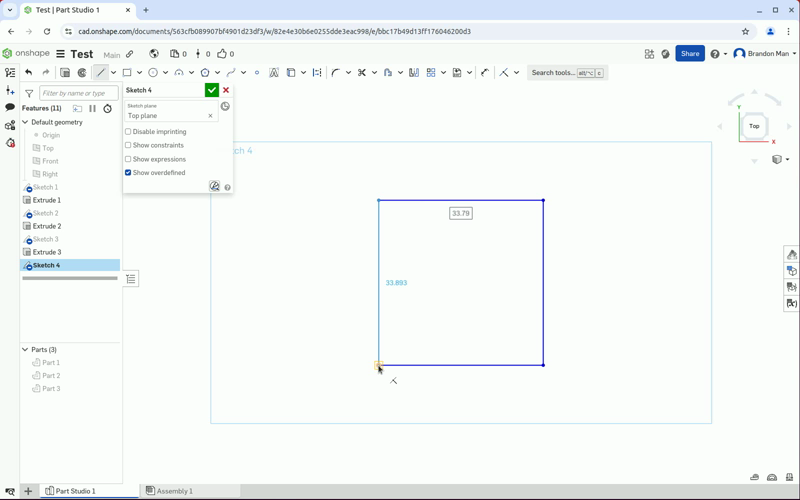
key(l)
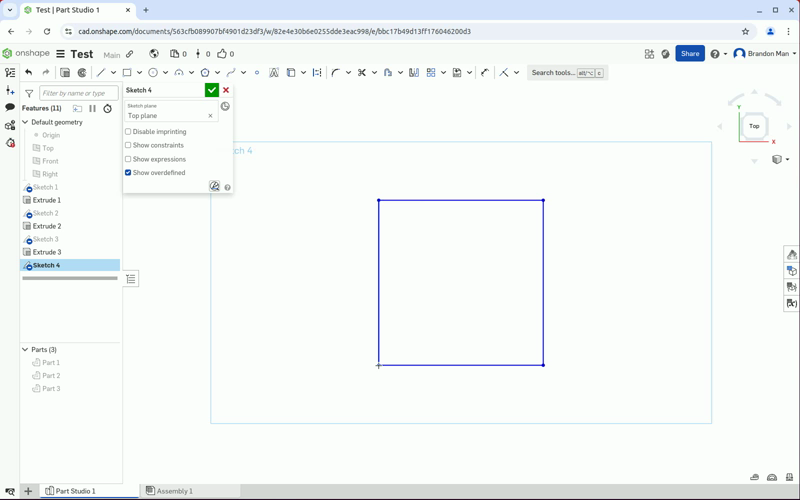
key_down(shift)
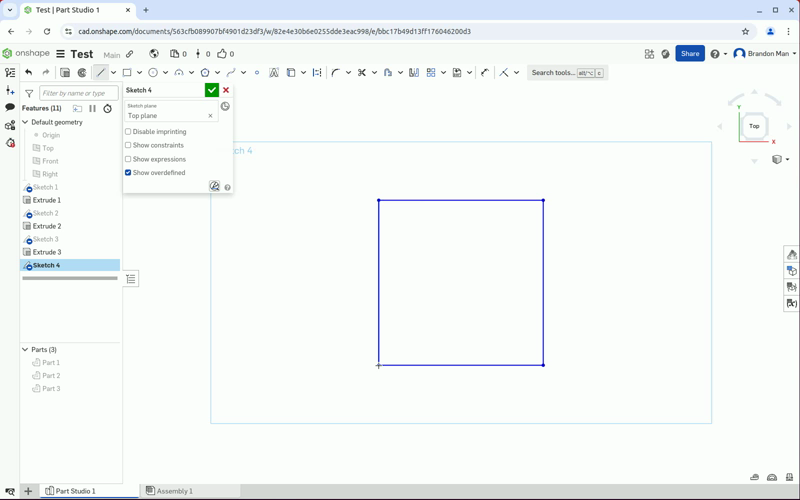
mouse_move(389, 354)
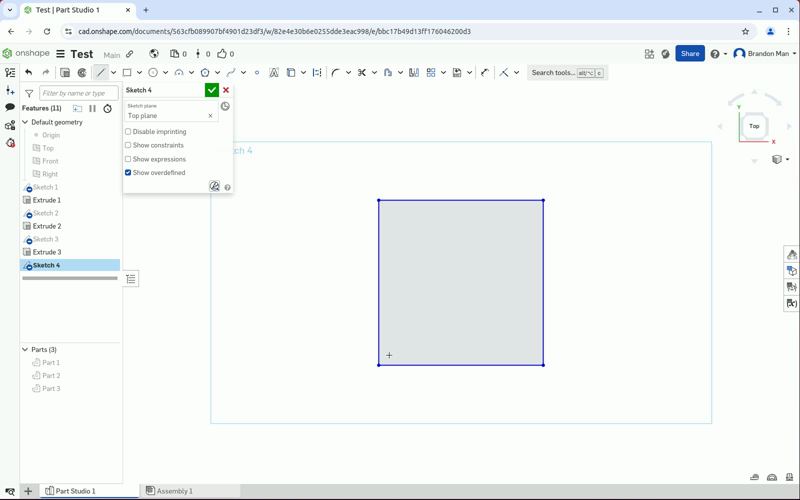
click(389, 354)
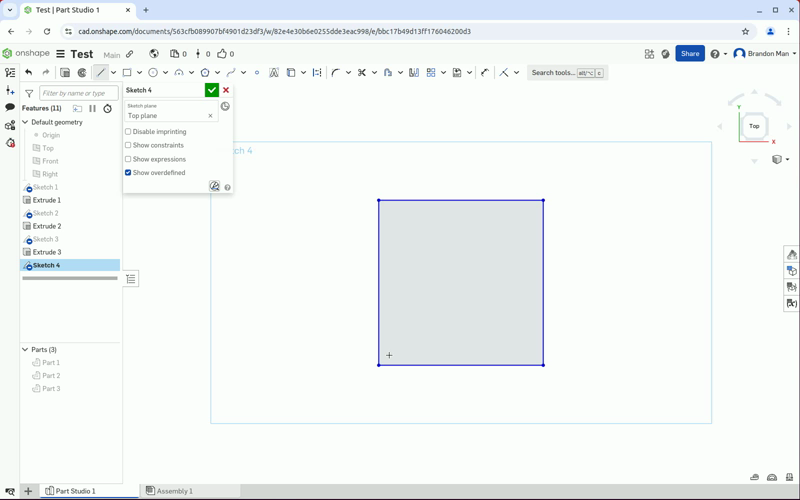
key_up(shift)
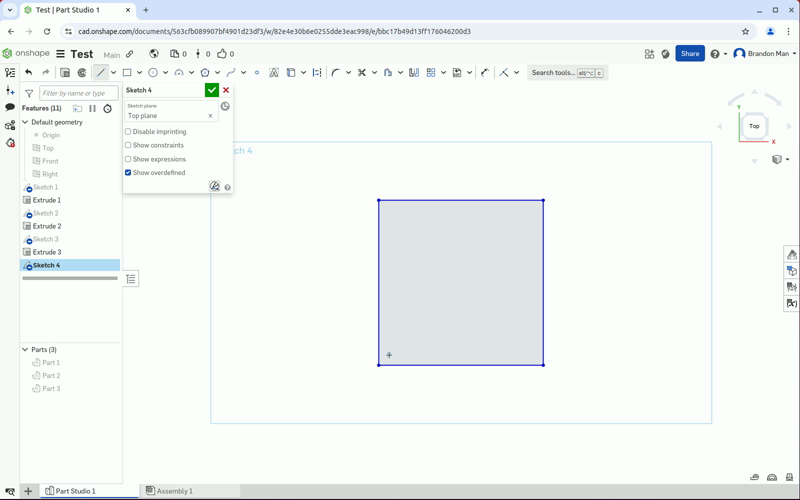
key_down(shift)
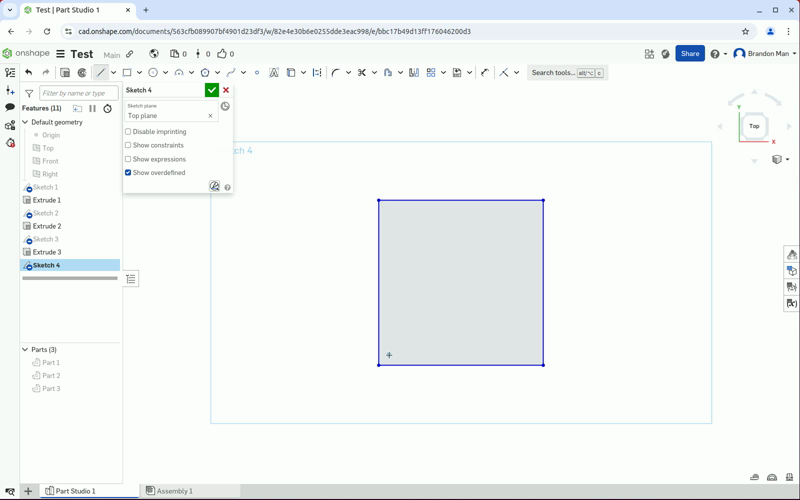
mouse_move(533, 354)
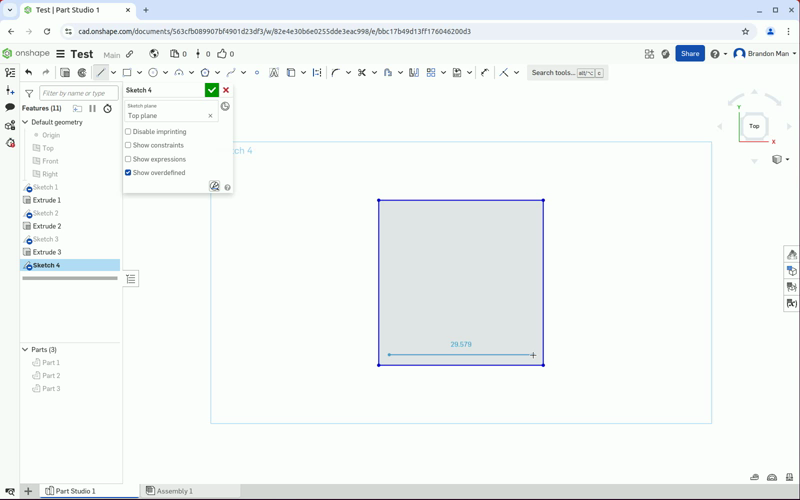
click(533, 354)
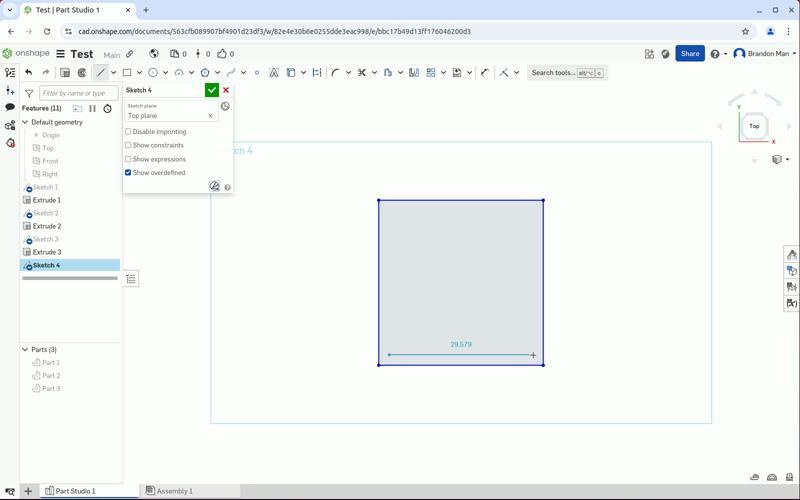
key_up(shift)
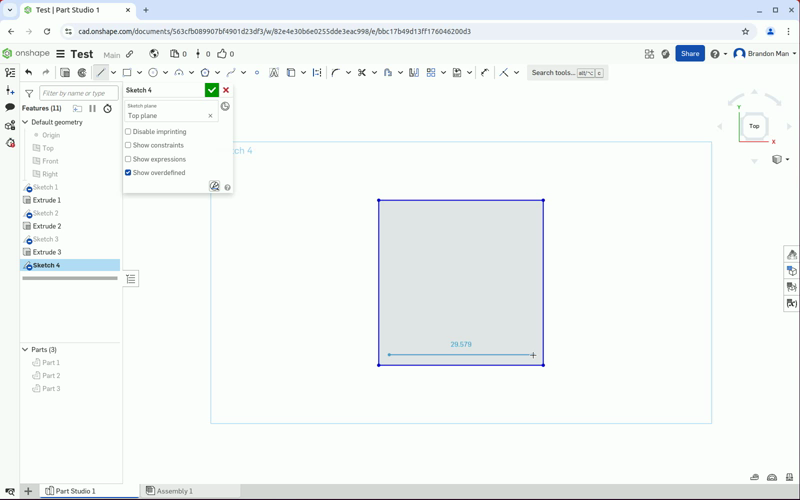
key_down(shift)
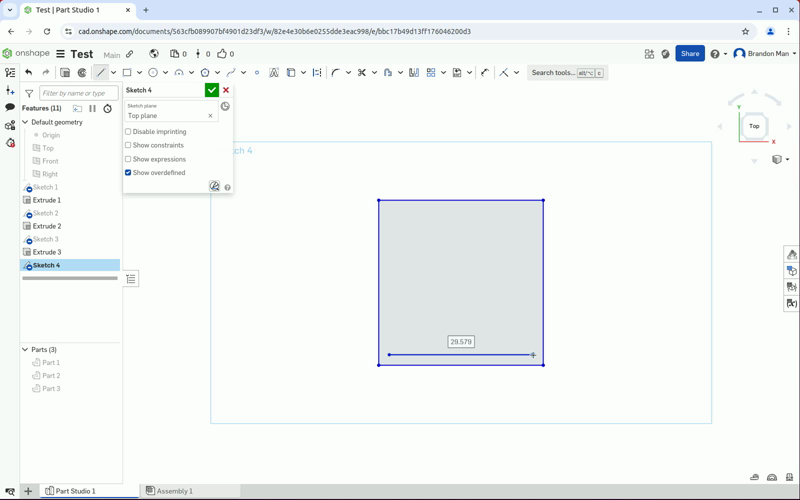
mouse_move(533, 210)
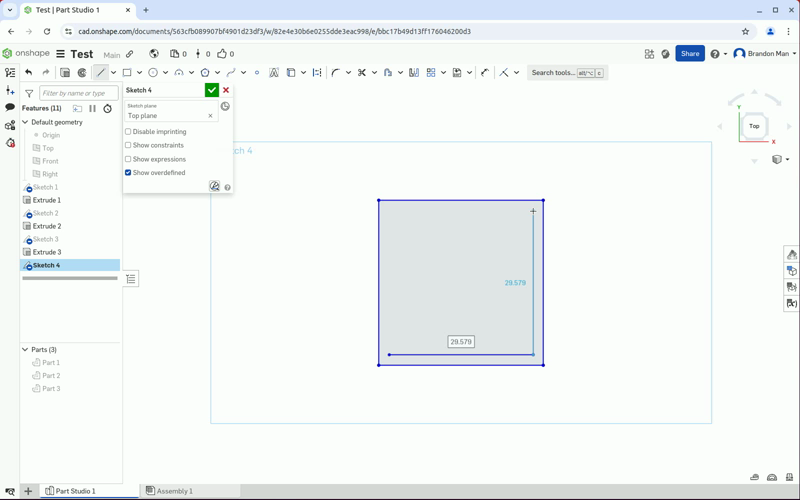
click(533, 210)
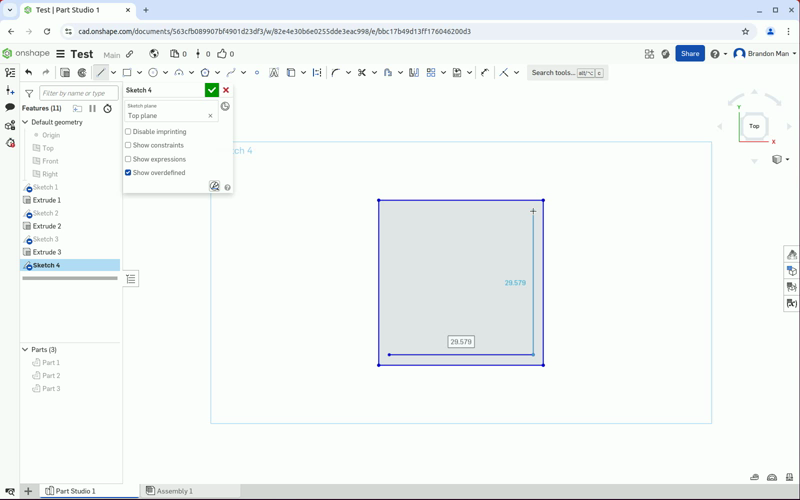
key_up(shift)
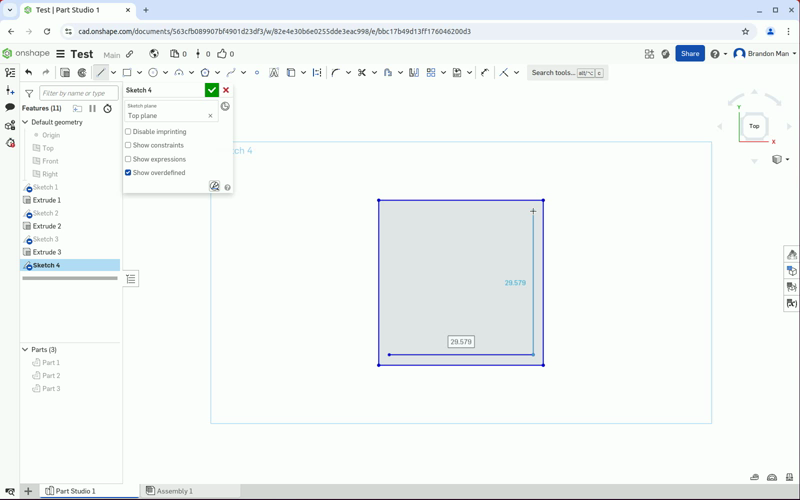
key_down(shift)
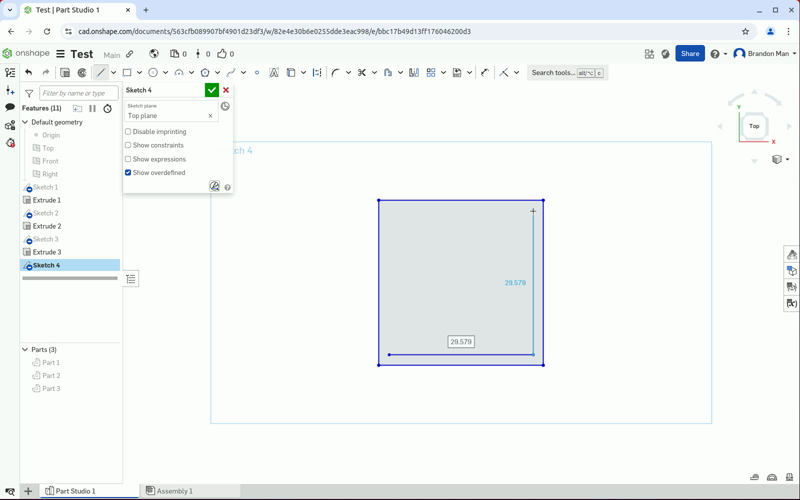
mouse_move(389, 210)
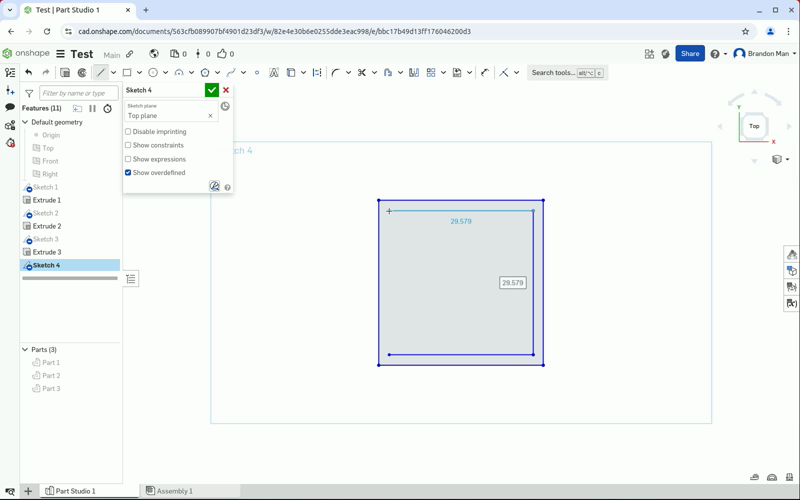
click(389, 210)
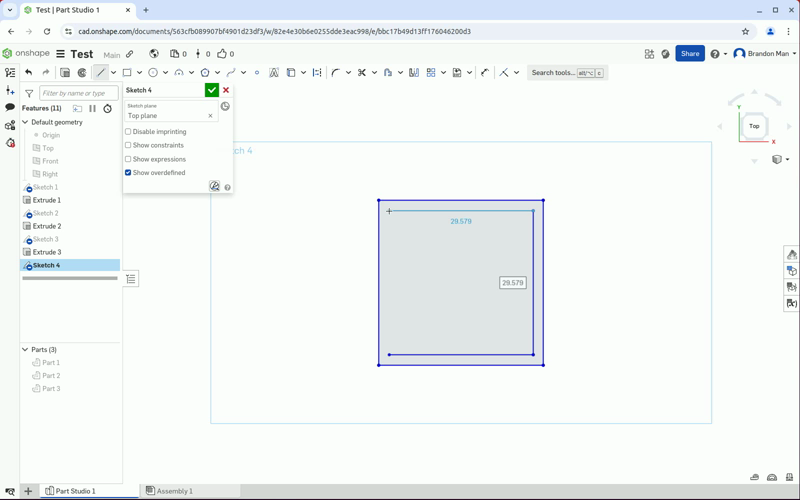
key_up(shift)
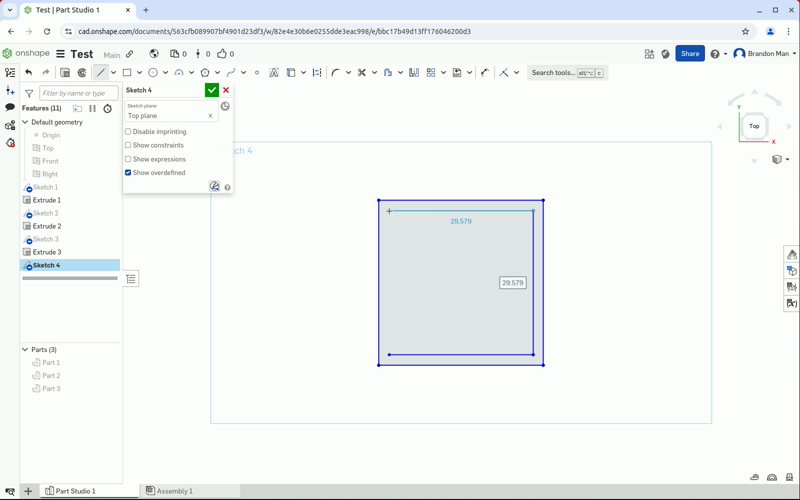
key_down(shift)
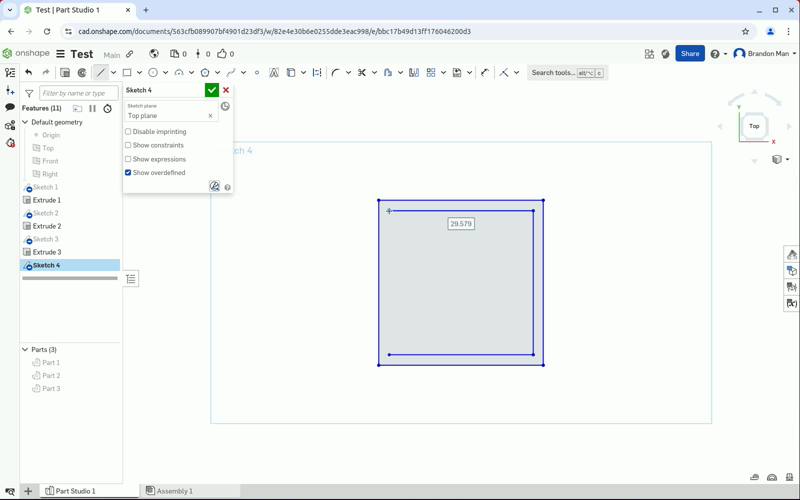
mouse_move(389, 354)
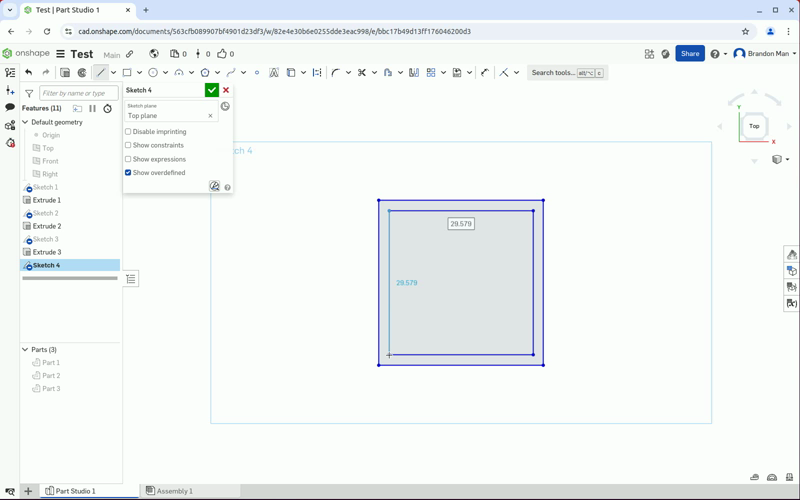
key_up(shift)
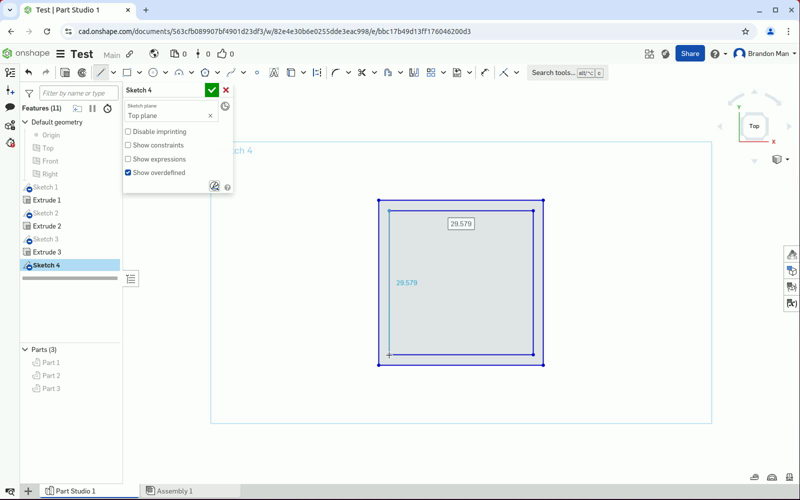
click(389, 354)
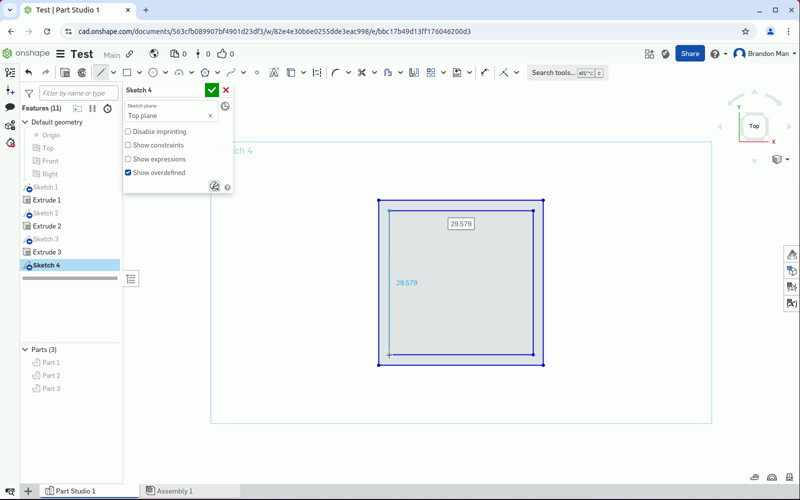
key(esc)
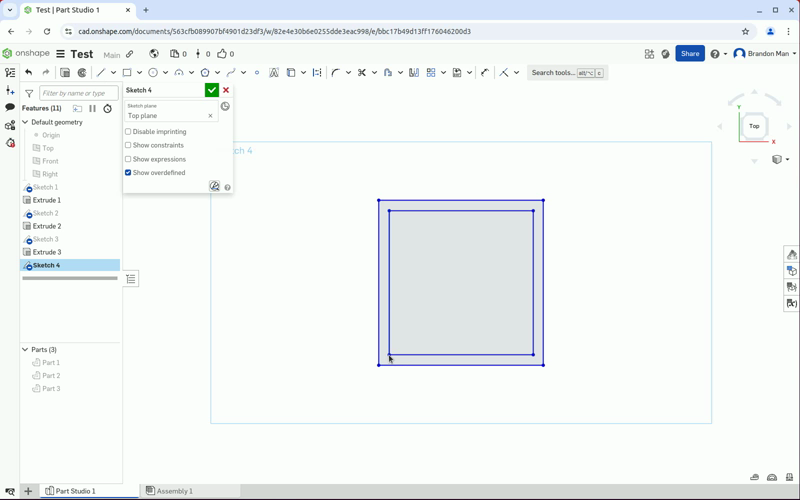
mouse_move(417, 205)
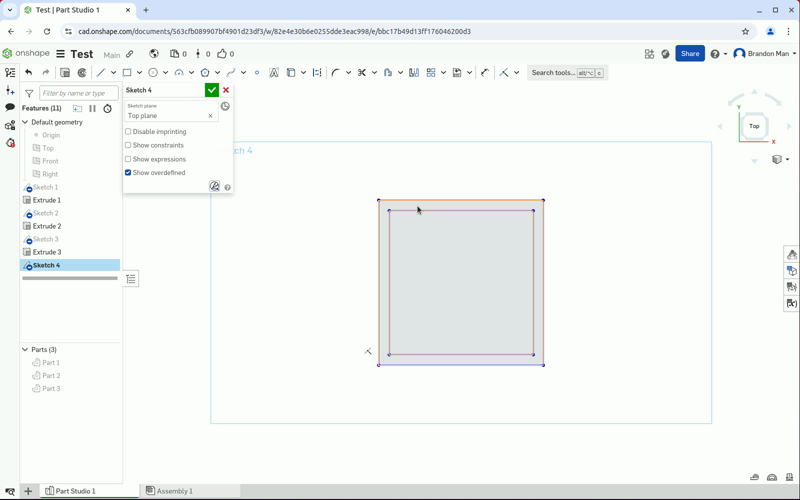
click(417, 205)
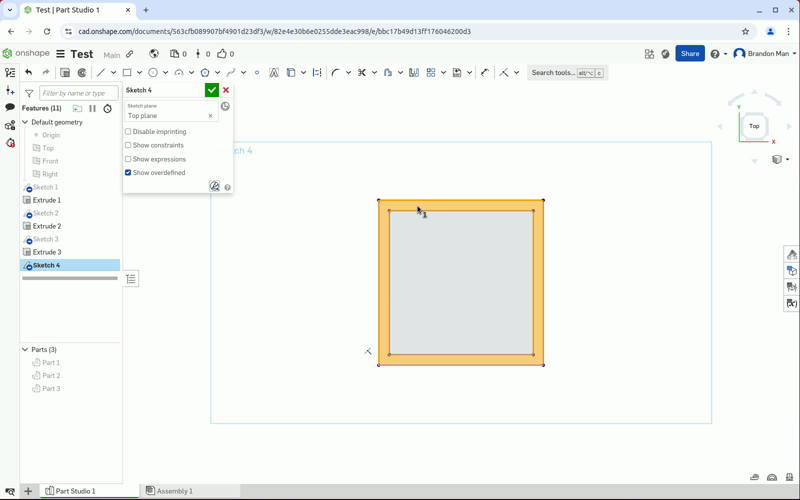
mouse_move(73, 352)
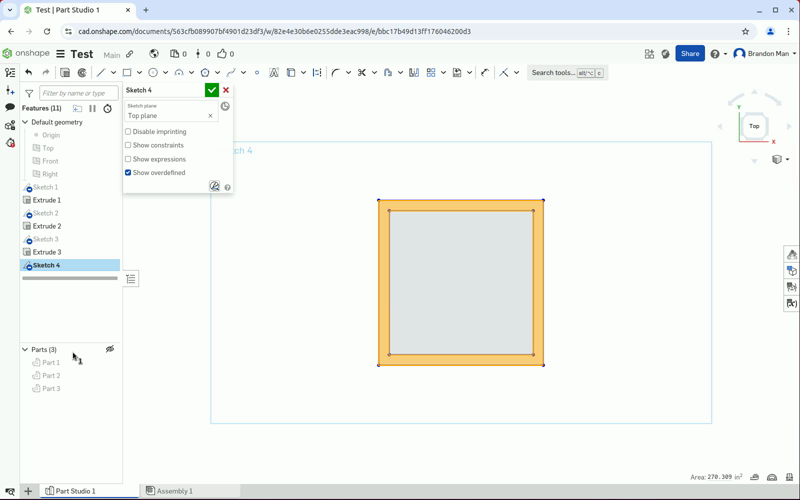
key(shift+y)
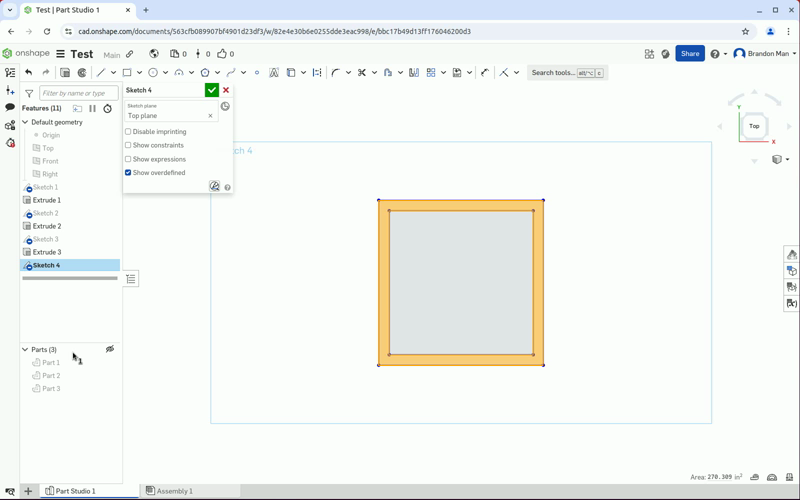
key(shift+e)
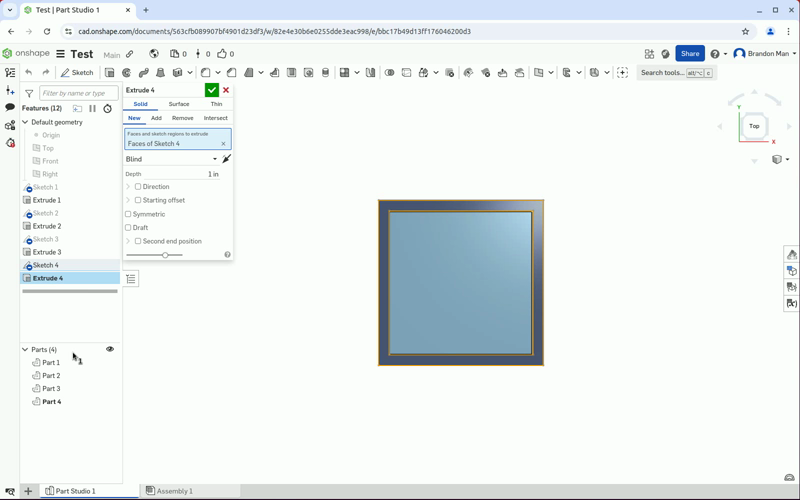
mouse_move(143, 106)
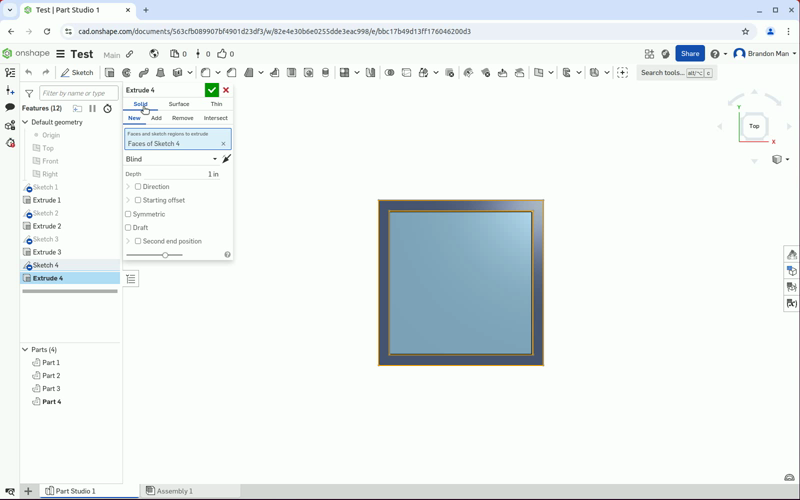
click(143, 106)
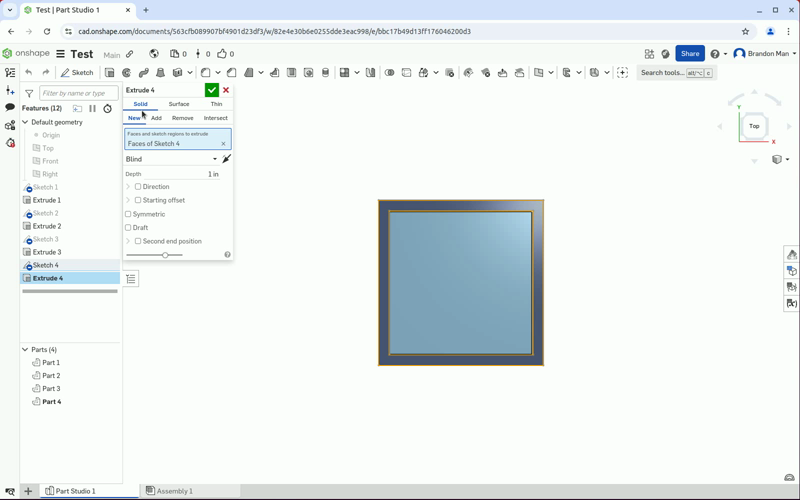
mouse_move(137, 120)
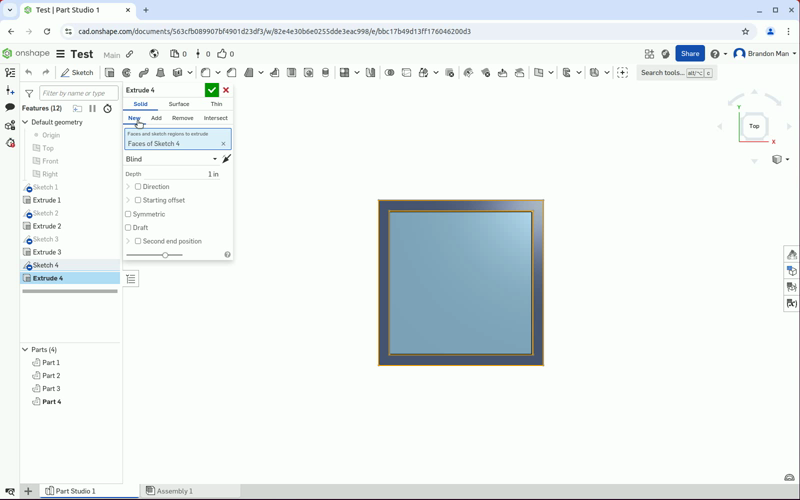
click(137, 120)
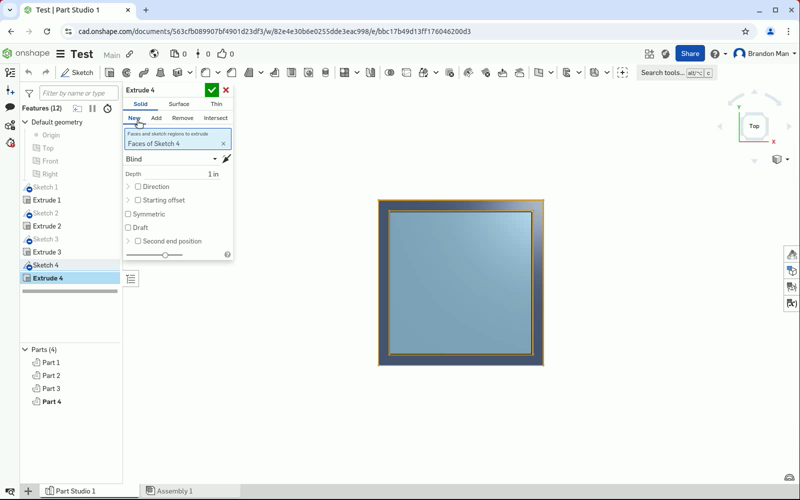
key(tab, 4)
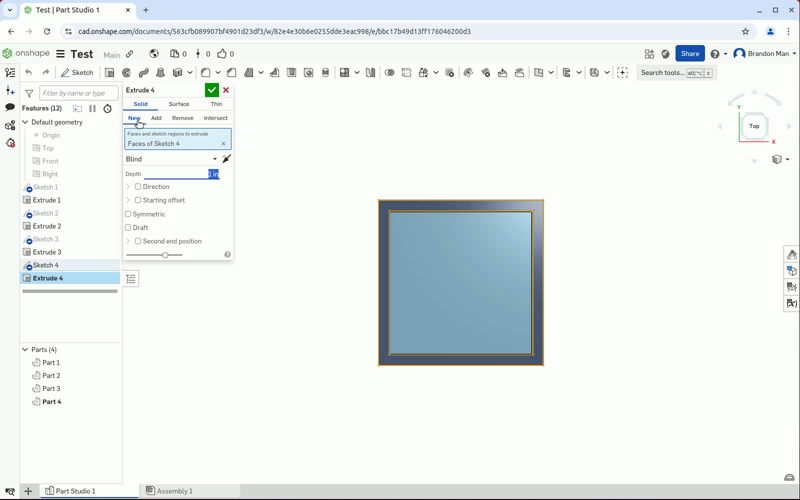
text(23.108)
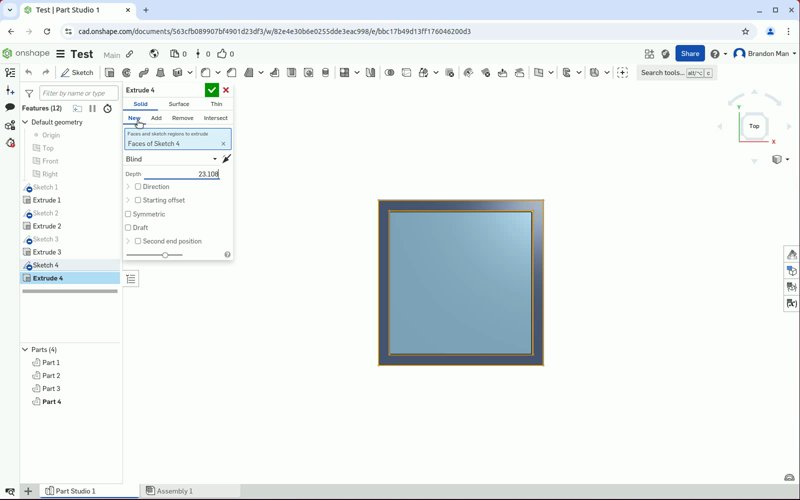
key(enter)
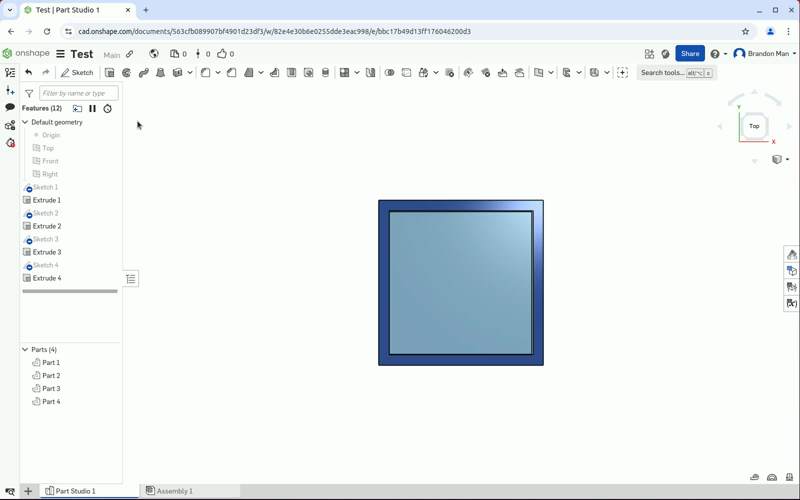
key(shift+h)
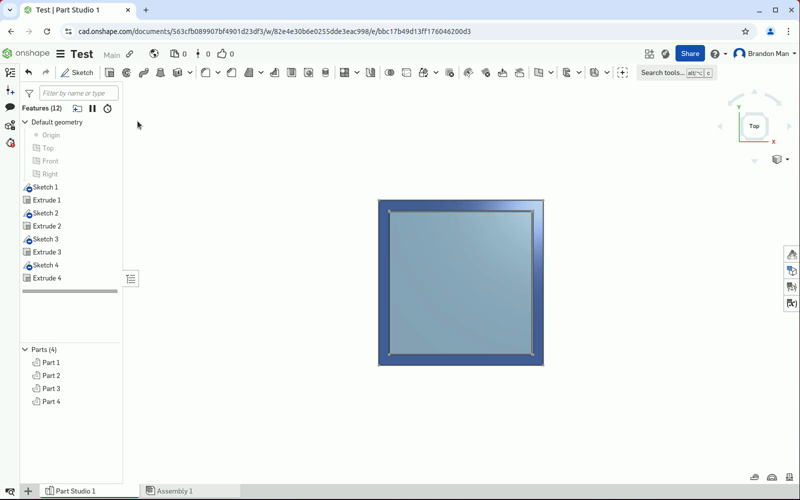
key(shift+h)
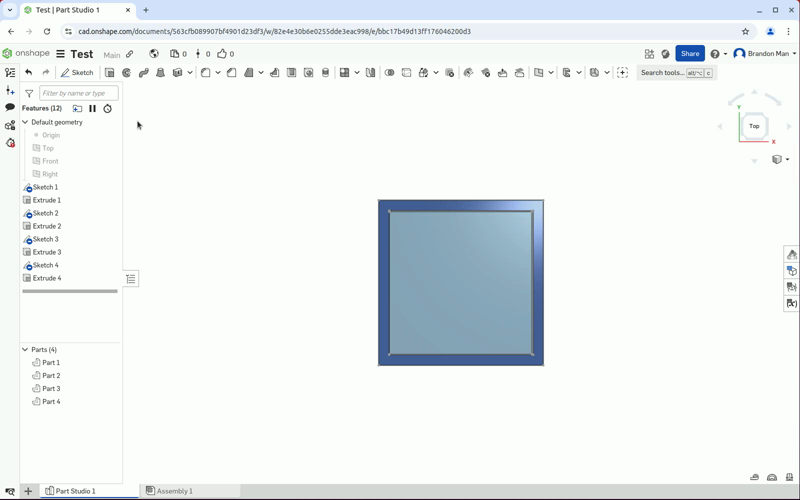
key(shift+7)
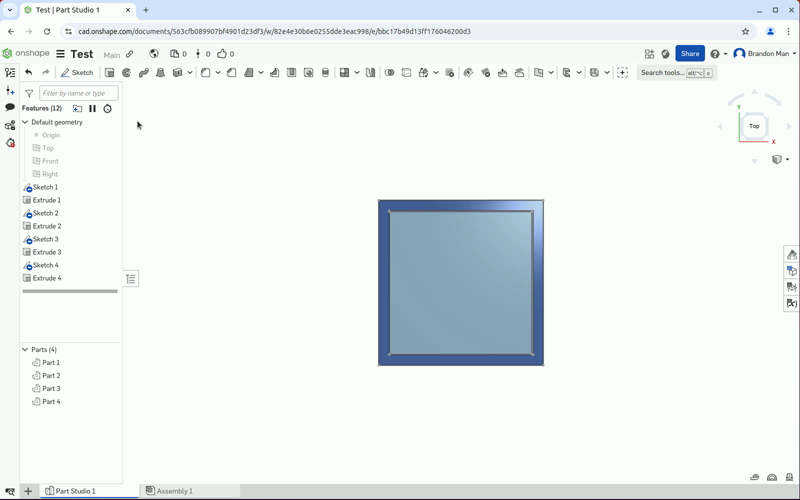
key(up, 3)
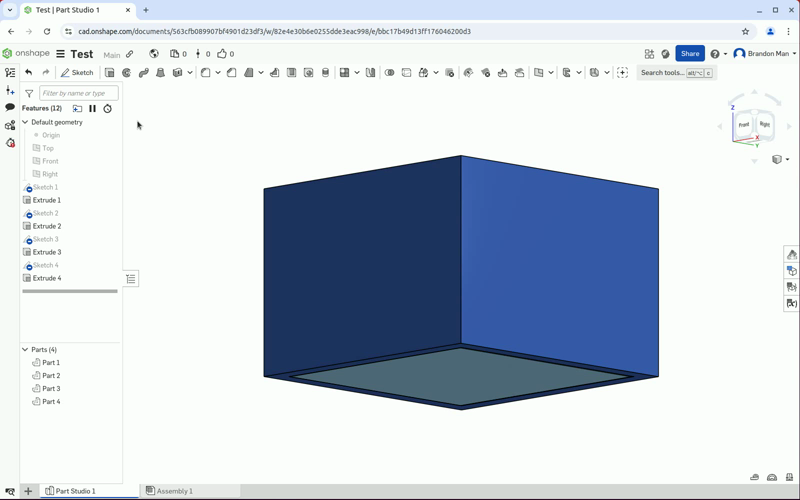
key(left, 3)
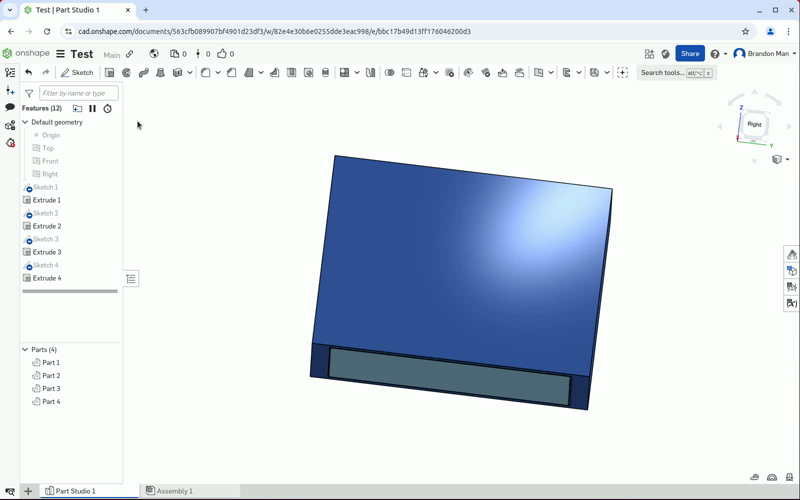
key(right, 3)
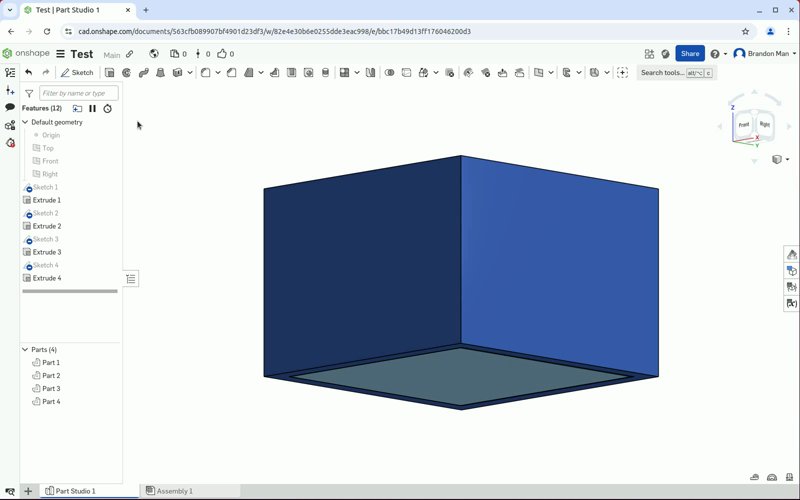
key(down, 3)
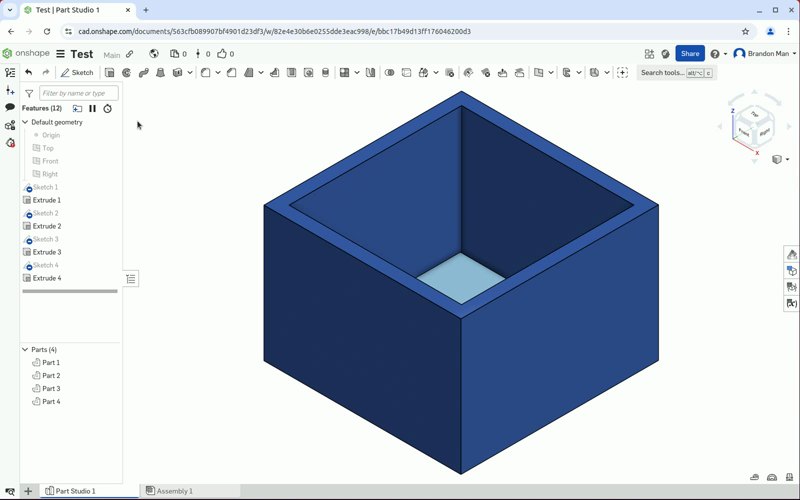
mouse_move(73, 189)
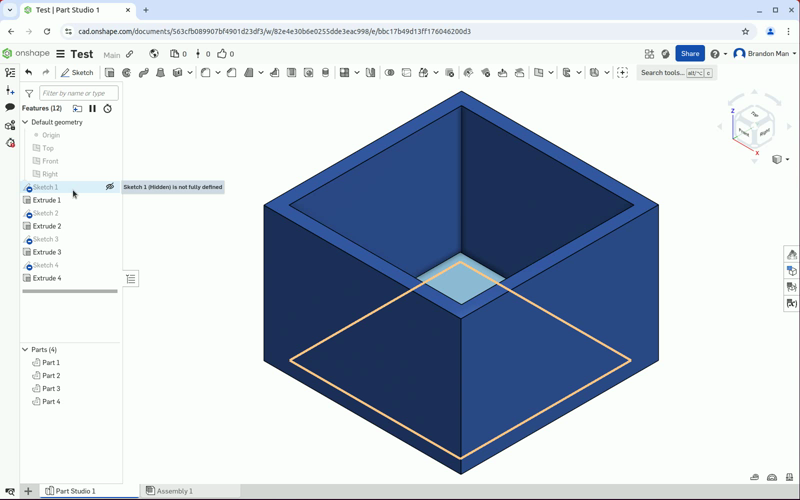
click(73, 189)